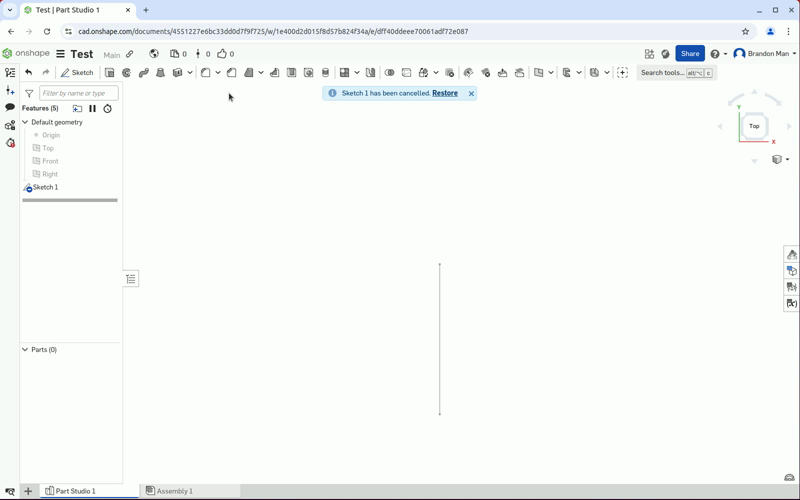
key(shift+h)
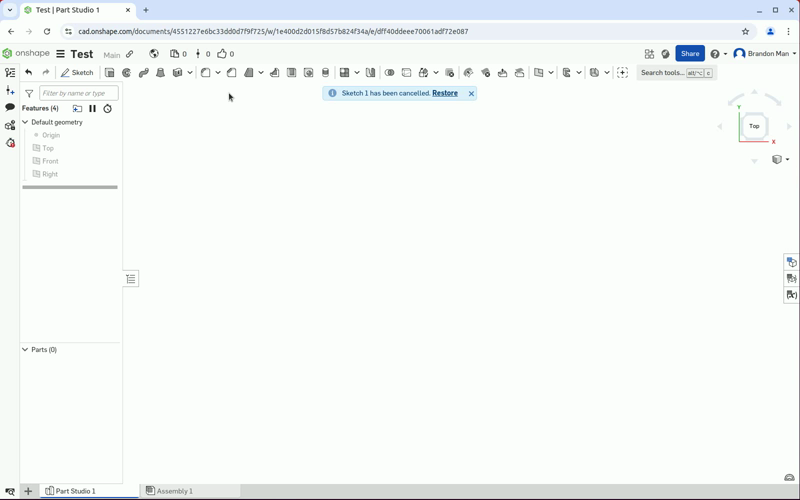
mouse_move(73, 352)
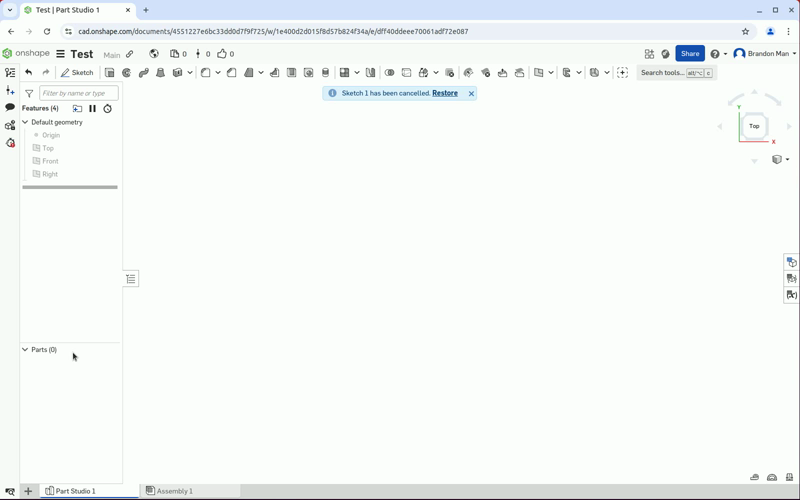
key(y)
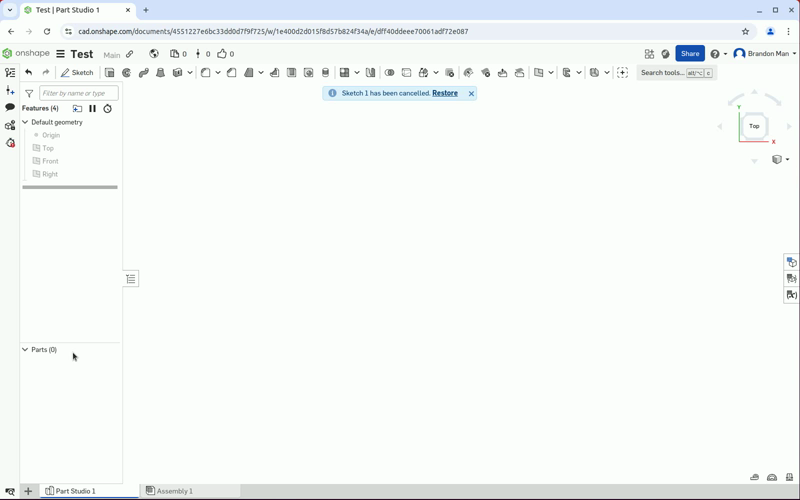
key(shift+p)
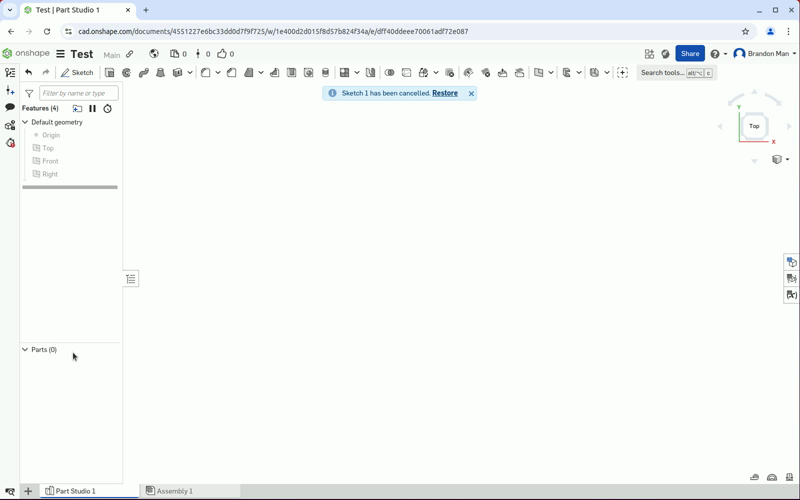
key(space)
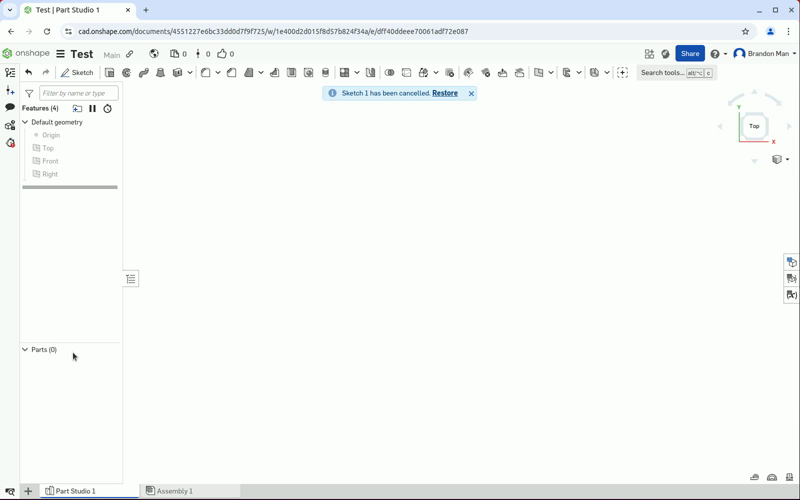
key_down(shift)
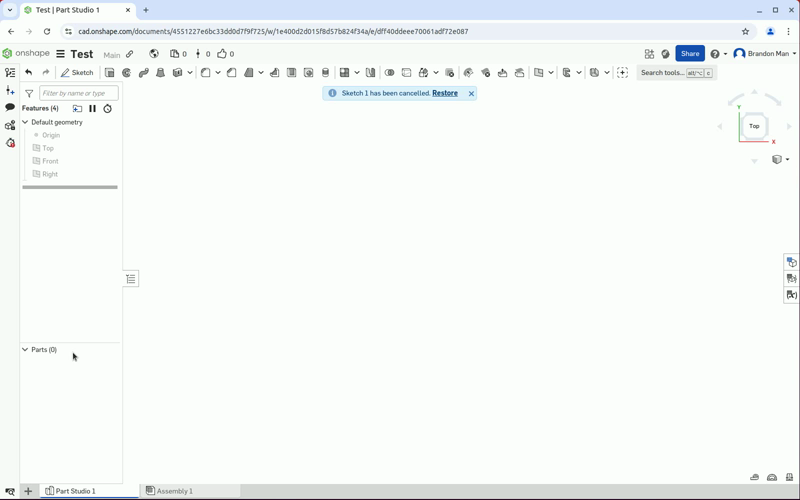
key(up)
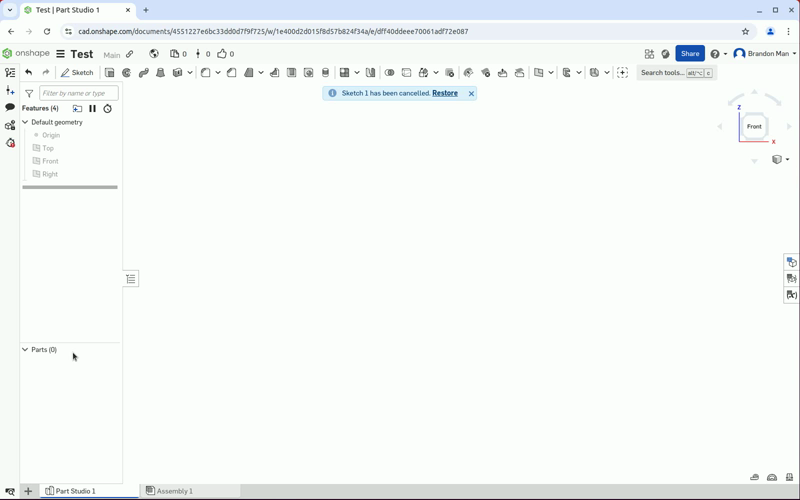
key_up(shift)
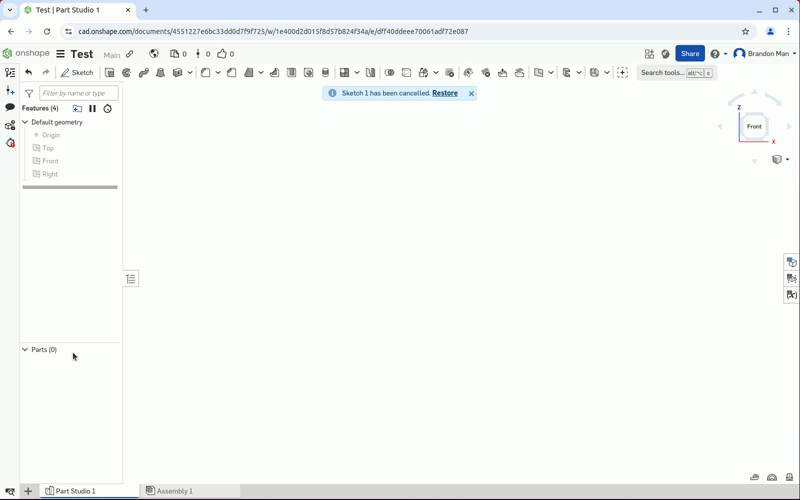
mouse_move(73, 352)
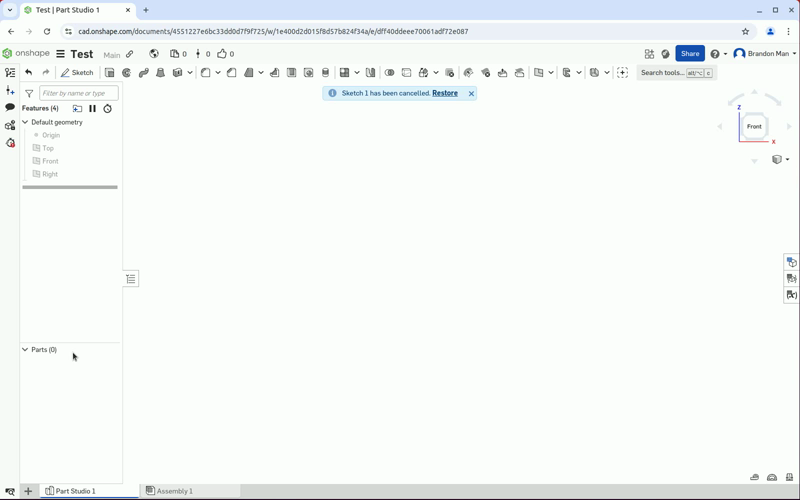
key(shift+y)
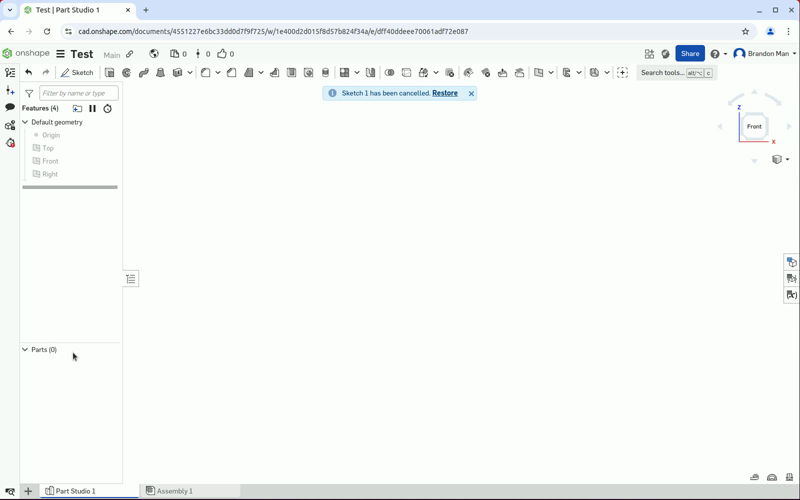
key(shift+s)
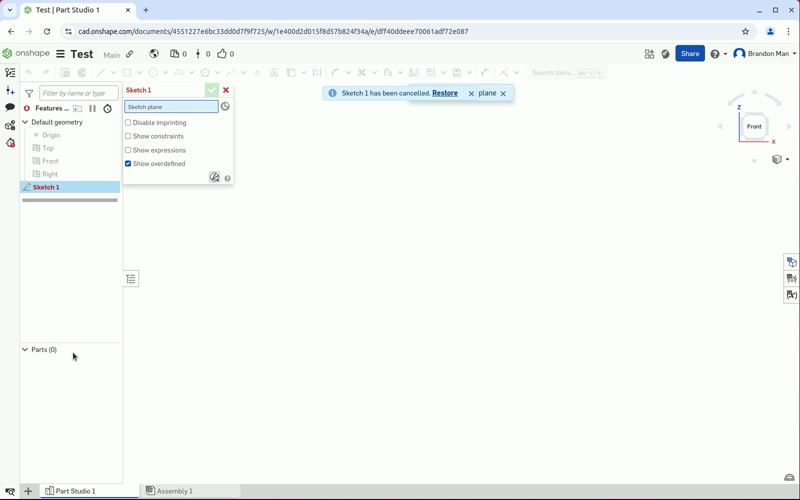
mouse_move(73, 163)
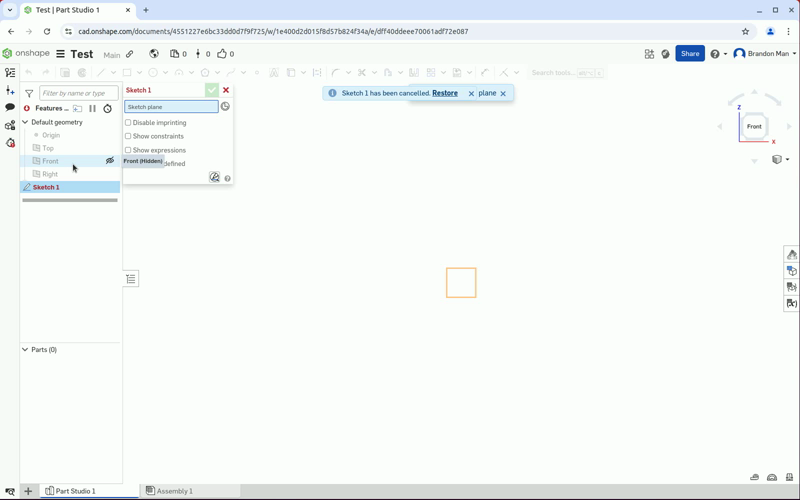
click(73, 163)
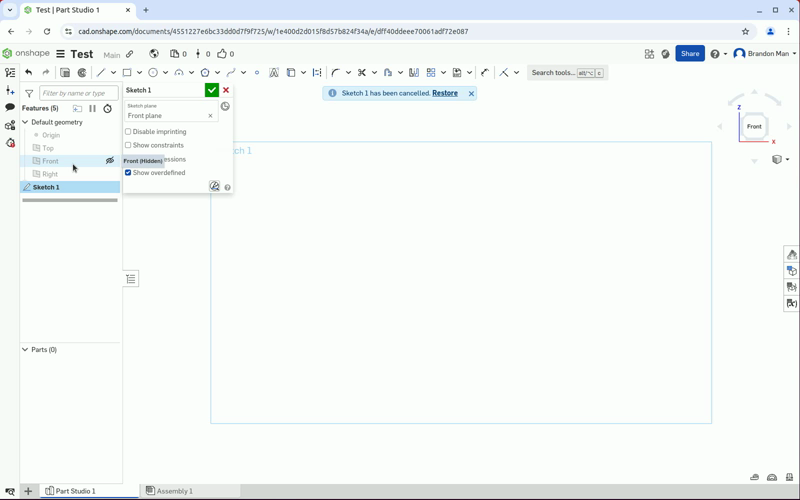
mouse_move(73, 352)
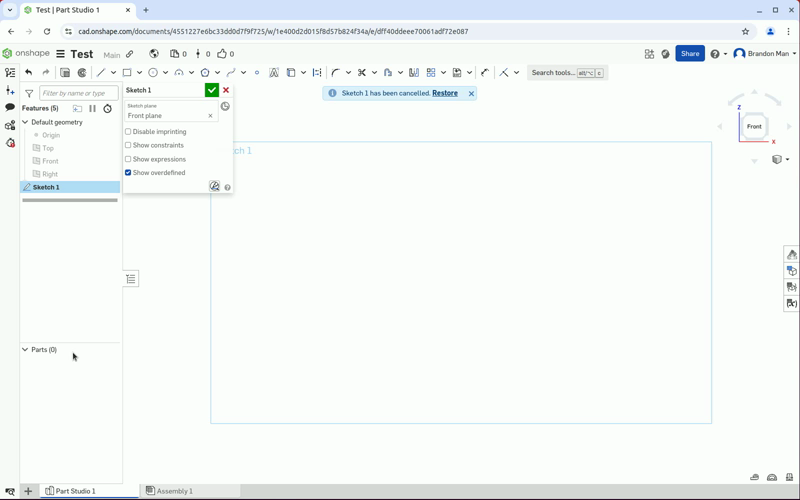
key(y)
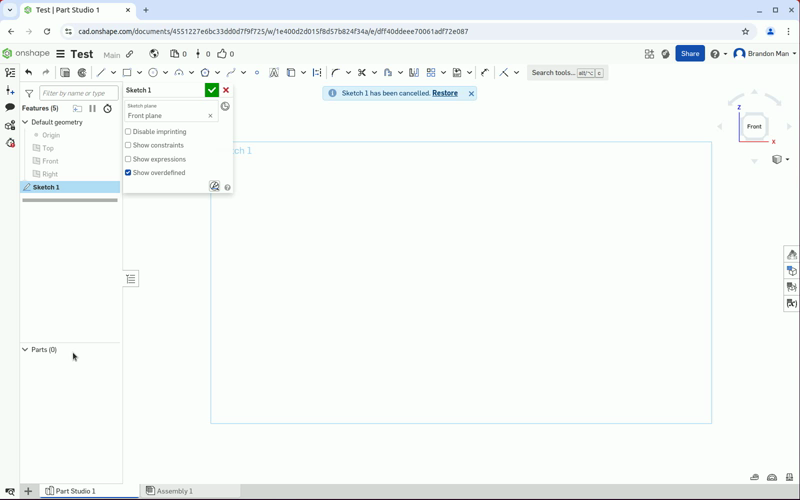
key(l)
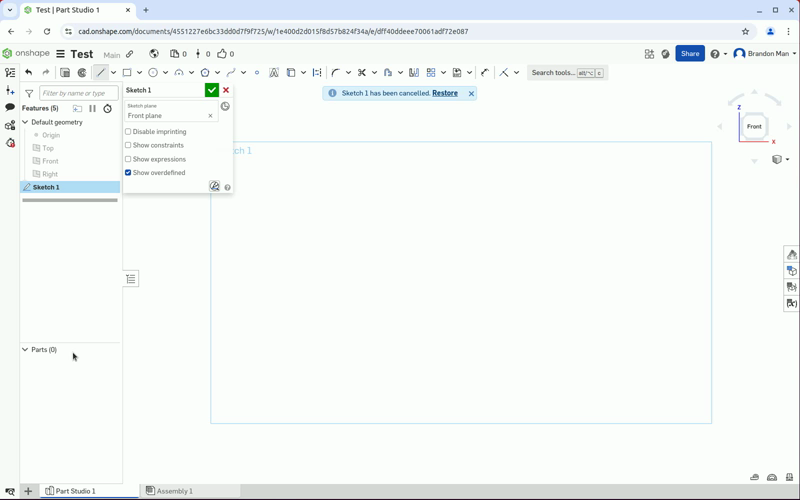
key_down(shift)
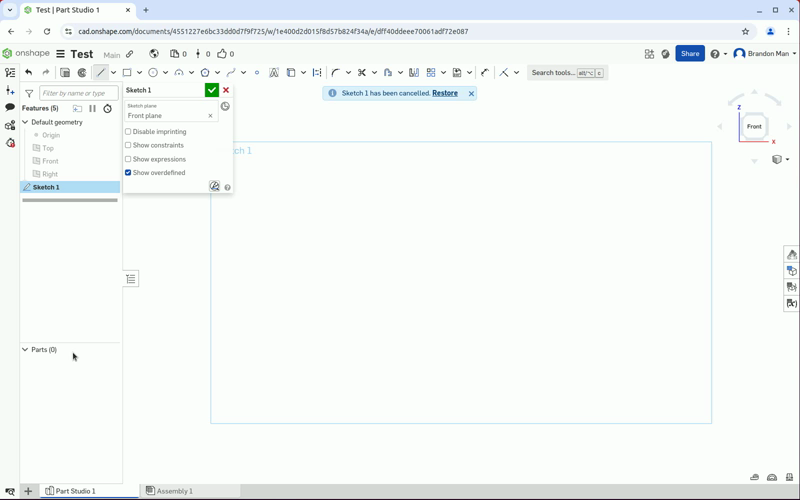
mouse_move(460, 282)
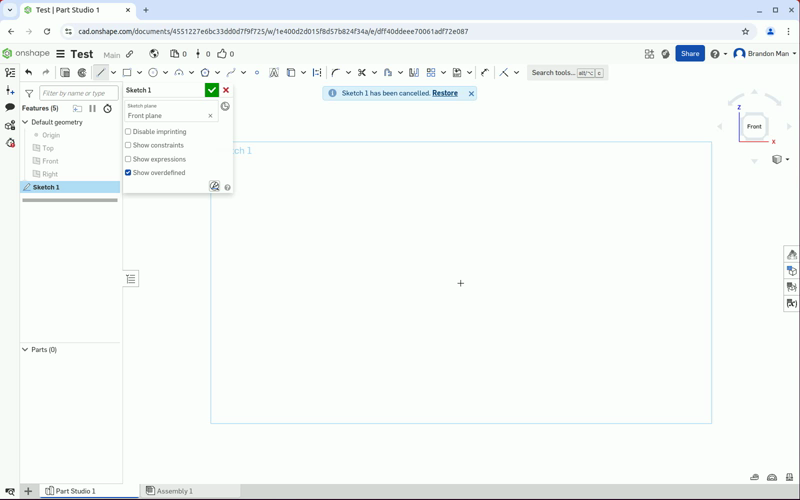
click(460, 282)
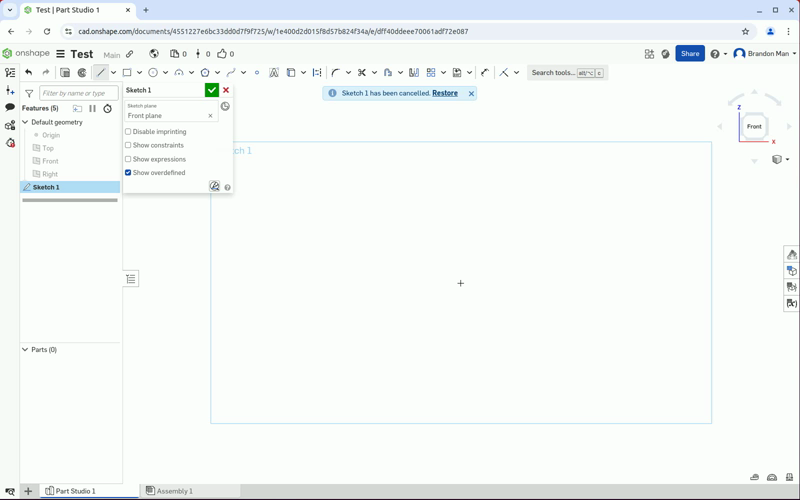
key_up(shift)
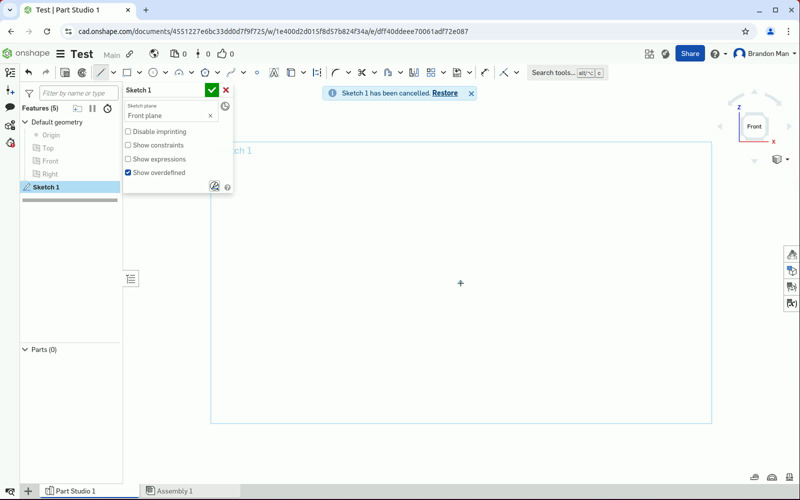
key_down(shift)
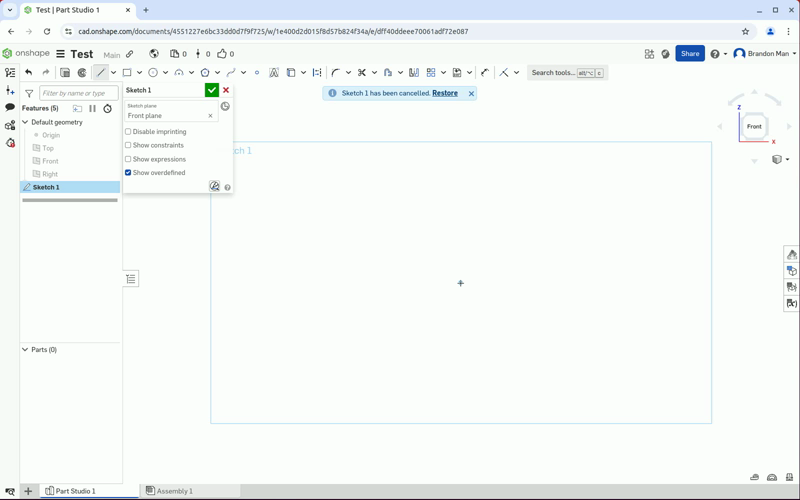
mouse_move(535, 282)
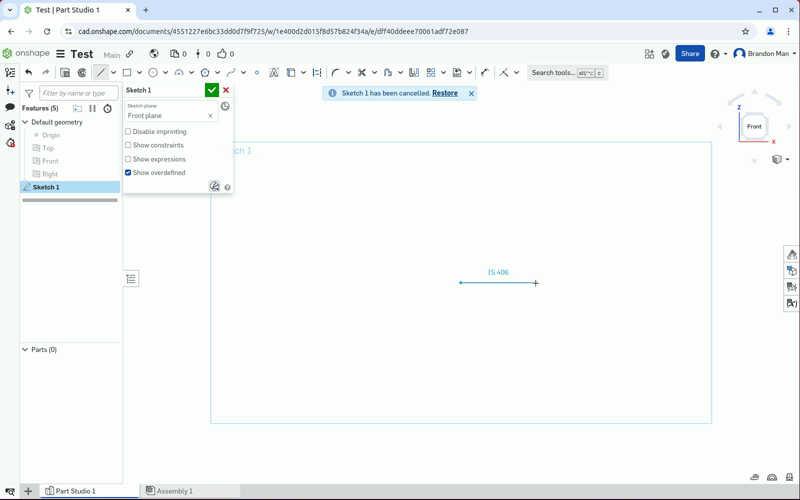
click(535, 282)
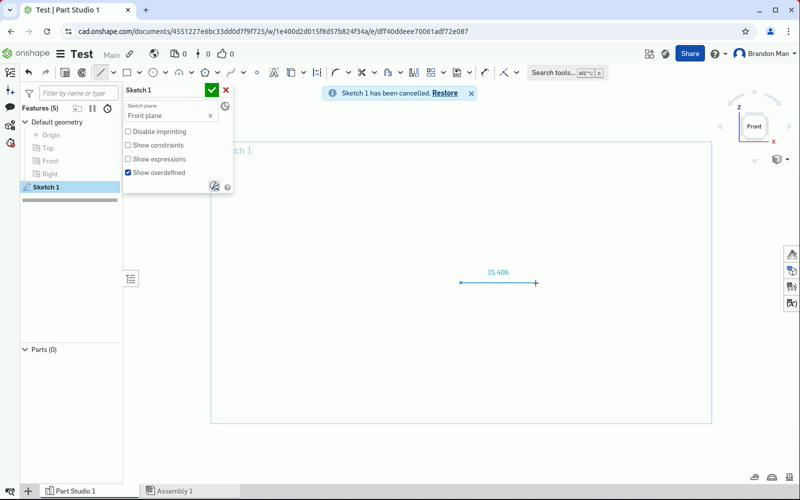
key_up(shift)
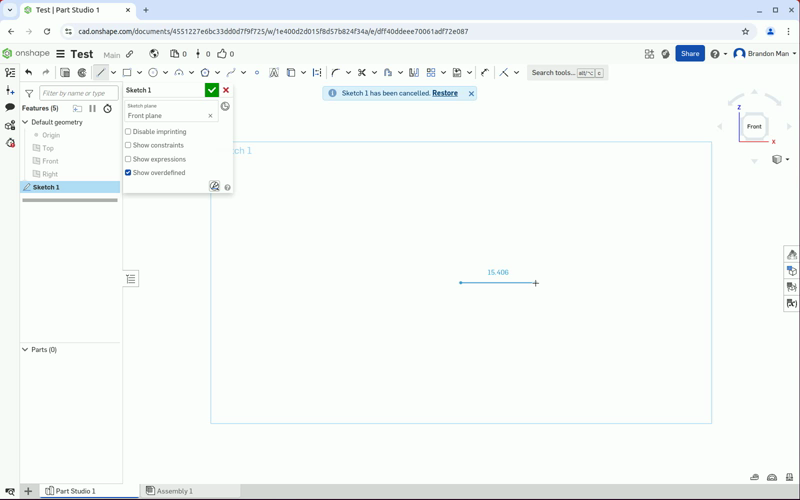
key(esc)
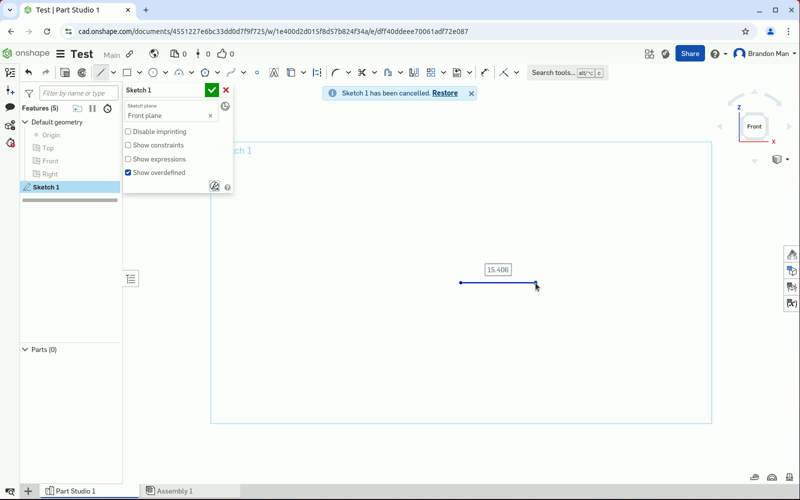
key(a)
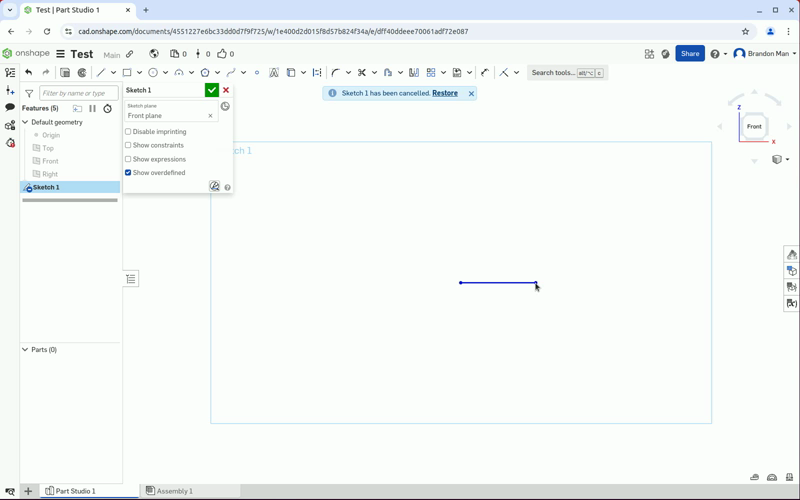
mouse_move(535, 282)
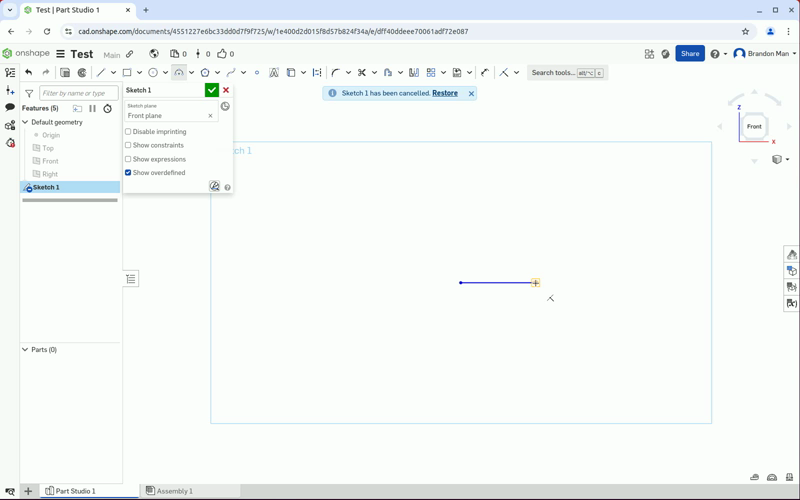
click(535, 282)
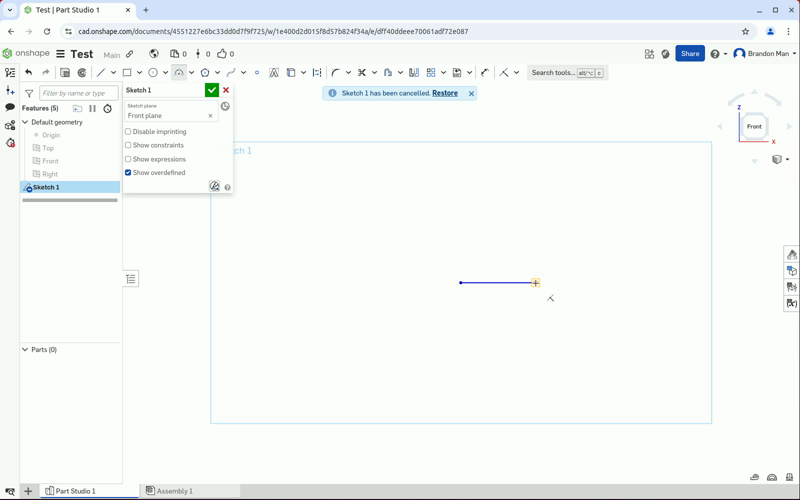
key_down(shift)
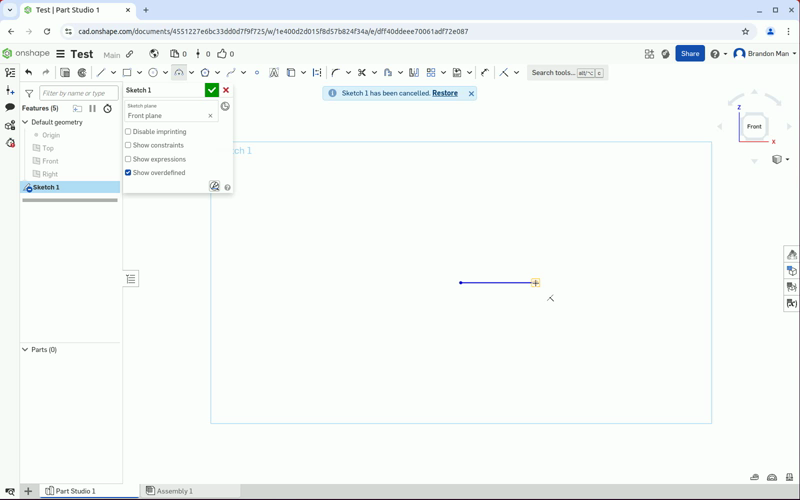
mouse_move(535, 208)
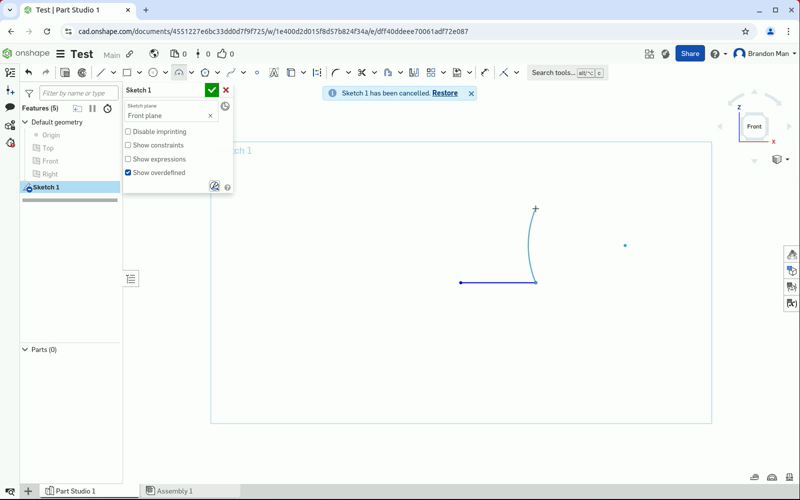
click(535, 208)
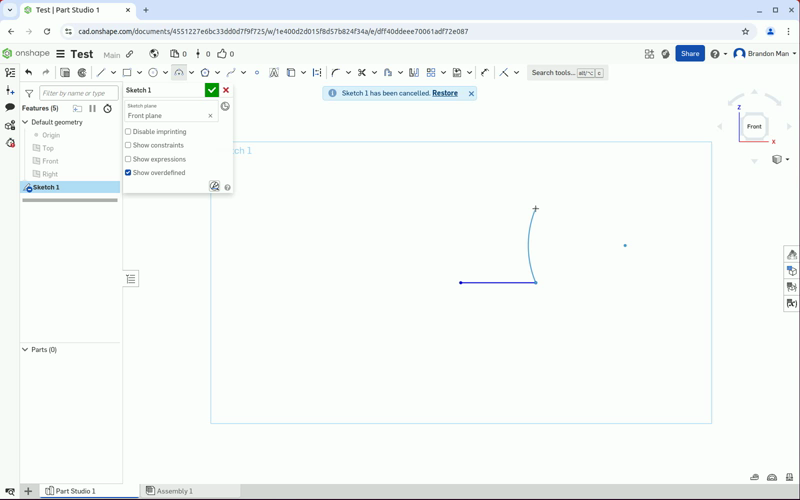
mouse_move(572, 245)
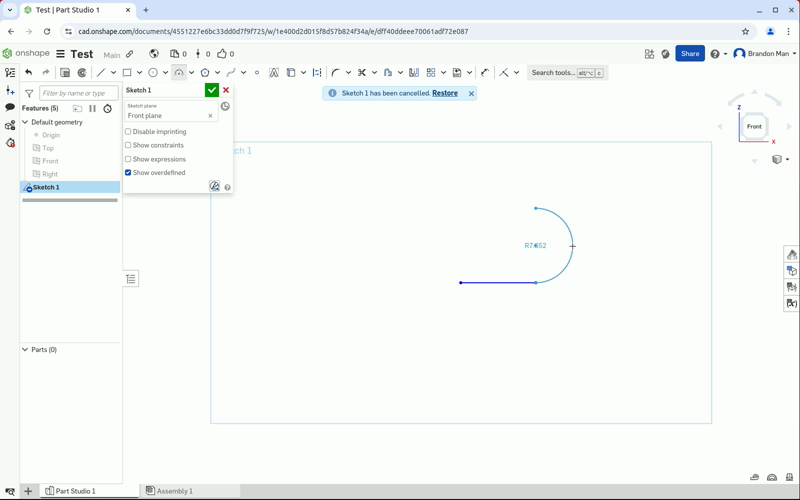
click(572, 245)
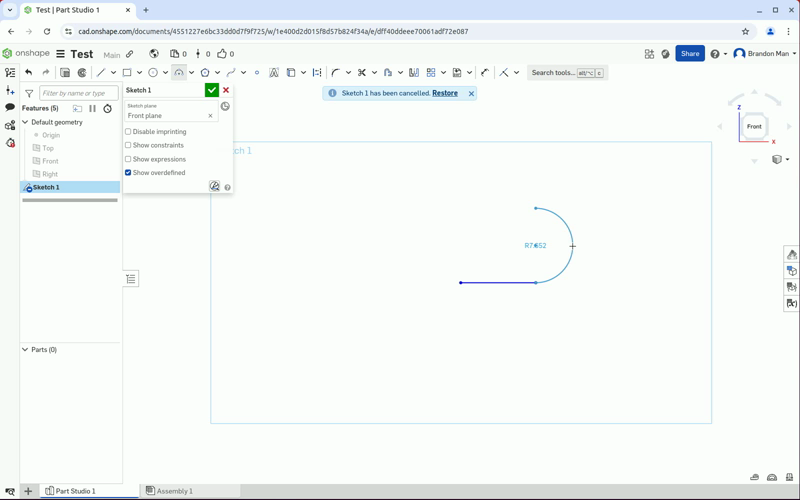
key_up(shift)
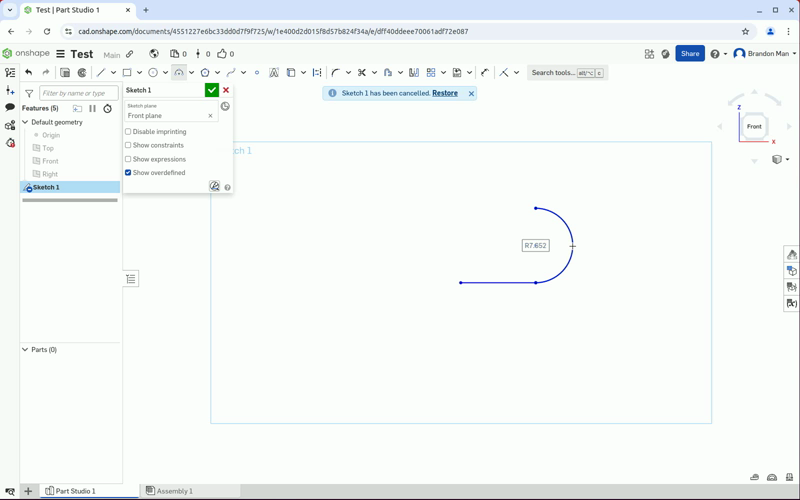
key(esc)
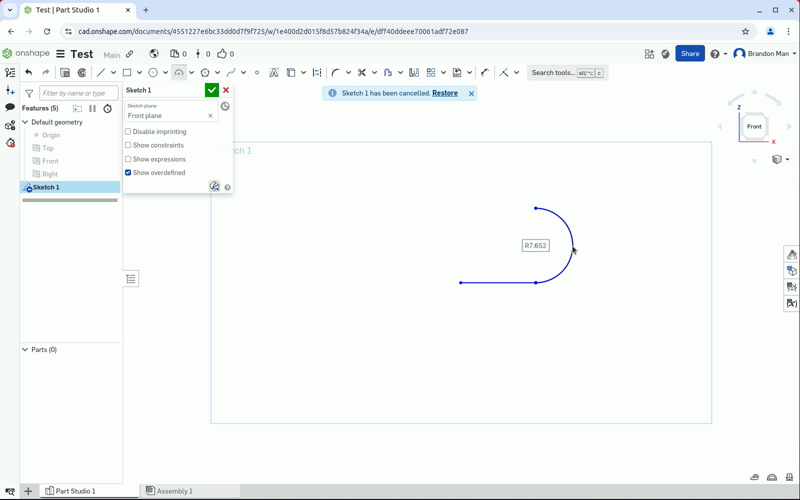
key(l)
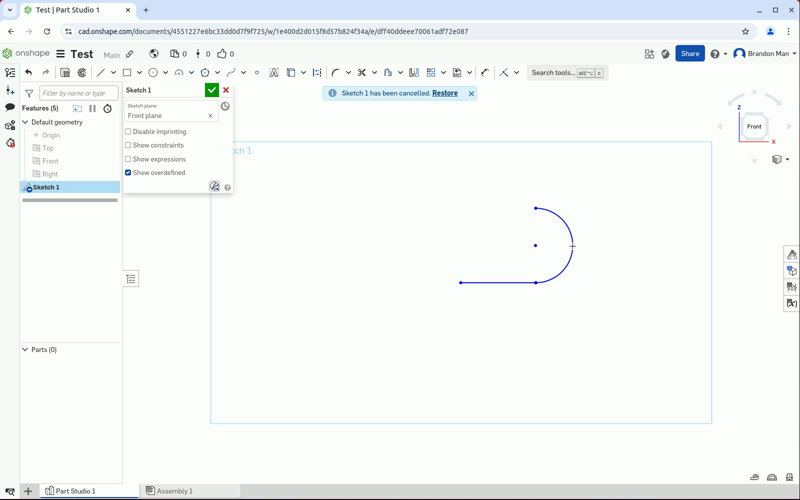
mouse_move(535, 208)
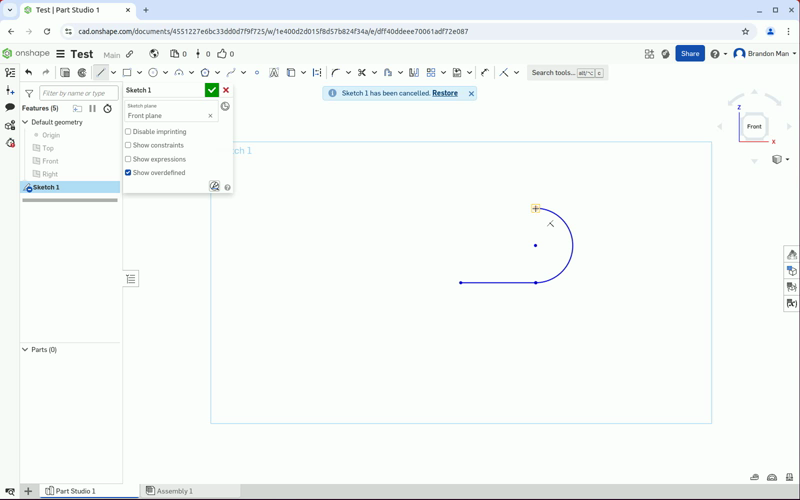
click(535, 208)
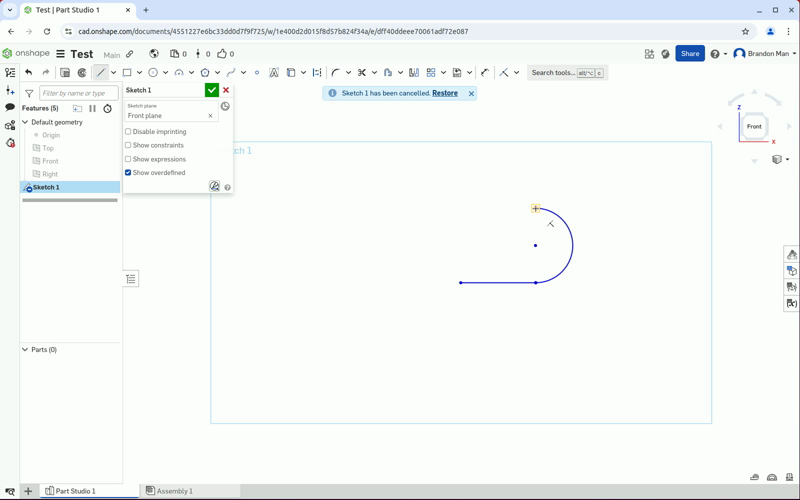
key_down(shift)
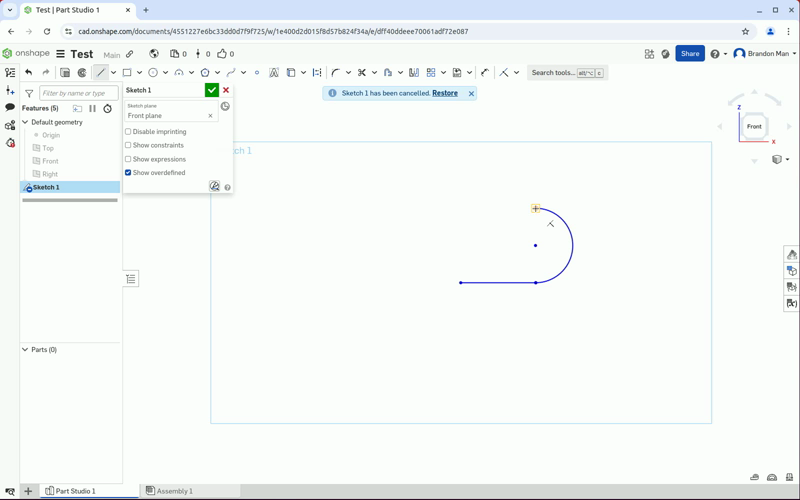
mouse_move(460, 208)
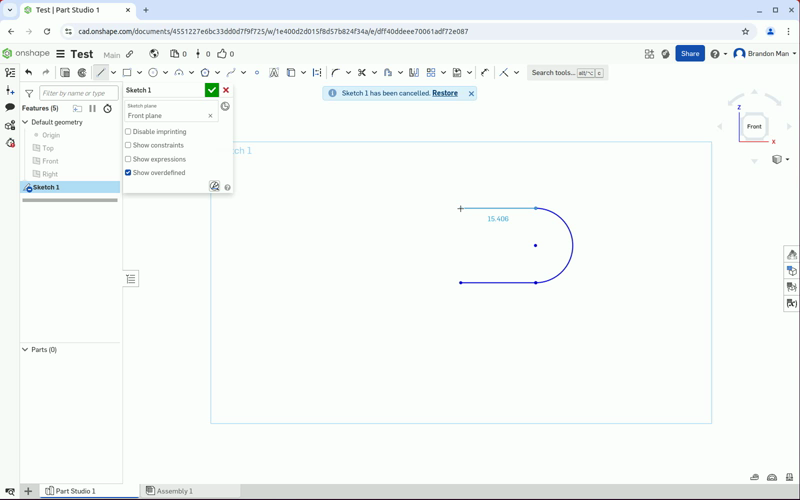
click(460, 208)
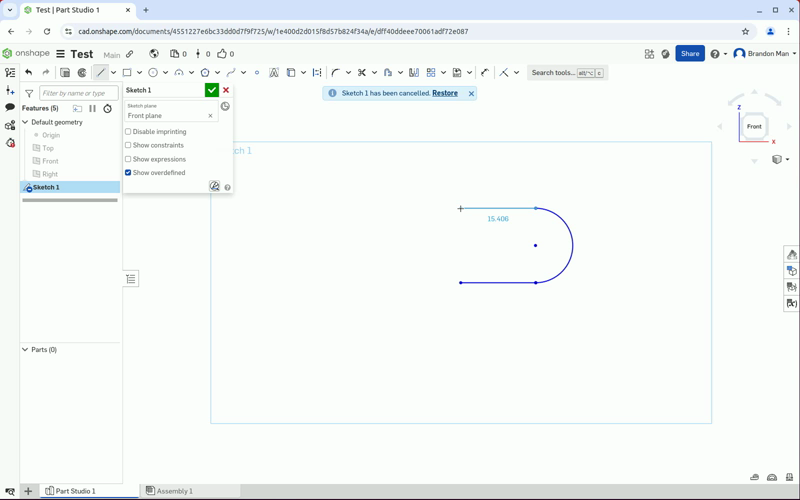
key_up(shift)
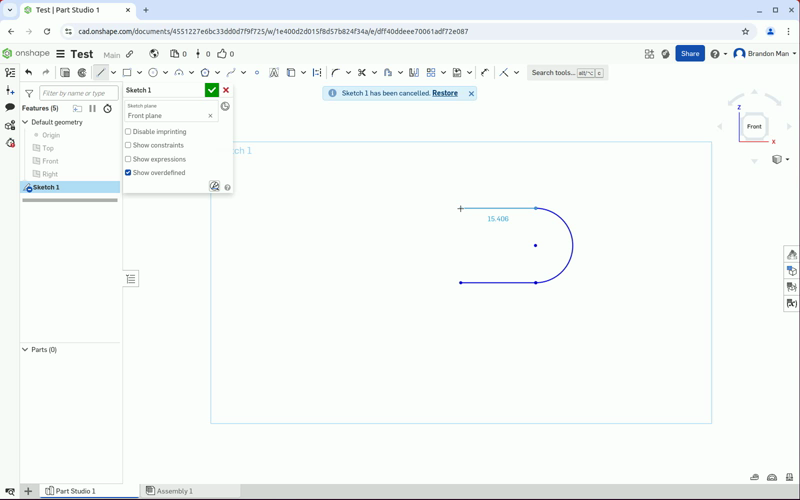
key_down(shift)
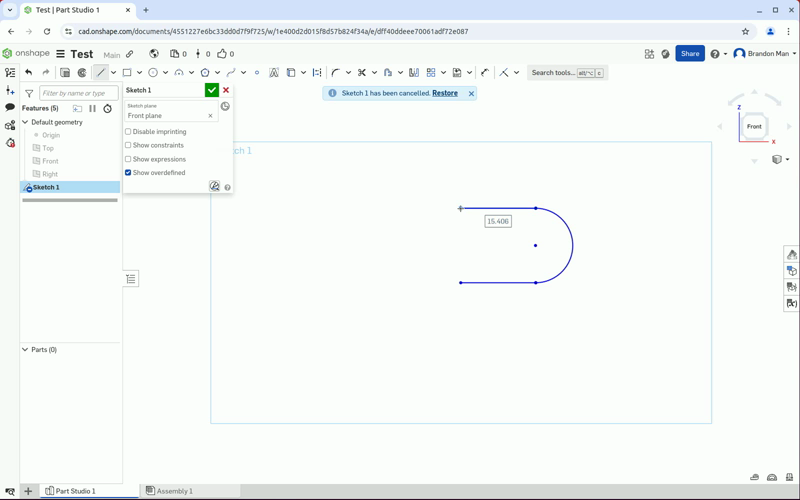
mouse_move(460, 282)
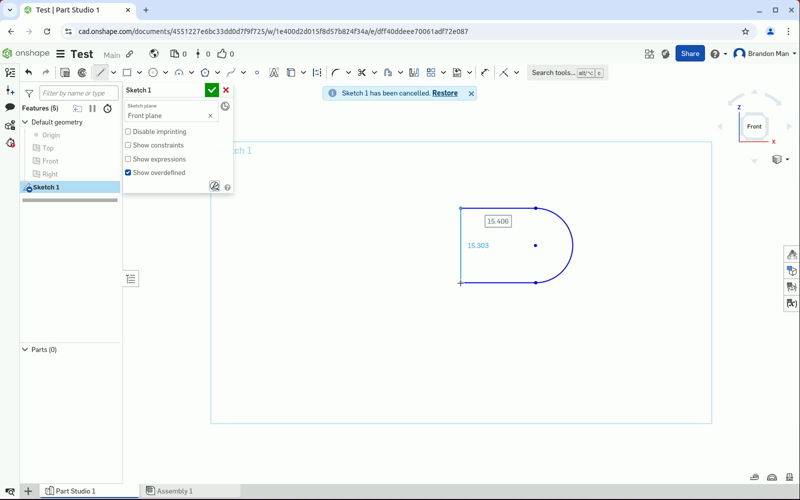
key_up(shift)
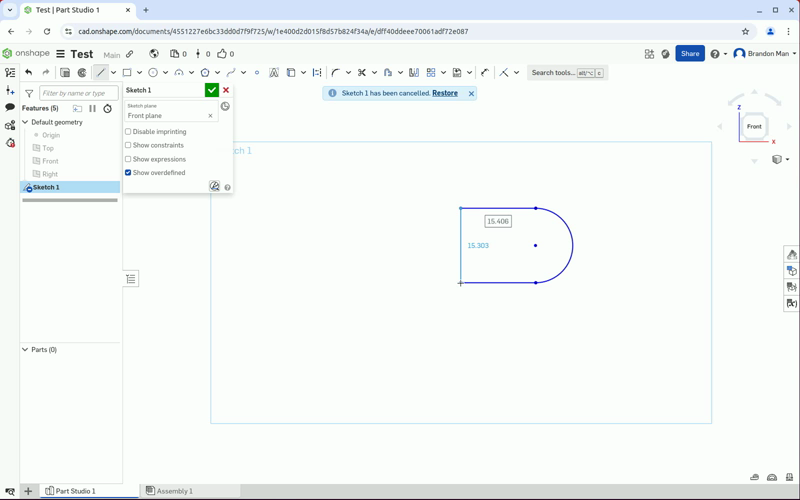
click(460, 282)
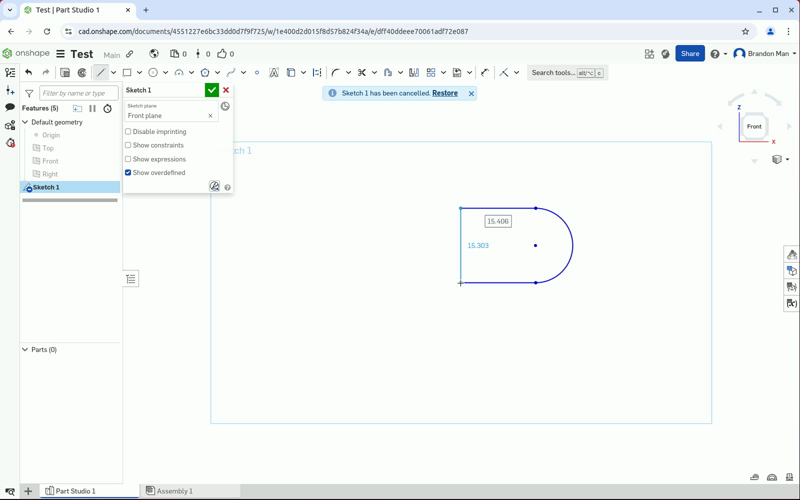
key(esc)
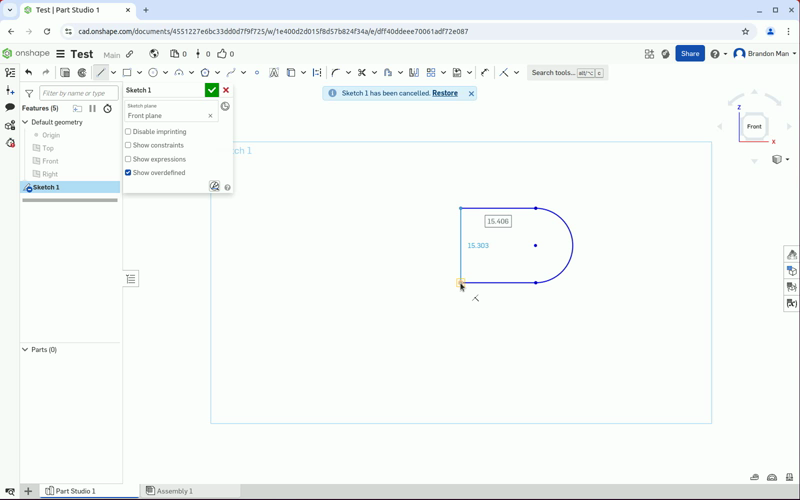
mouse_move(522, 248)
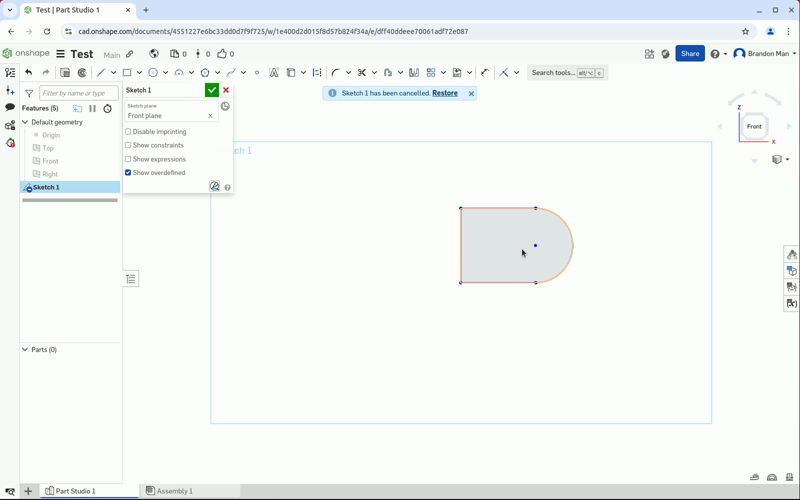
click(522, 248)
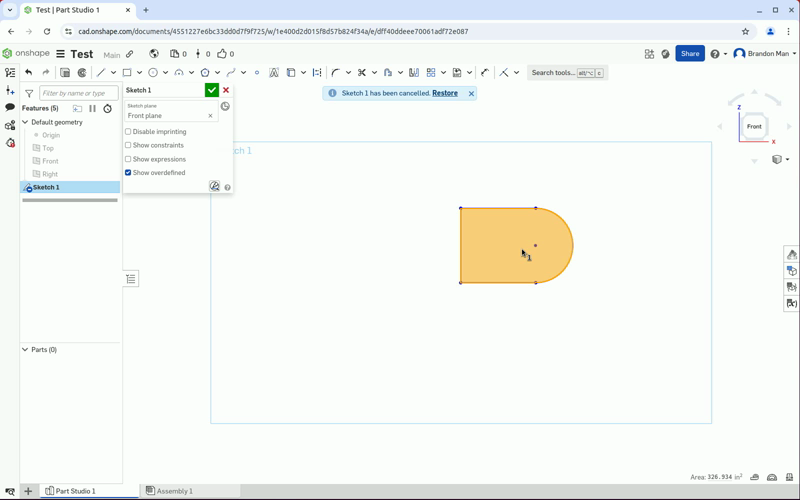
mouse_move(73, 352)
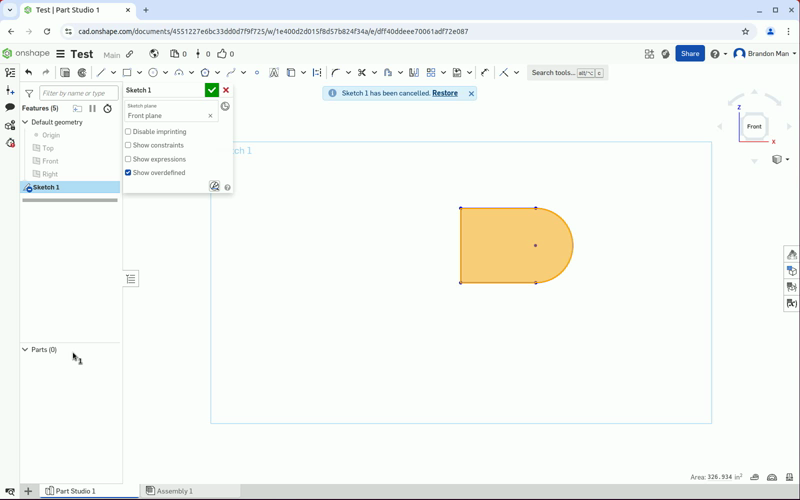
key(shift+y)
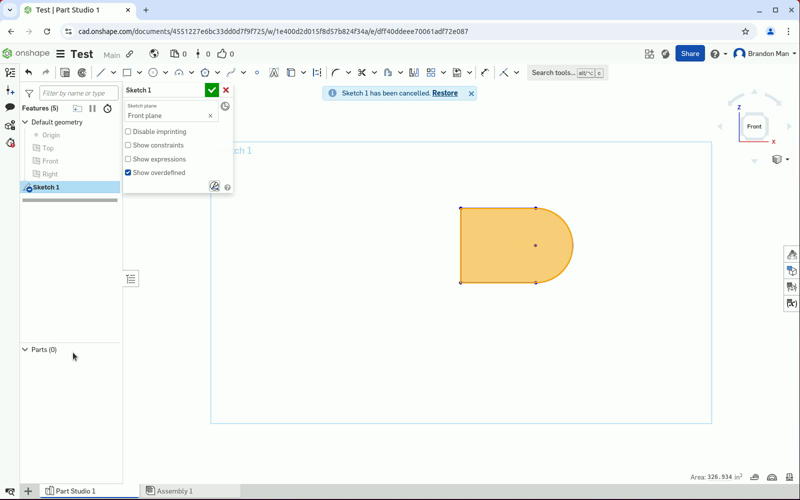
key(shift+e)
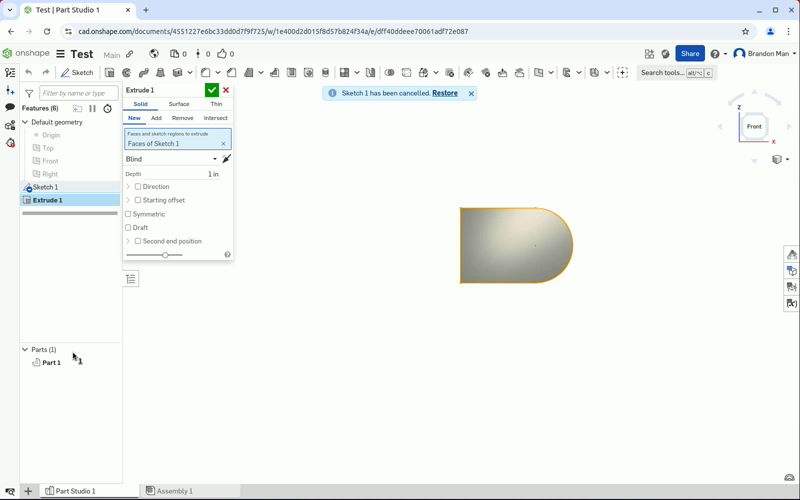
mouse_move(143, 106)
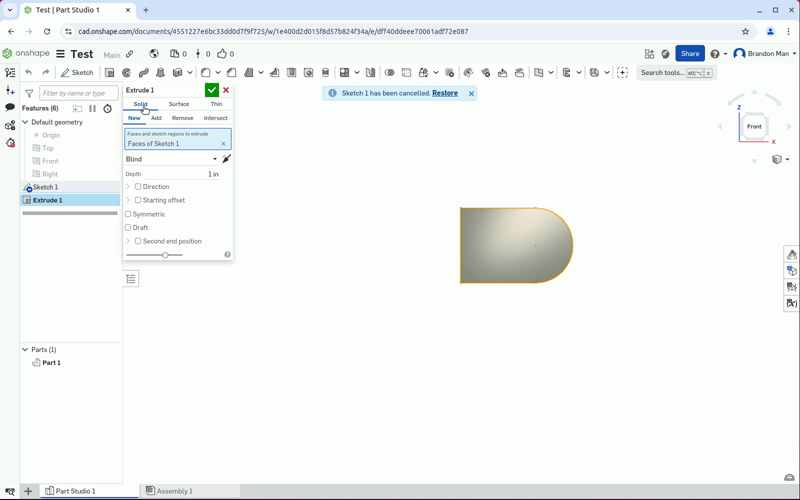
click(143, 106)
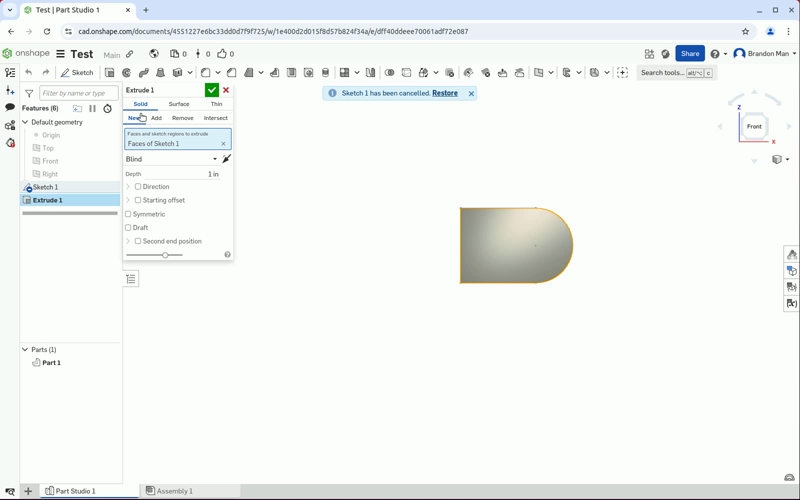
mouse_move(137, 120)
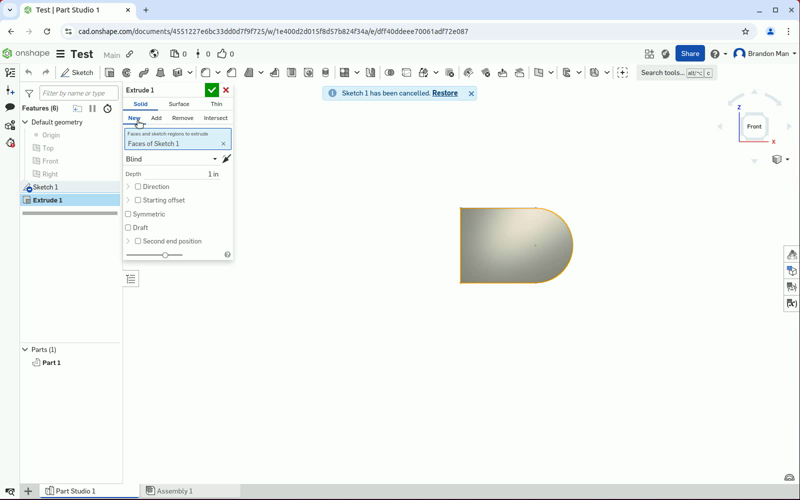
click(137, 120)
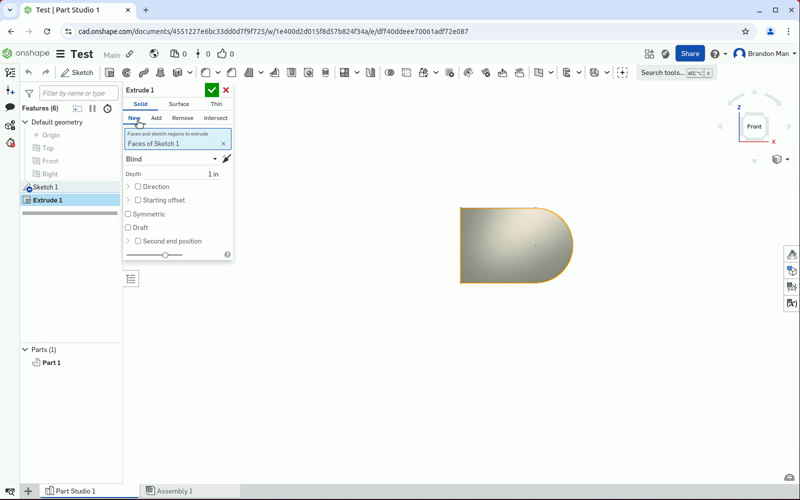
key(tab, 4)
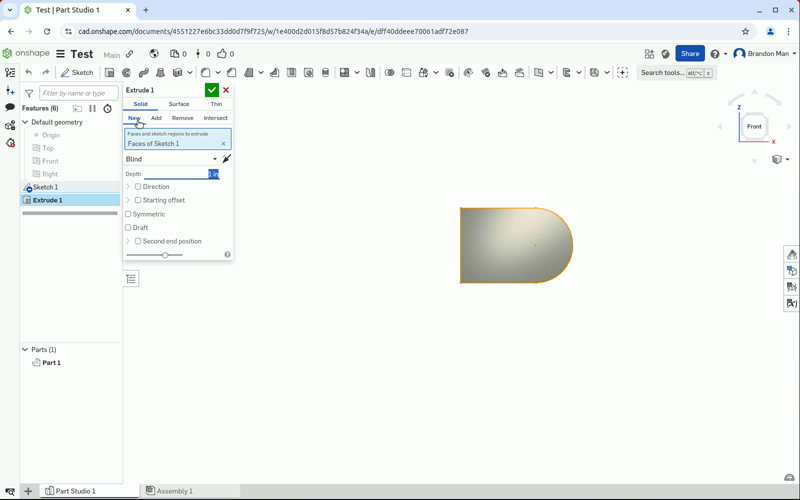
text(7.703)
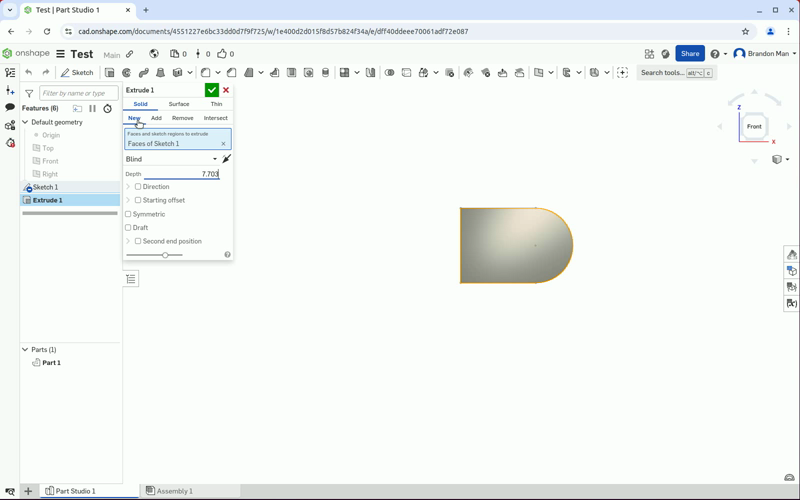
key(enter)
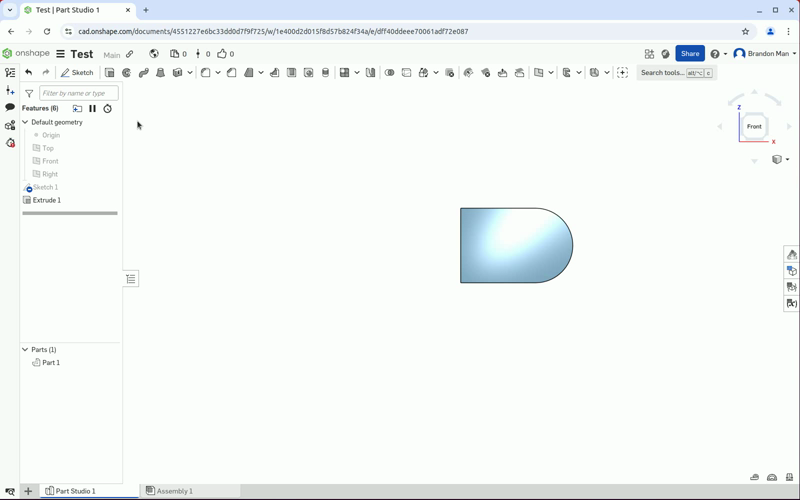
key(shift+h)
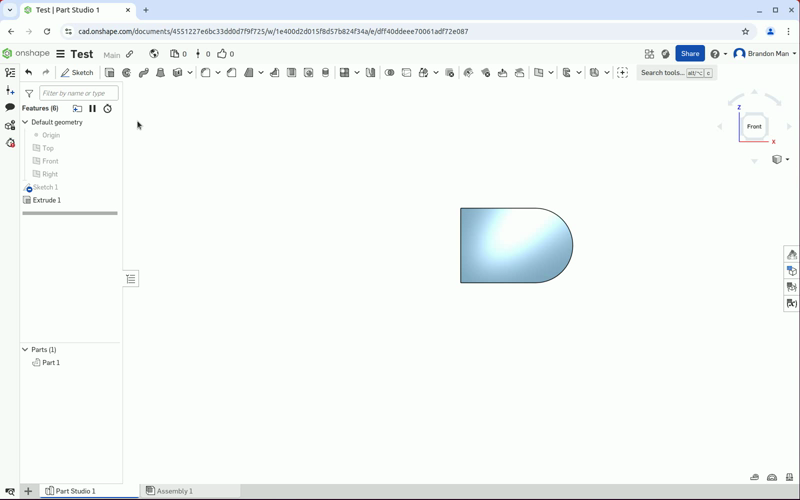
key(shift+h)
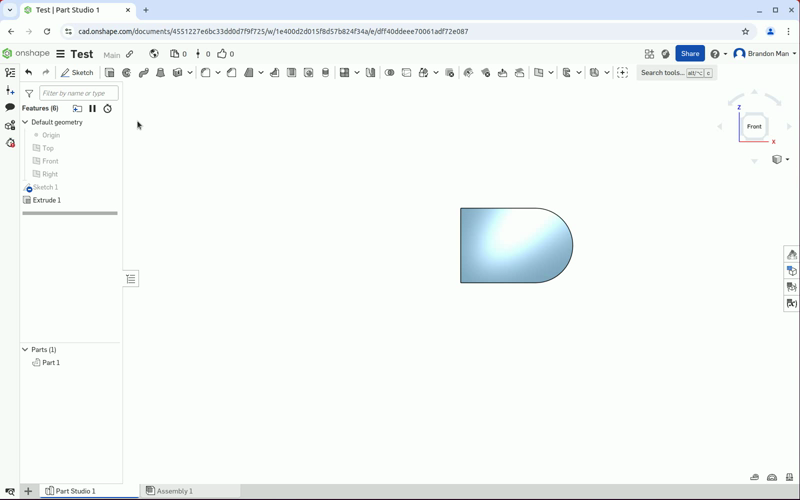
mouse_move(73, 189)
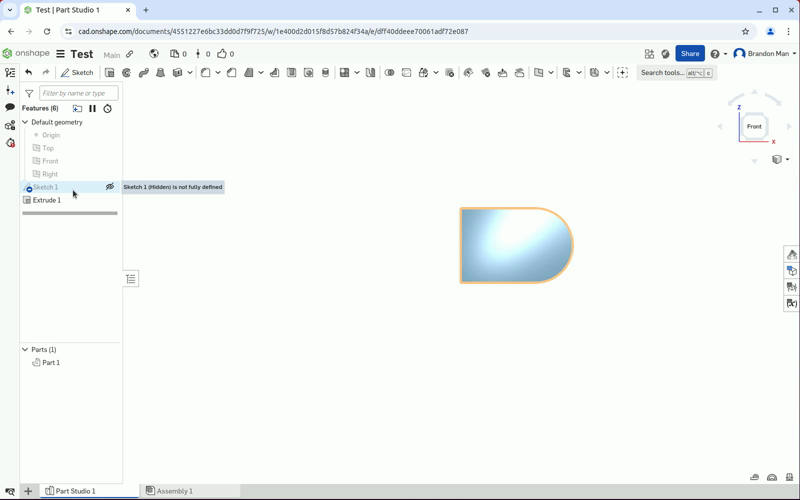
click(73, 189)
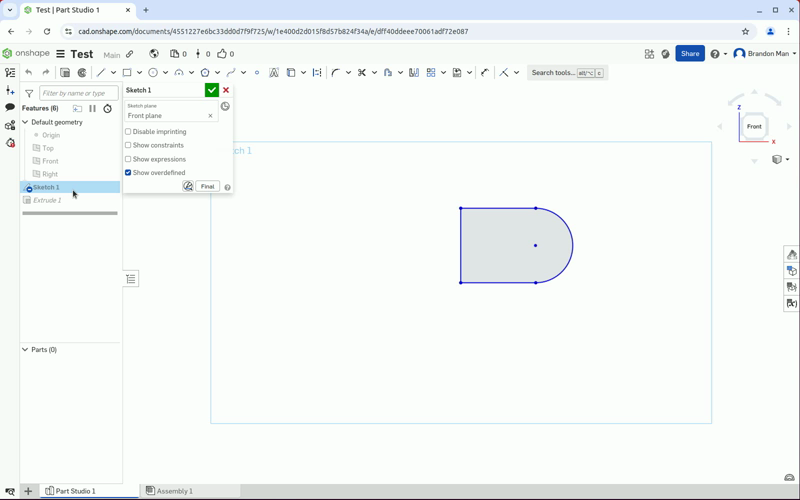
mouse_move(229, 92)
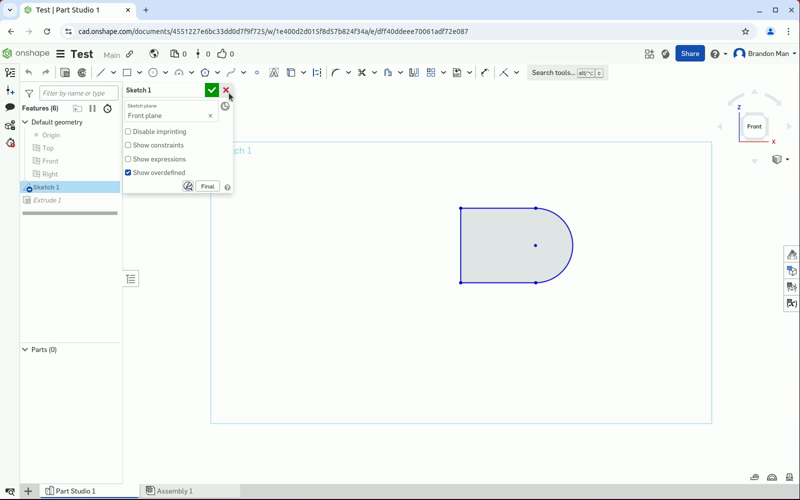
click(229, 92)
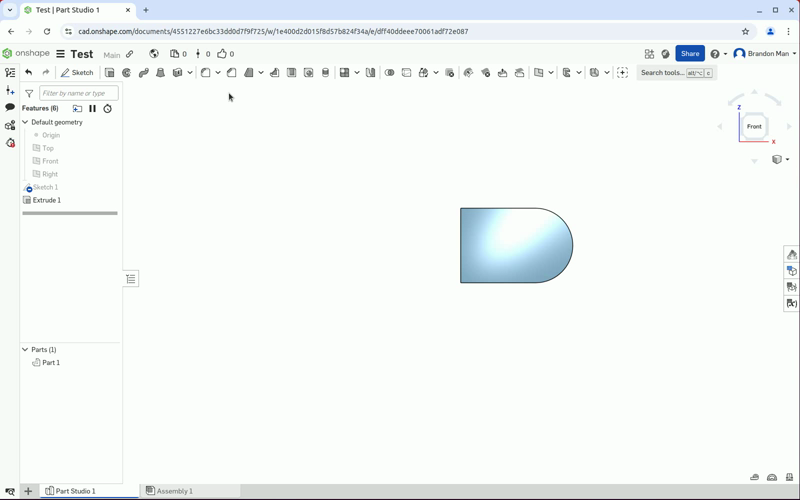
mouse_move(541, 75)
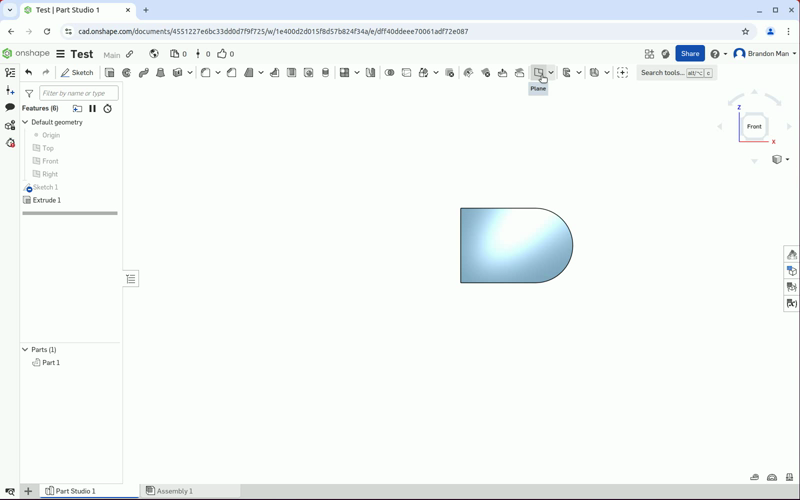
click(541, 75)
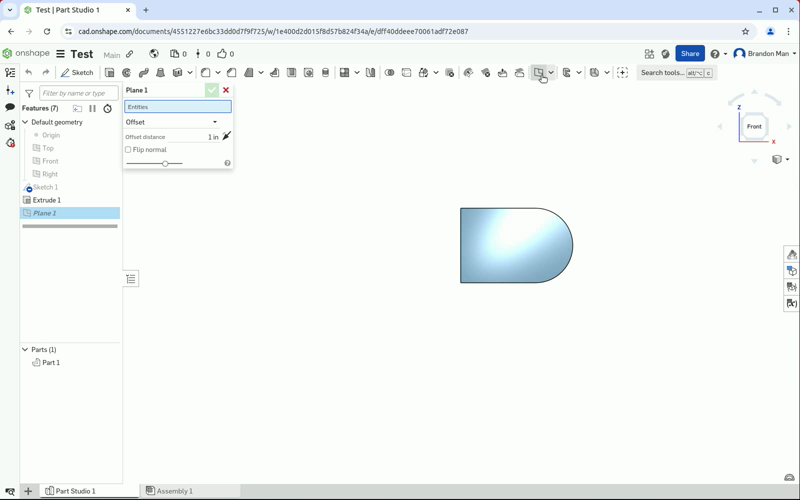
mouse_move(73, 163)
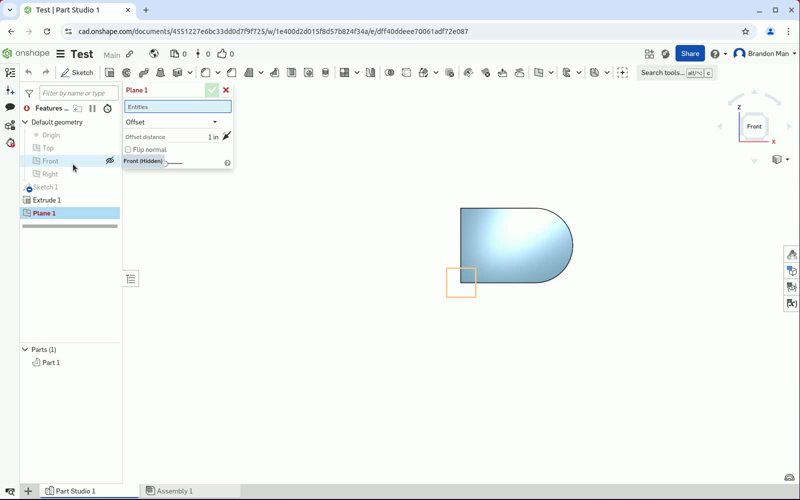
click(73, 163)
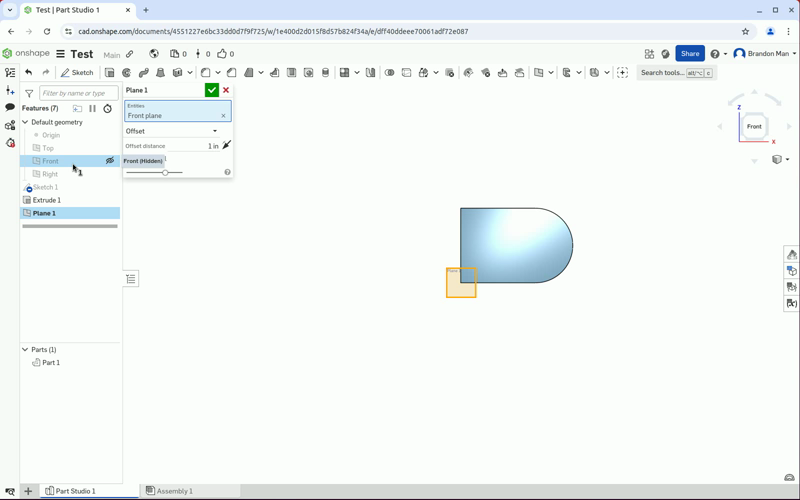
key(tab, 2)
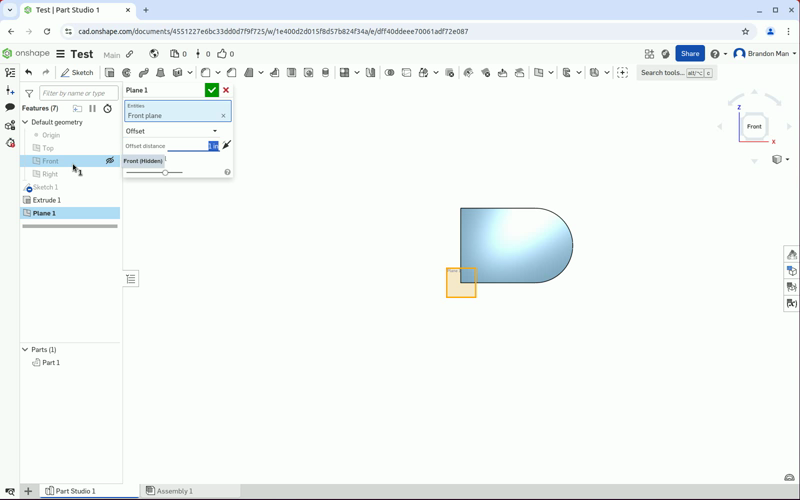
text(7.703)
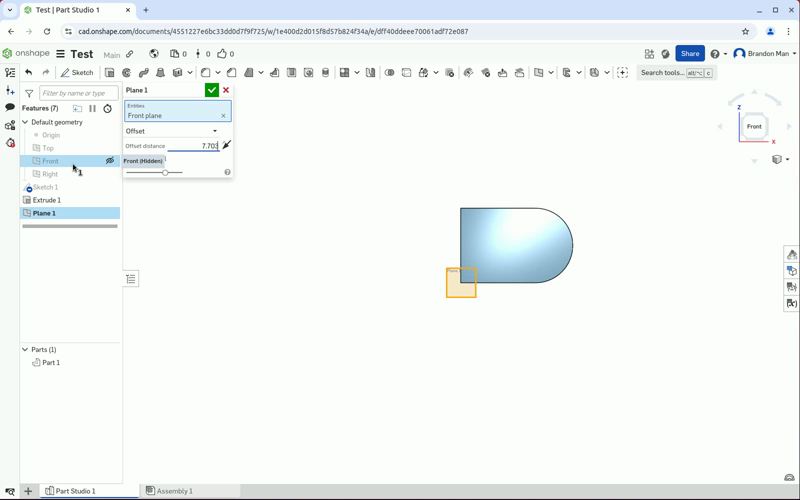
key(enter, 2)
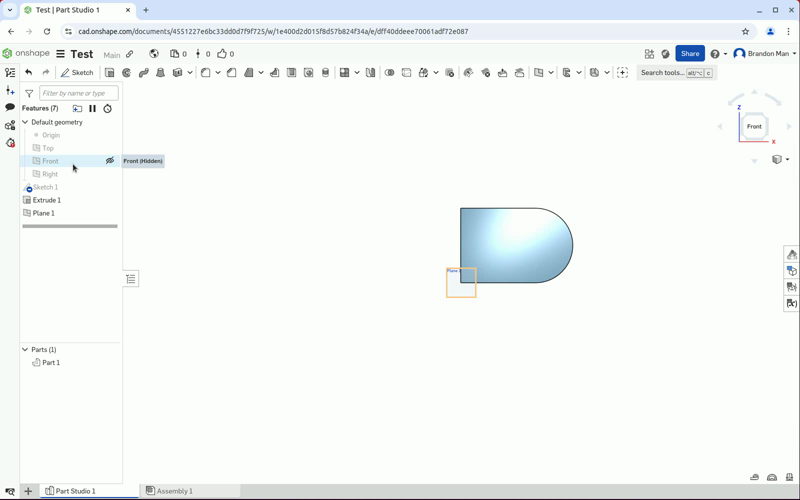
key(shift+s)
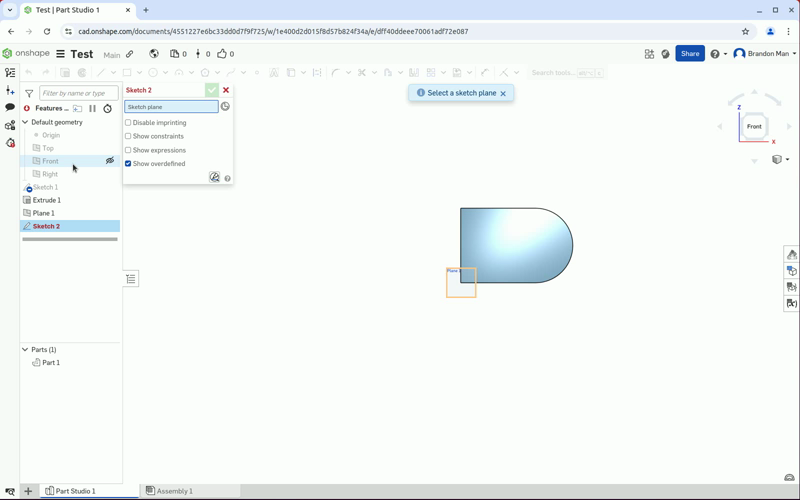
mouse_move(73, 215)
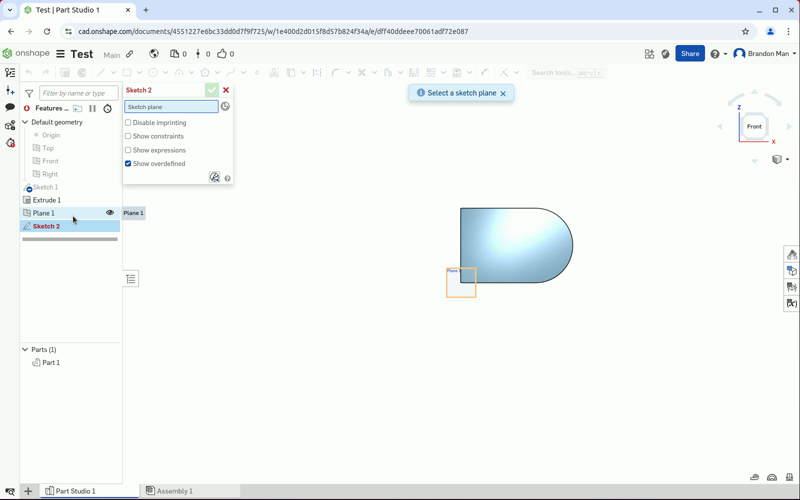
click(73, 215)
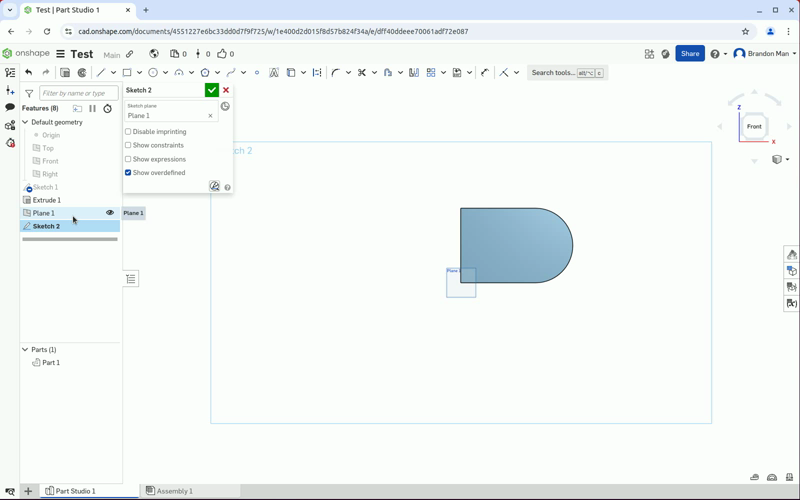
mouse_move(73, 352)
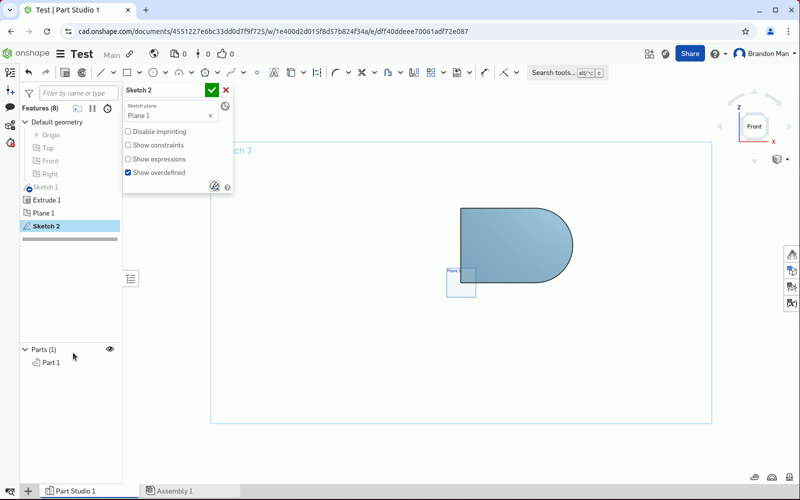
key(y)
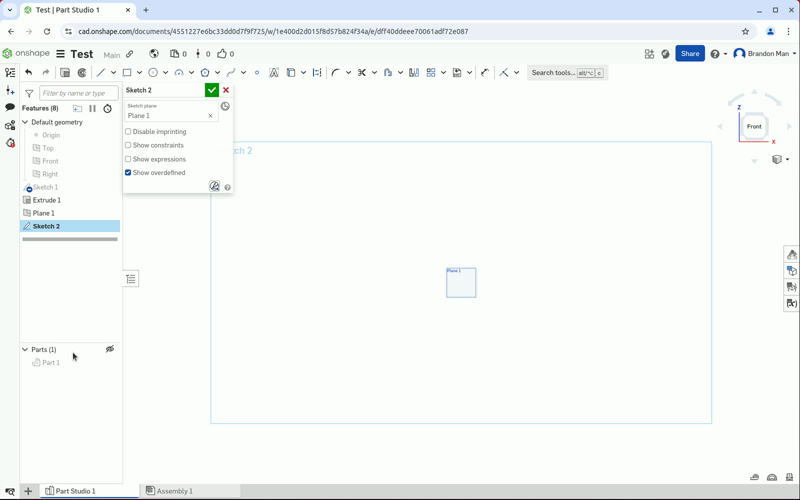
key(l)
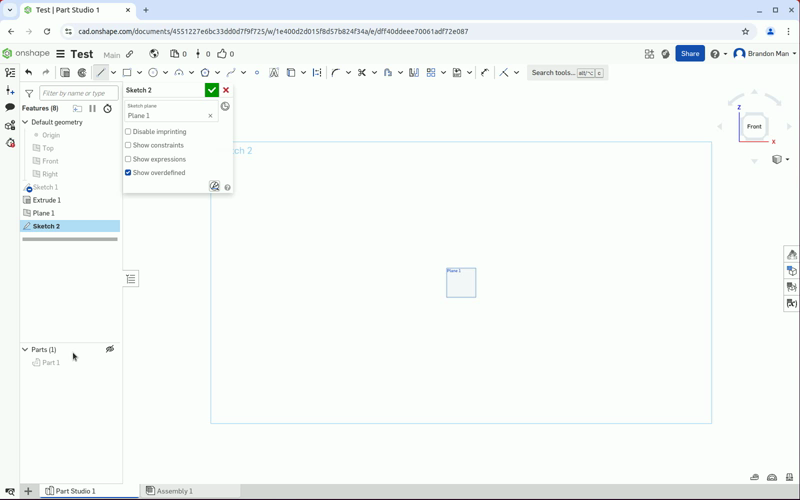
key_down(shift)
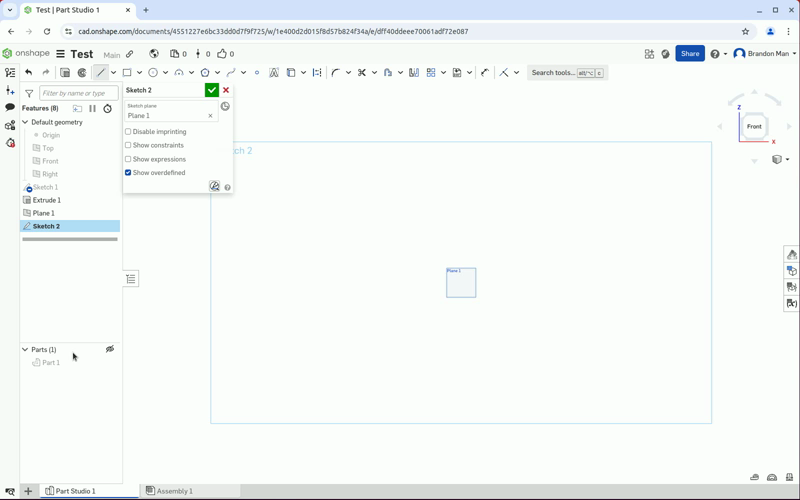
mouse_move(460, 282)
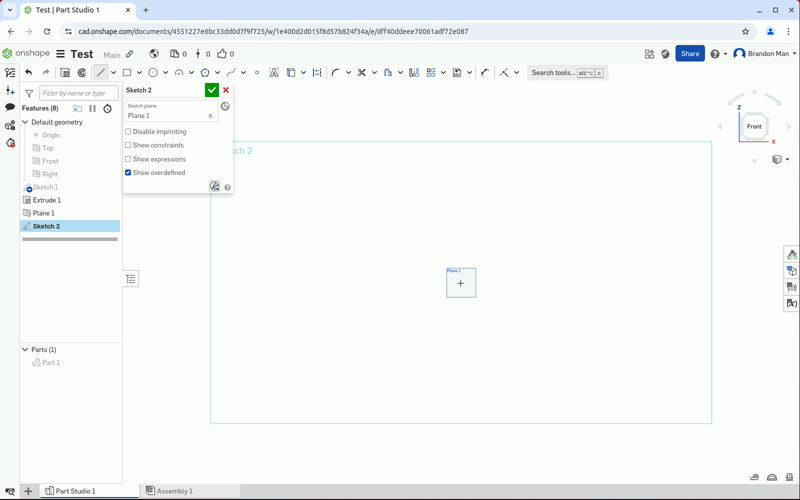
click(460, 282)
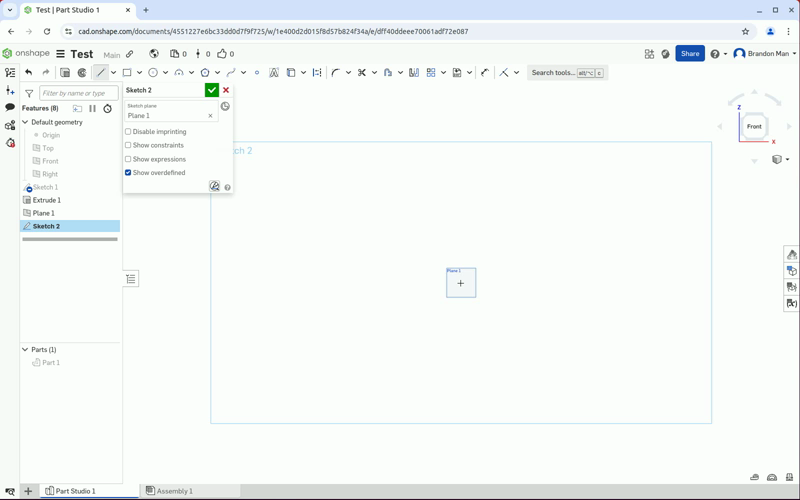
key_up(shift)
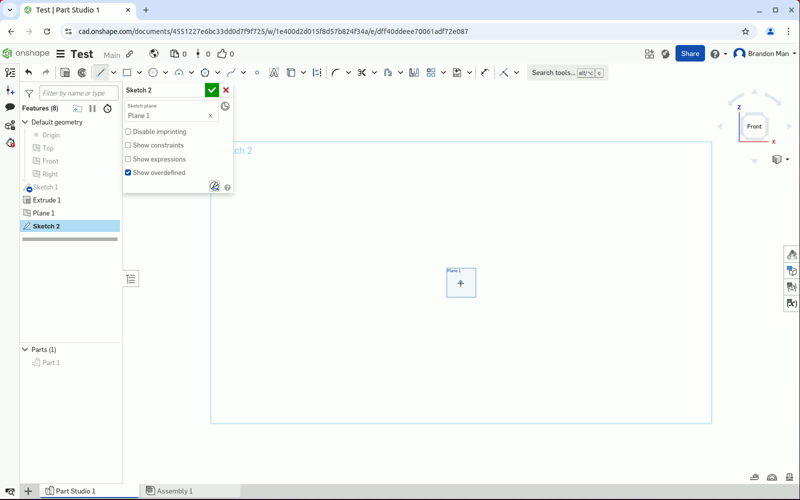
key_down(shift)
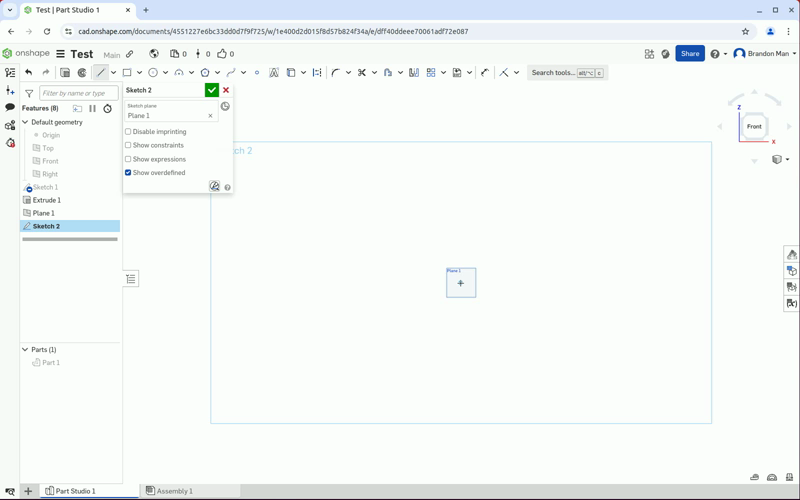
mouse_move(490, 282)
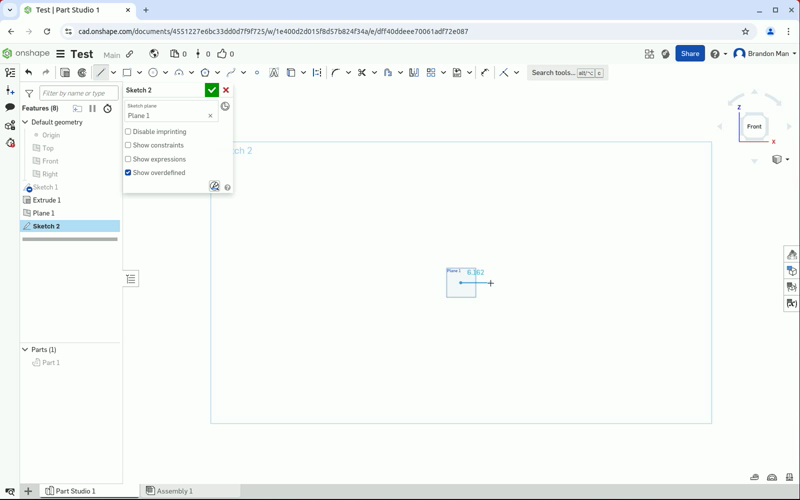
mouse_move(498, 282)
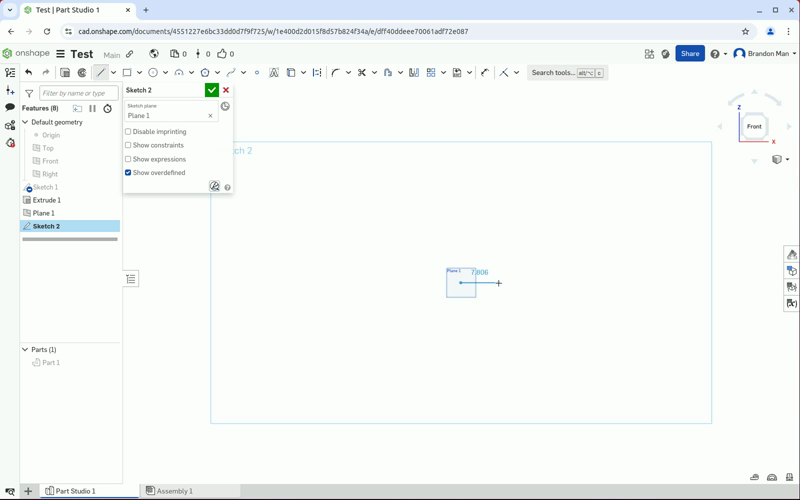
click(498, 282)
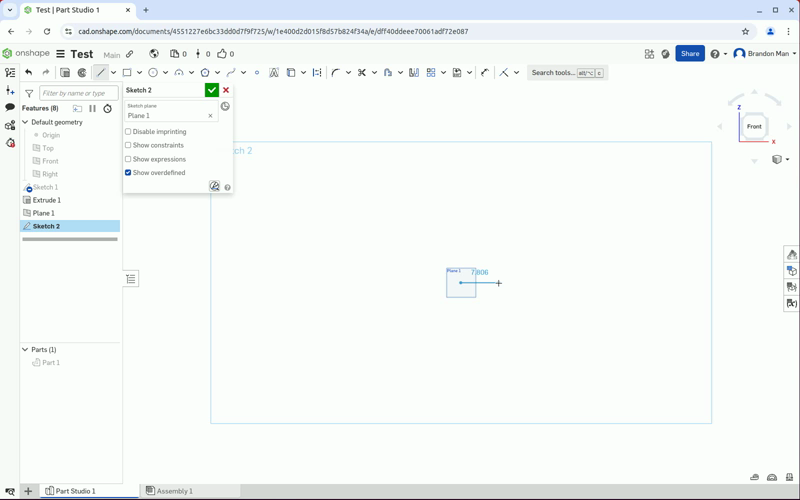
key_up(shift)
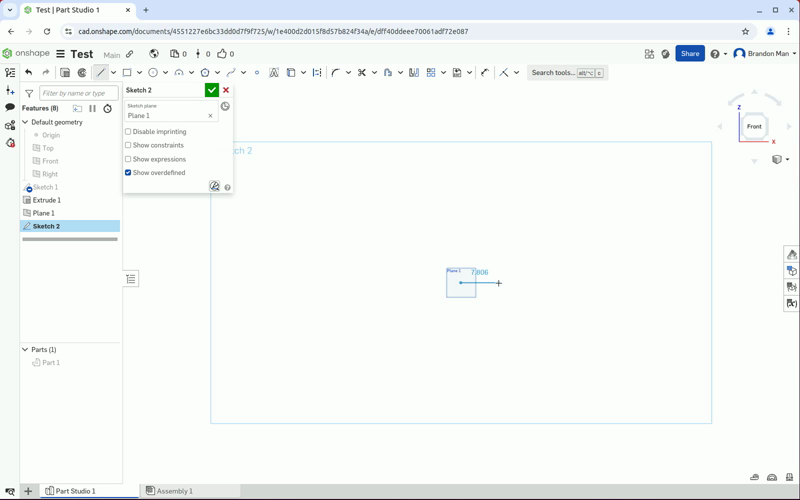
key_down(shift)
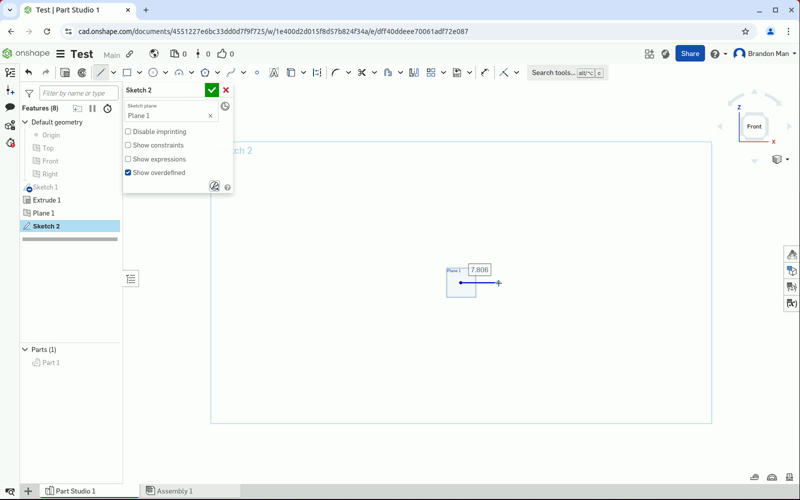
mouse_move(498, 207)
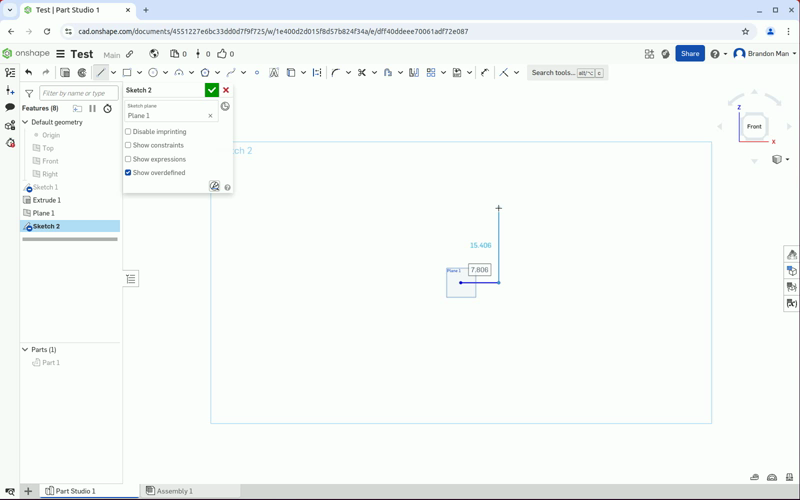
click(498, 207)
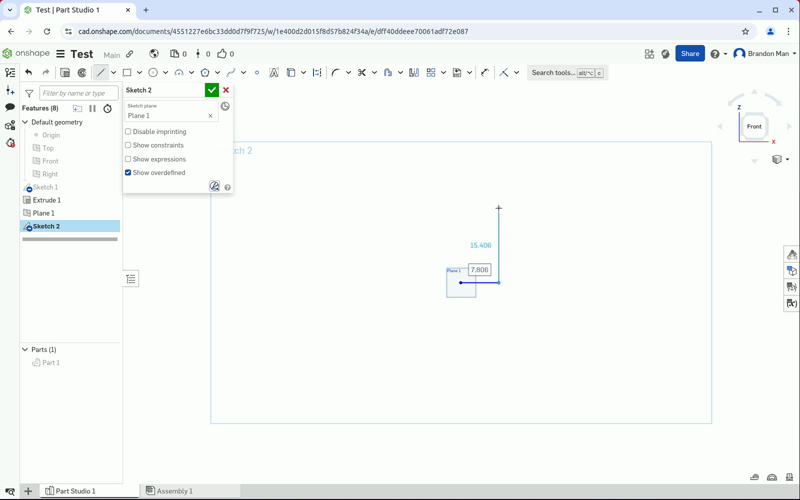
key_up(shift)
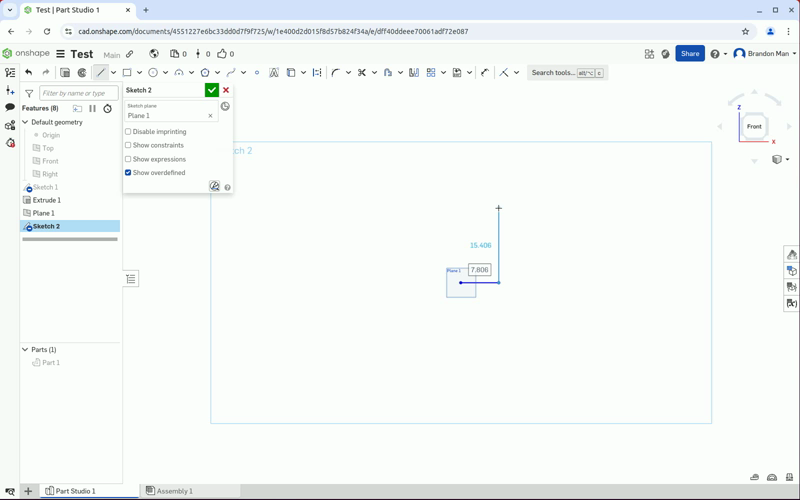
key_down(shift)
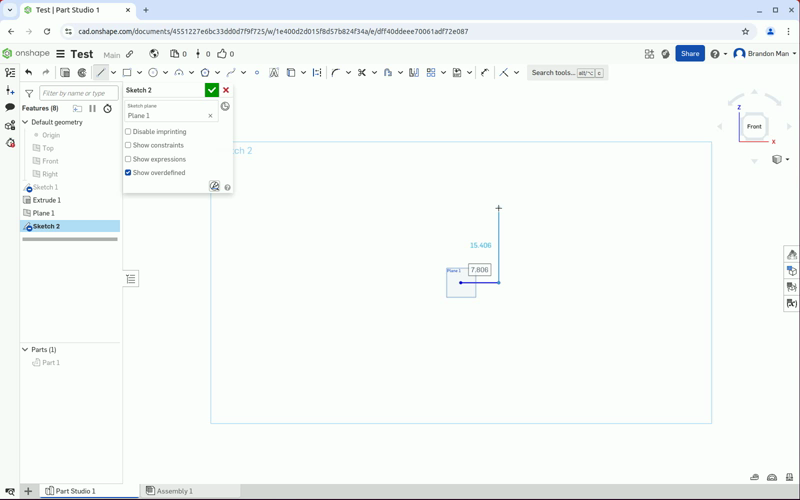
mouse_move(528, 207)
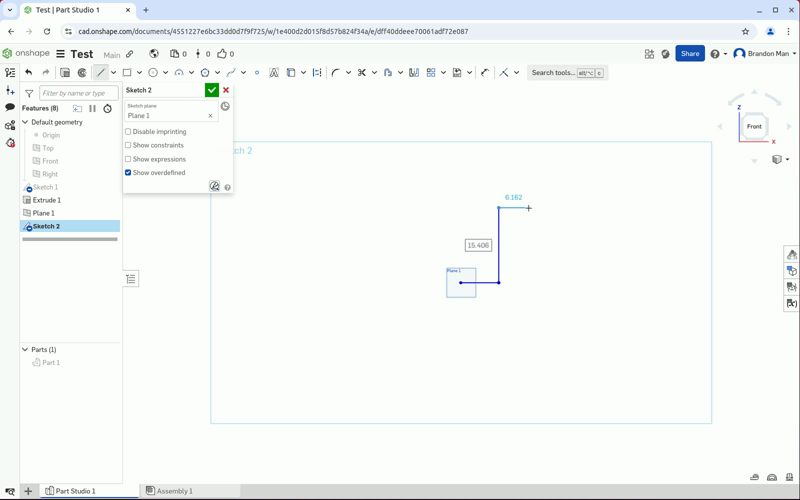
mouse_move(460, 207)
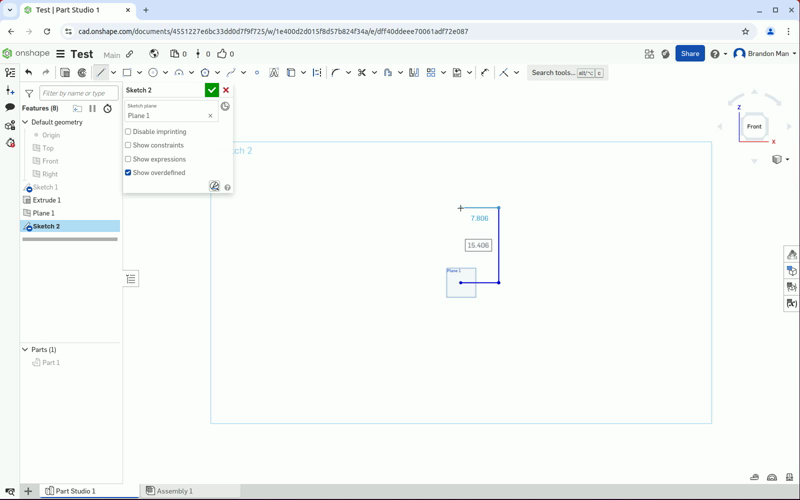
click(460, 207)
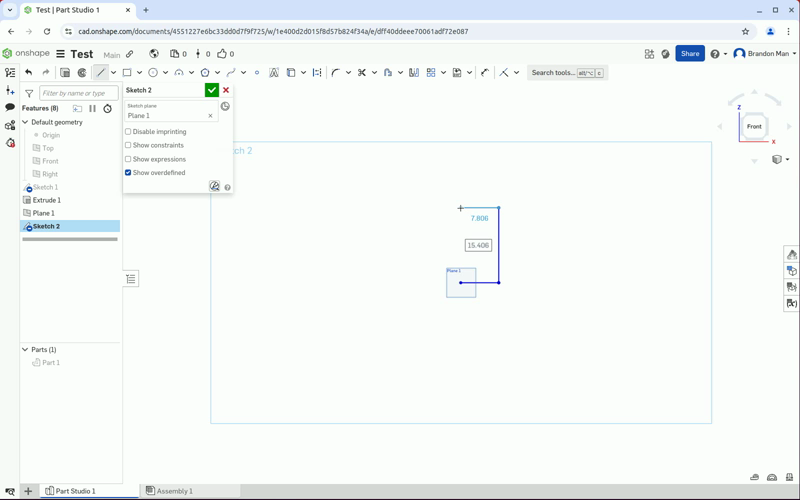
key_up(shift)
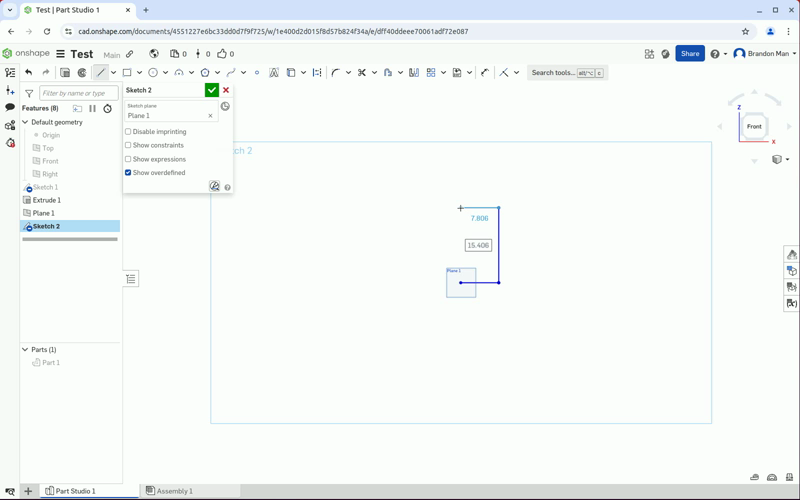
key_down(shift)
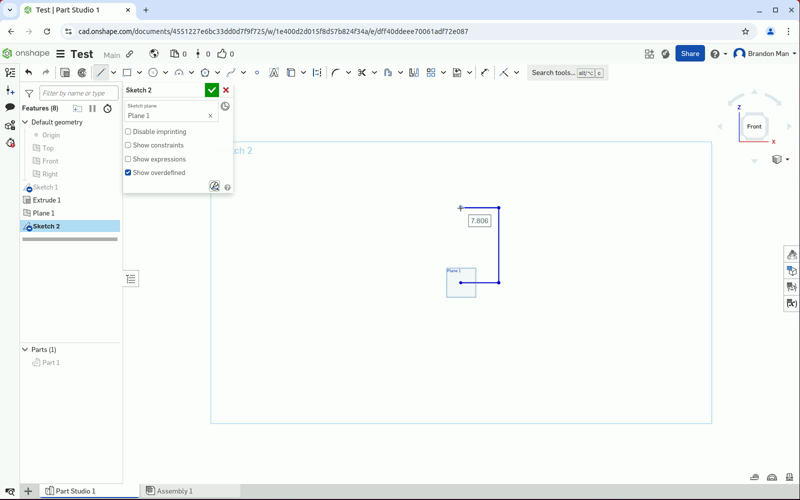
mouse_move(460, 282)
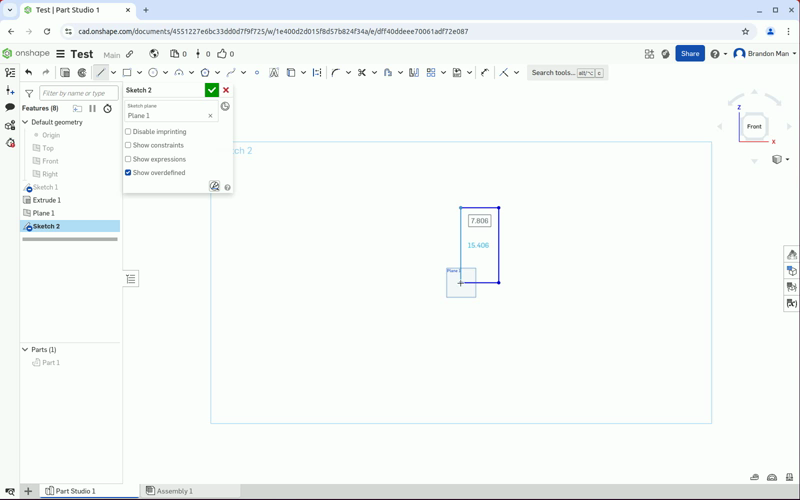
key_up(shift)
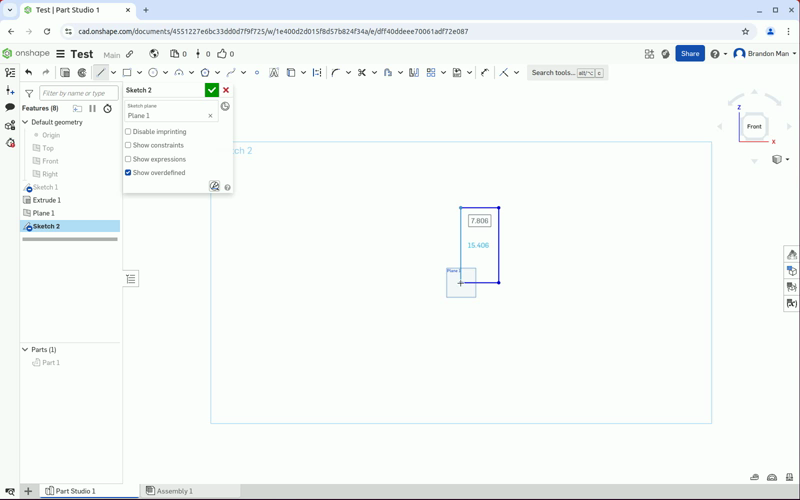
click(460, 282)
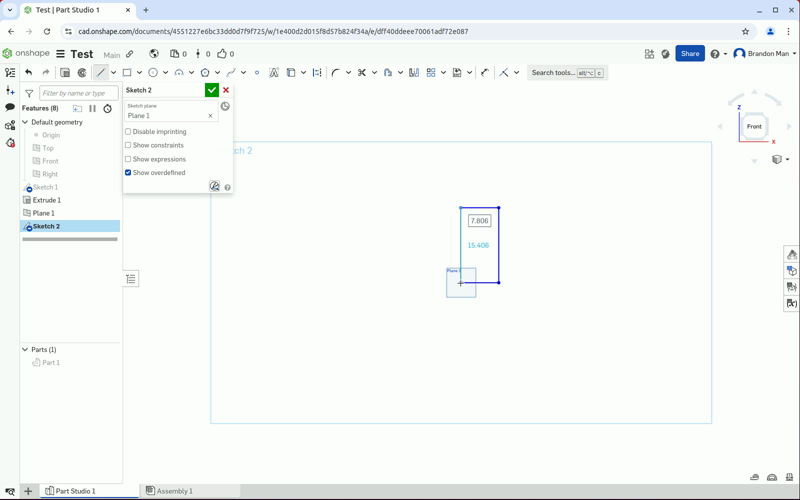
key(esc)
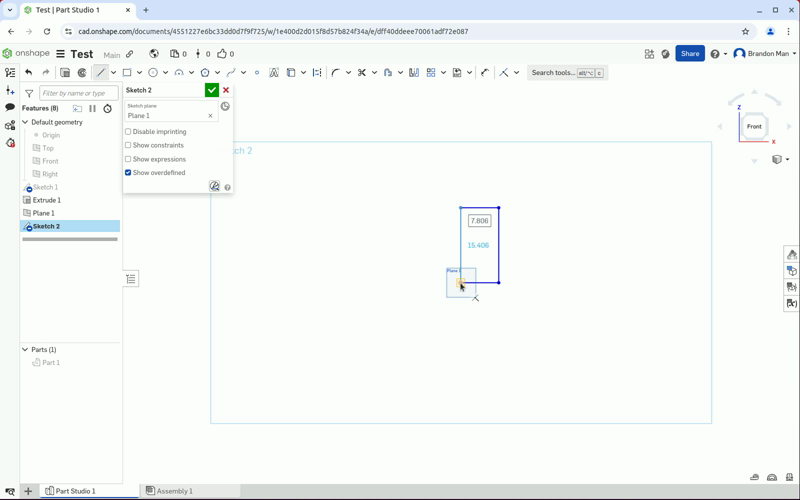
mouse_move(466, 227)
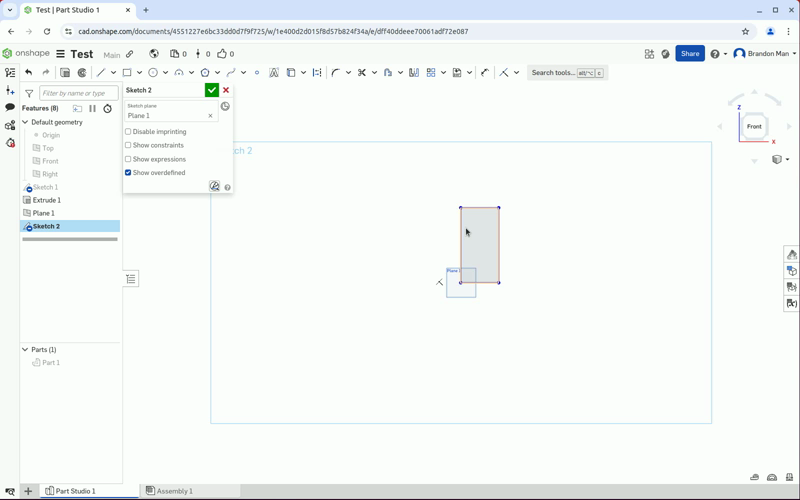
click(466, 227)
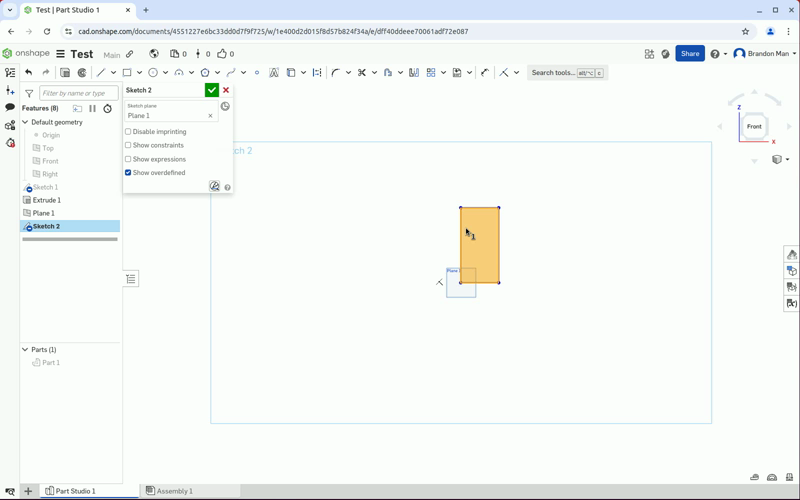
mouse_move(73, 352)
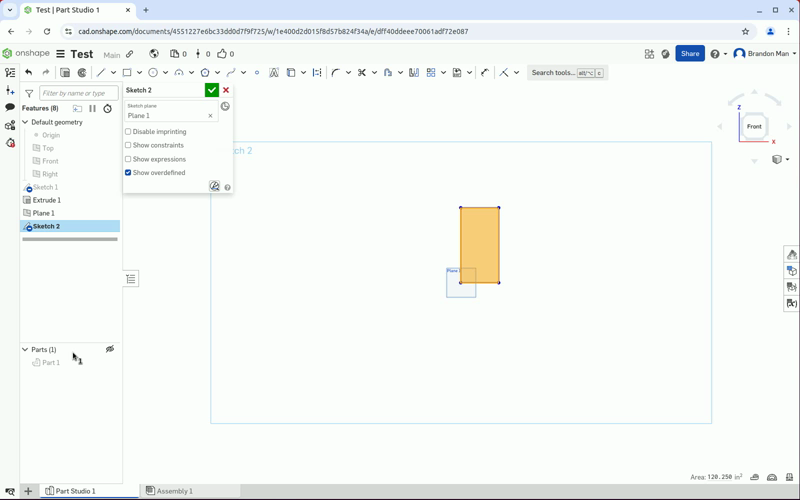
key(shift+y)
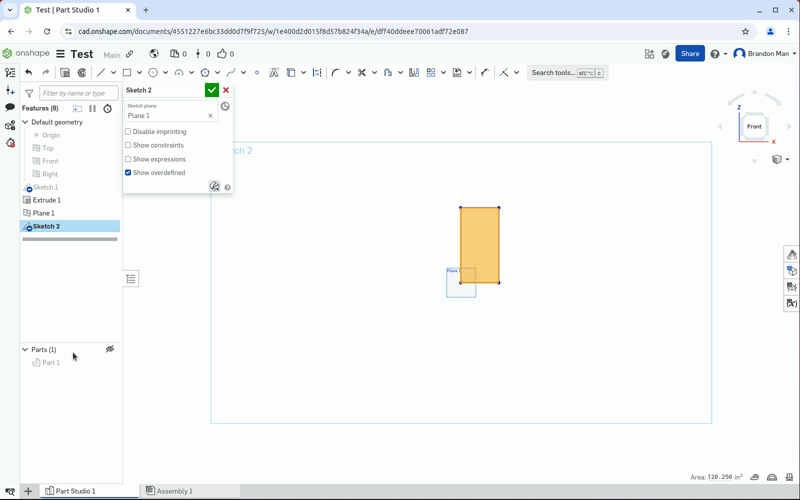
key(shift+e)
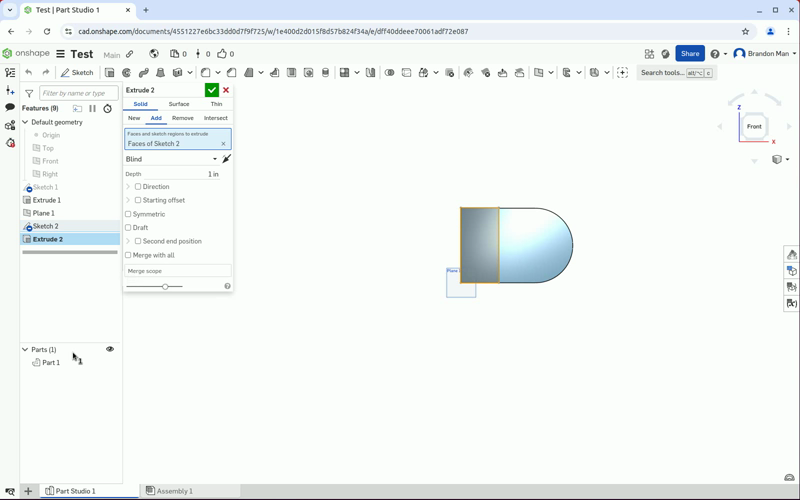
mouse_move(143, 106)
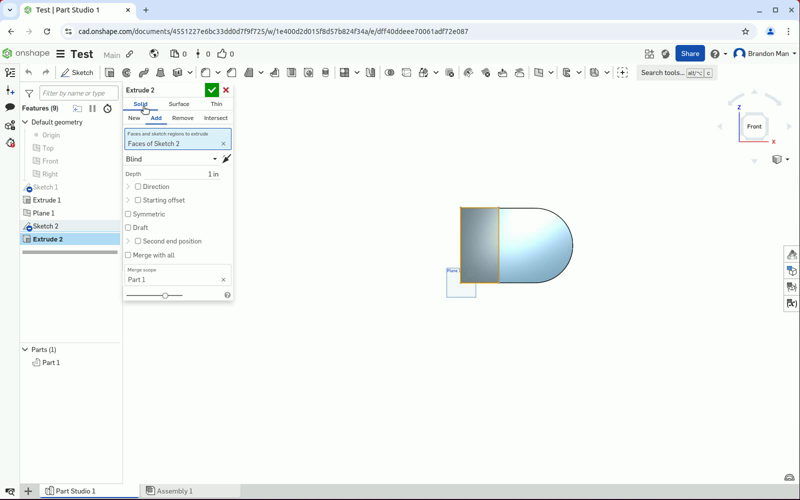
click(143, 106)
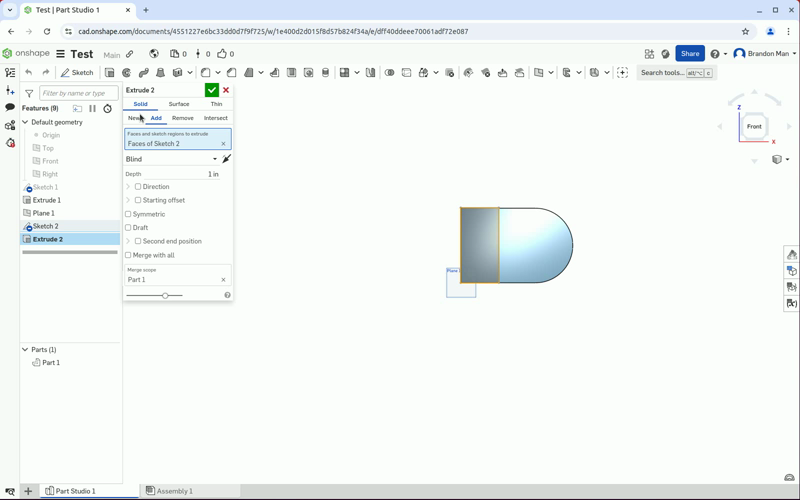
mouse_move(137, 120)
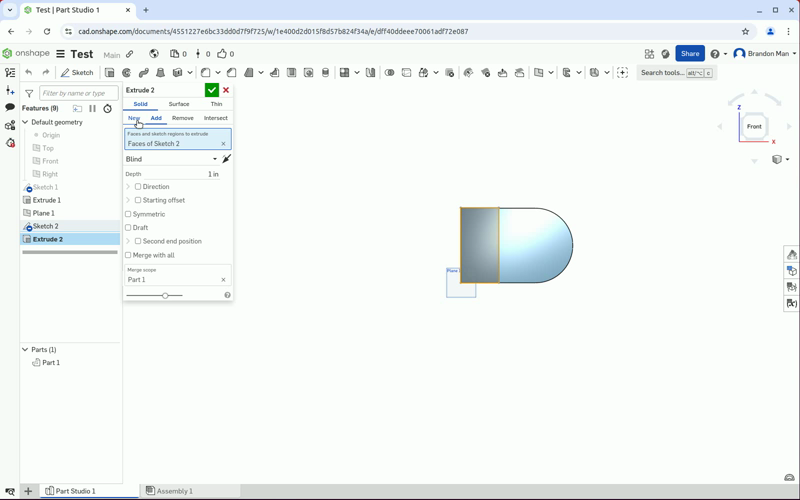
click(137, 120)
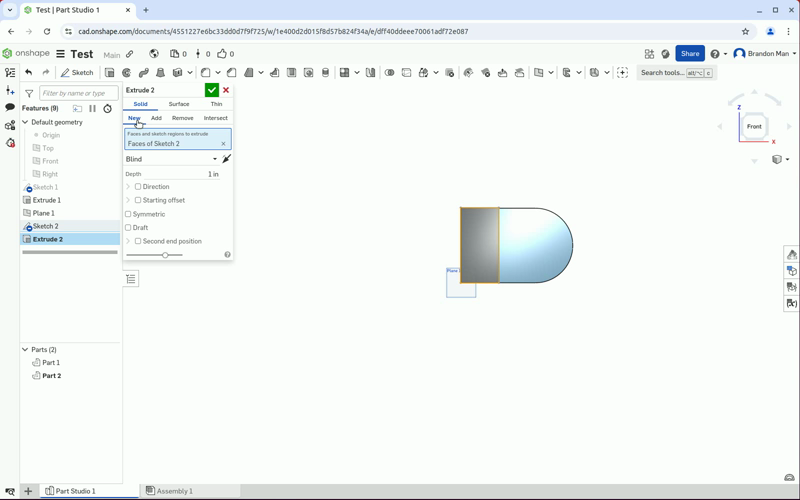
key(tab, 4)
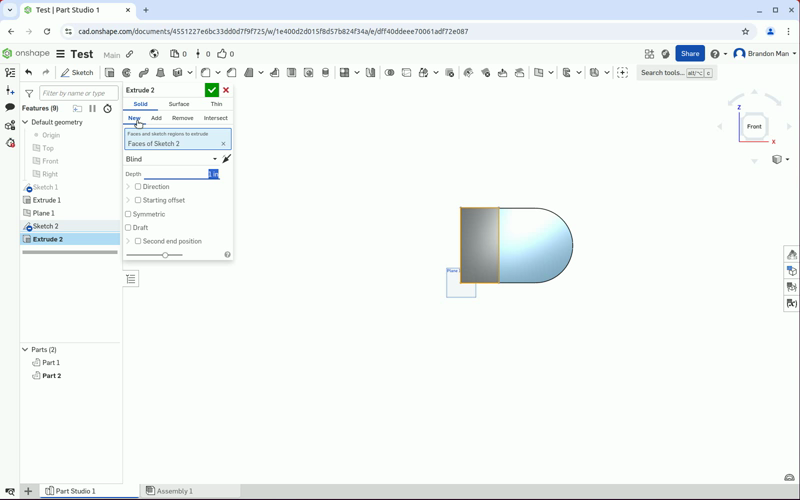
text(7.703)
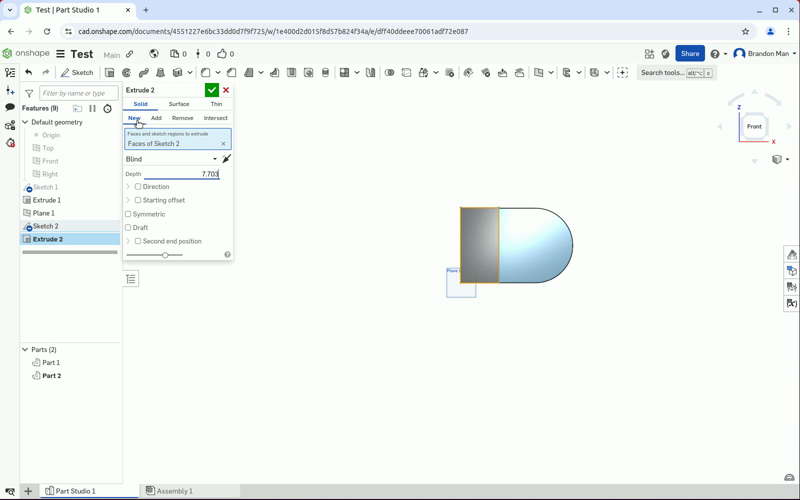
key(enter)
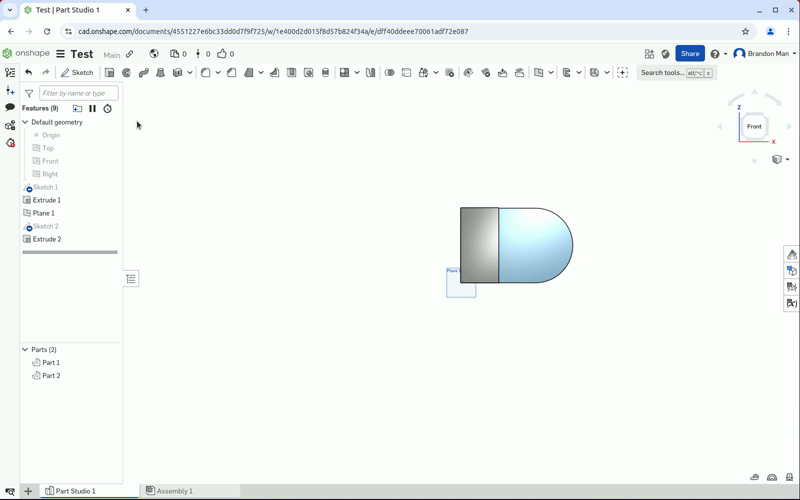
key(shift+h)
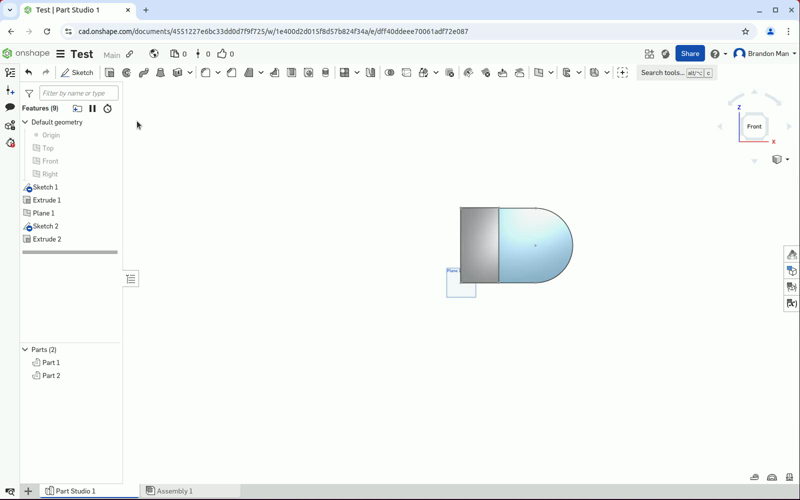
key(shift+h)
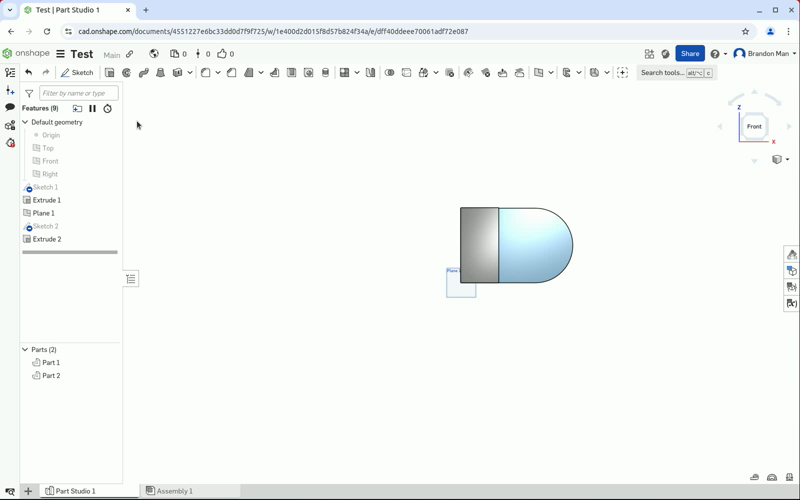
mouse_move(73, 189)
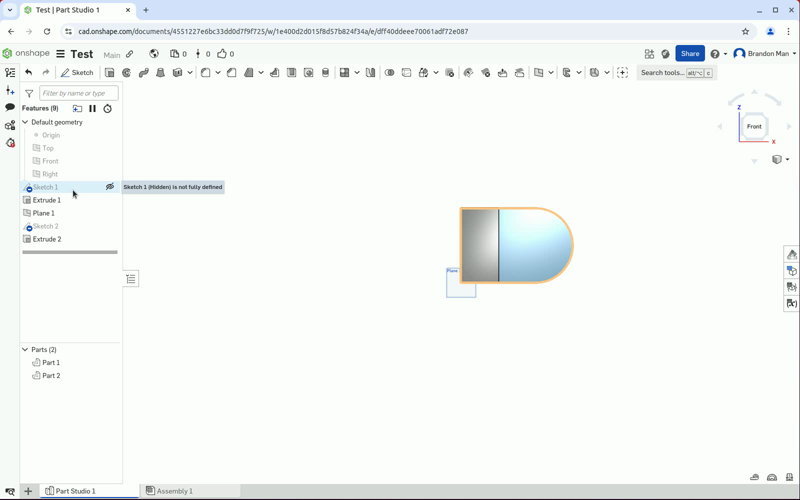
click(73, 189)
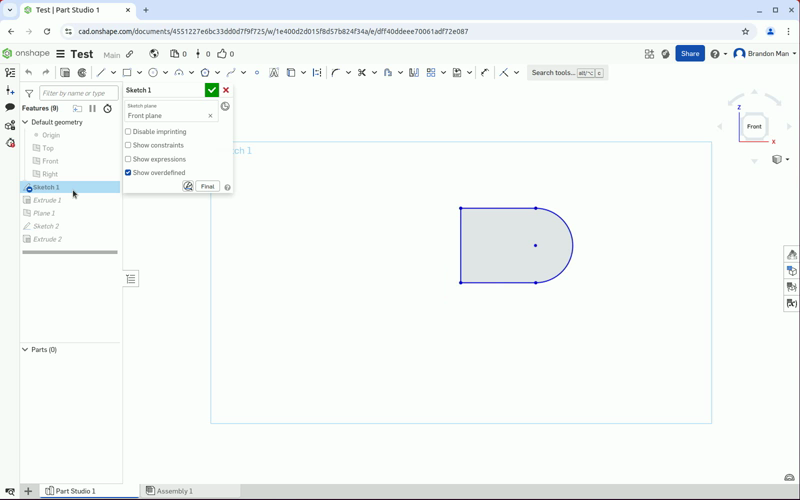
mouse_move(229, 92)
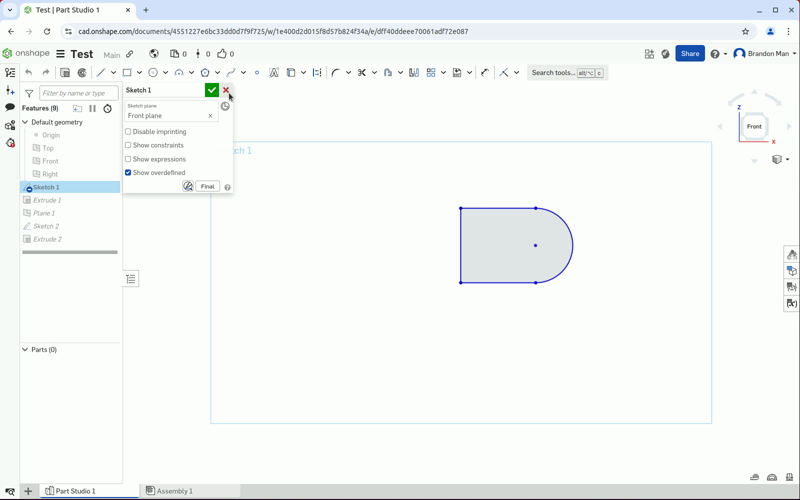
click(229, 92)
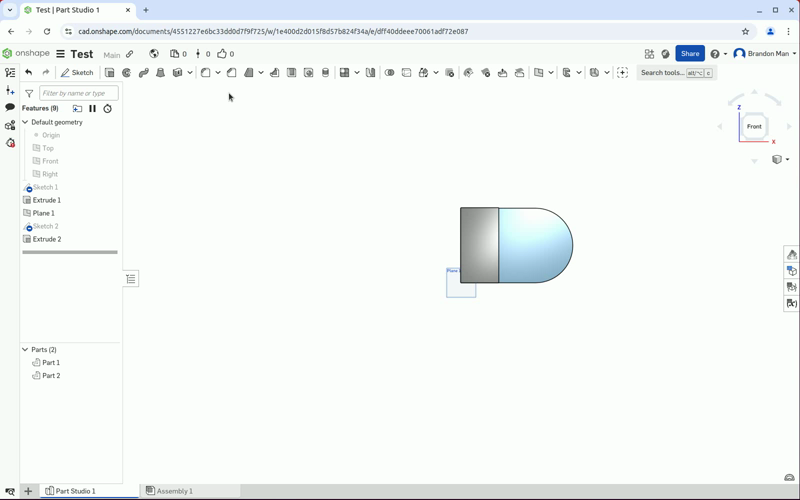
mouse_move(541, 75)
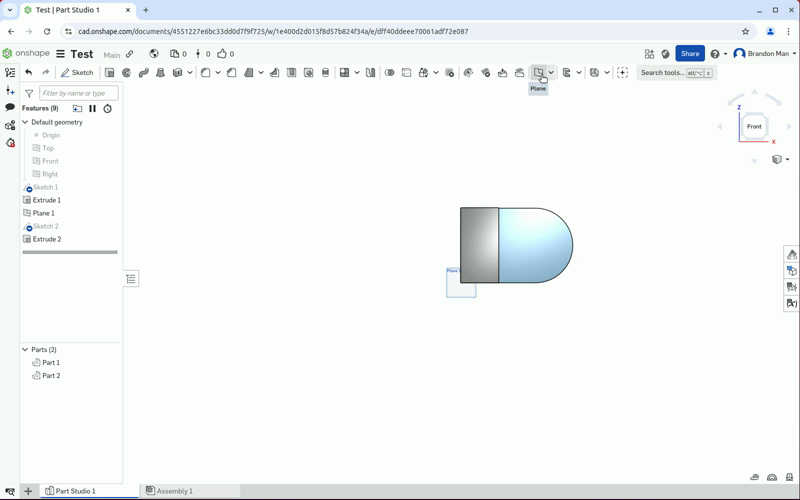
click(541, 75)
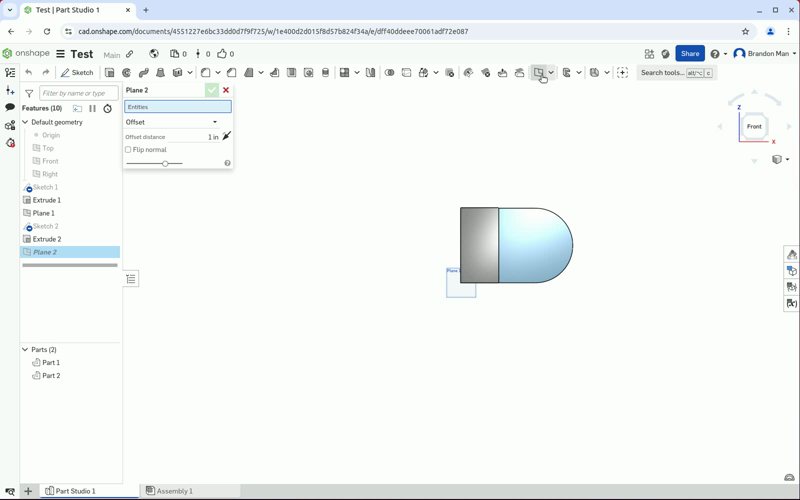
mouse_move(73, 163)
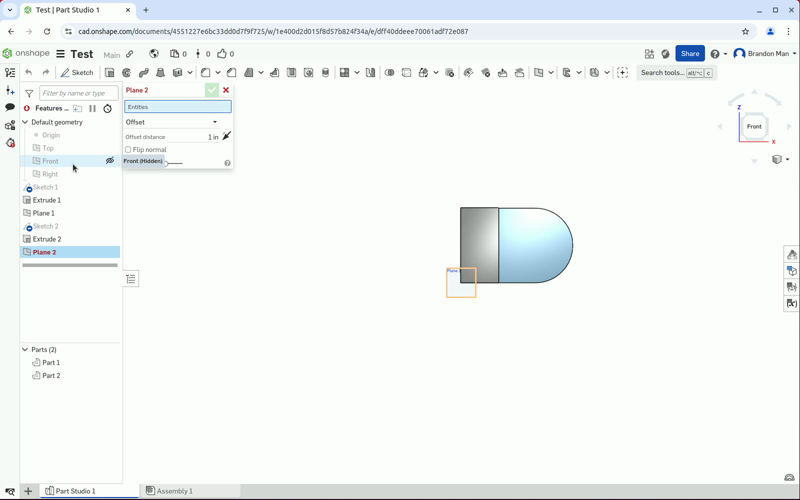
click(73, 163)
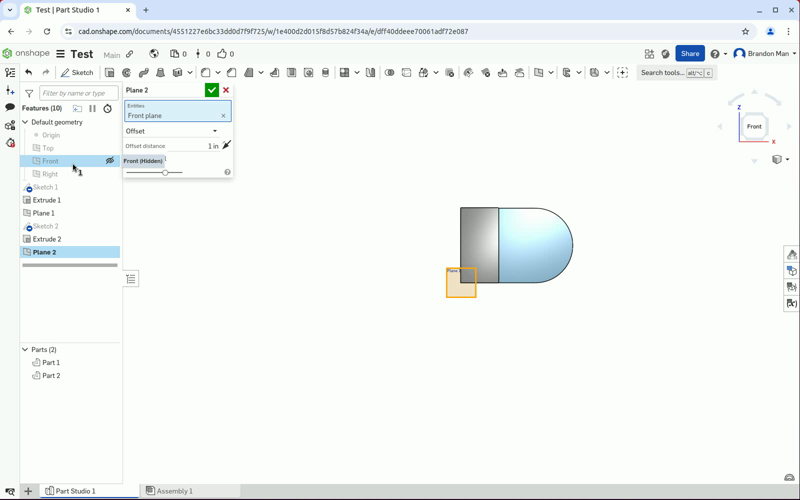
key(tab, 2)
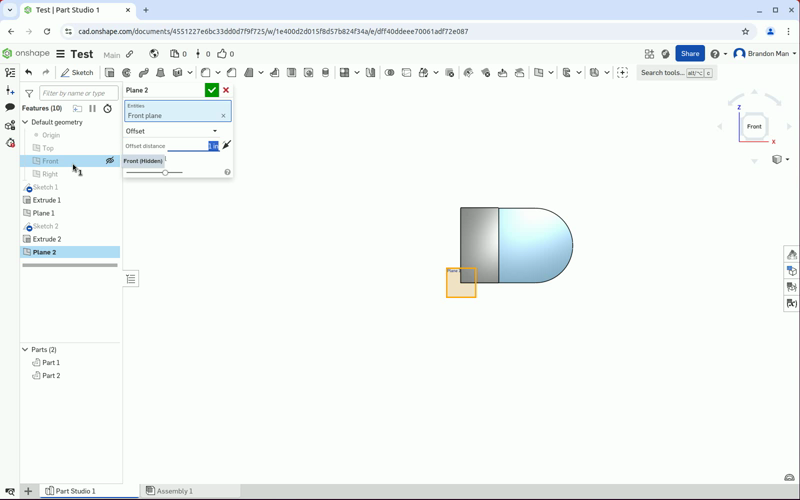
text(15.405)
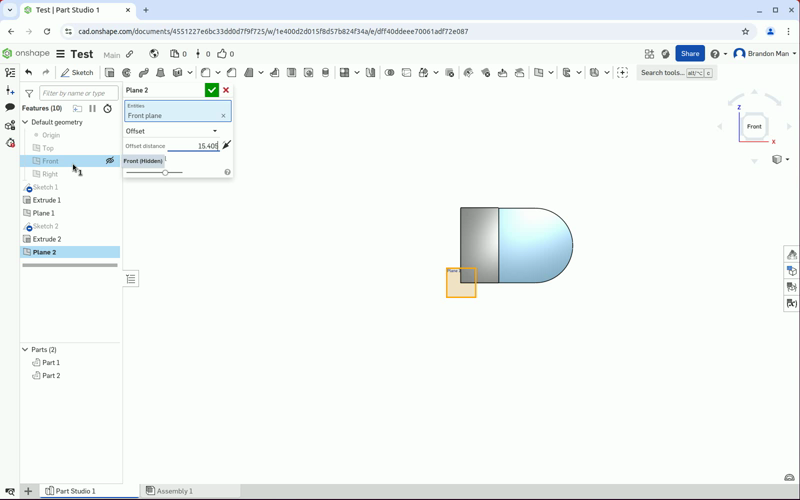
key(enter, 2)
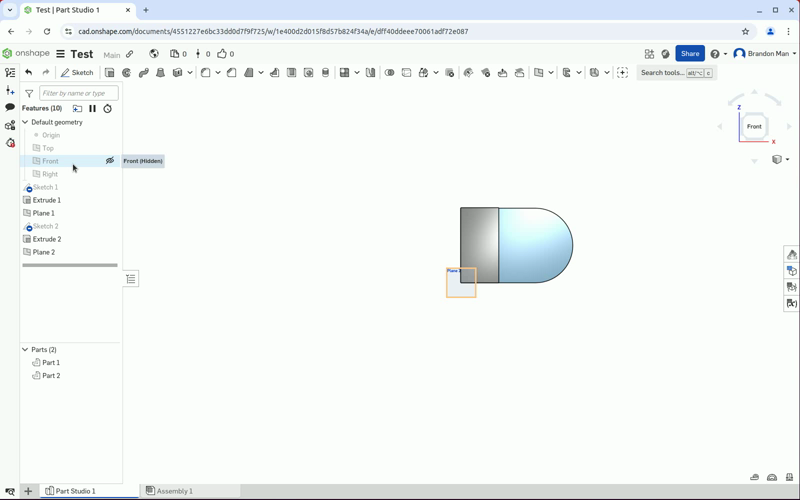
key(shift+s)
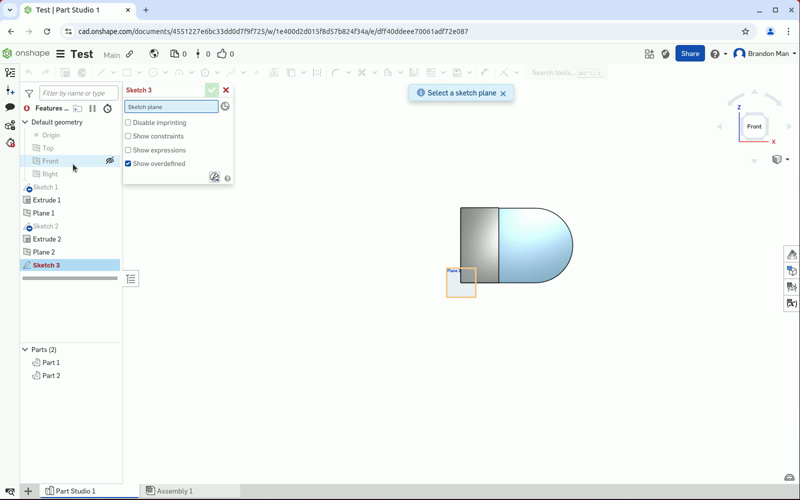
mouse_move(73, 254)
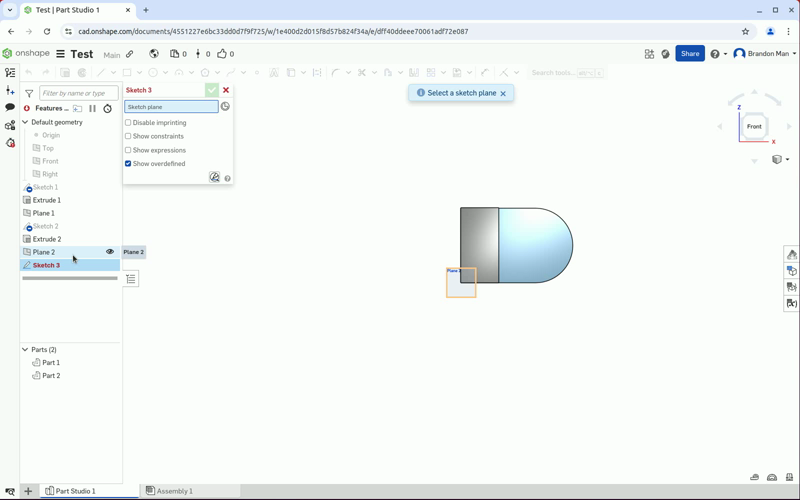
click(73, 254)
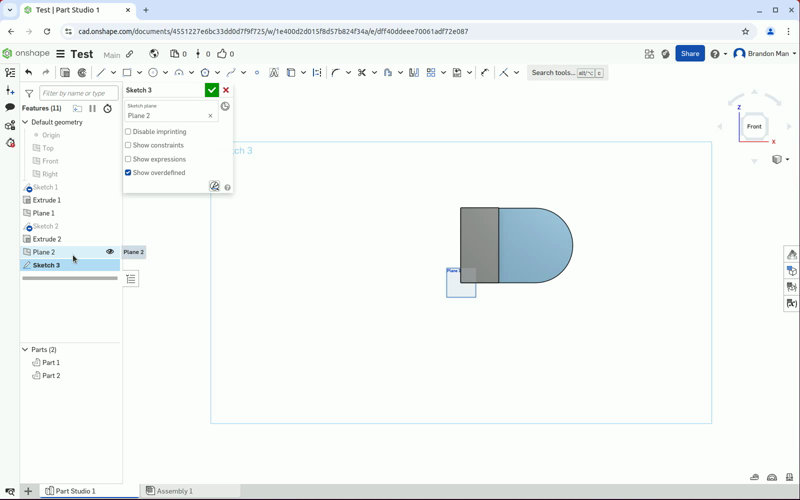
mouse_move(73, 352)
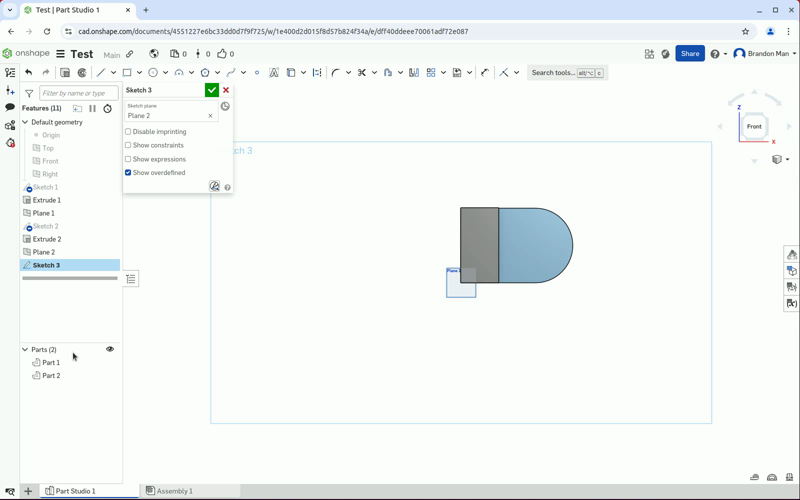
key(y)
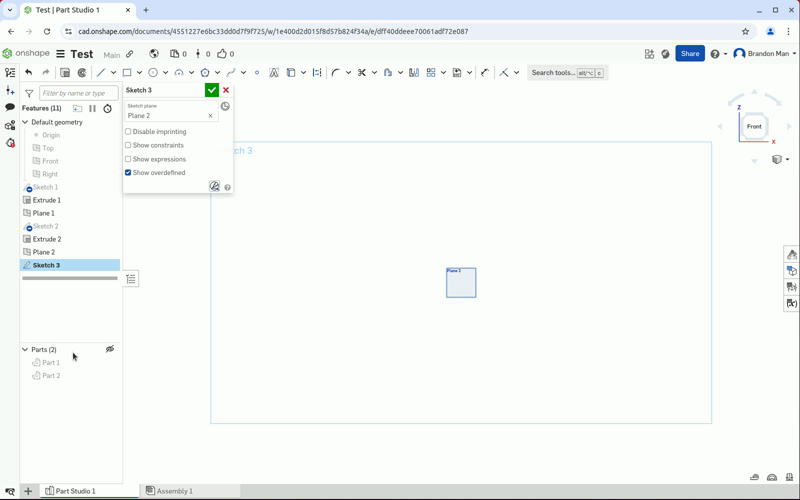
key(l)
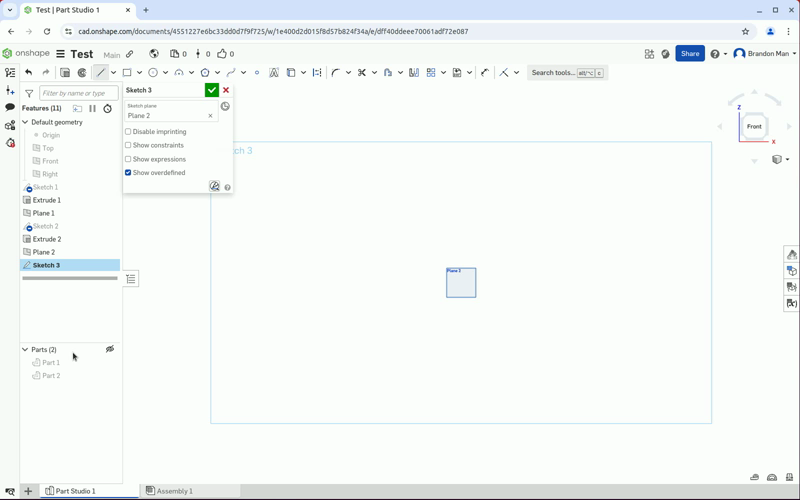
key_down(shift)
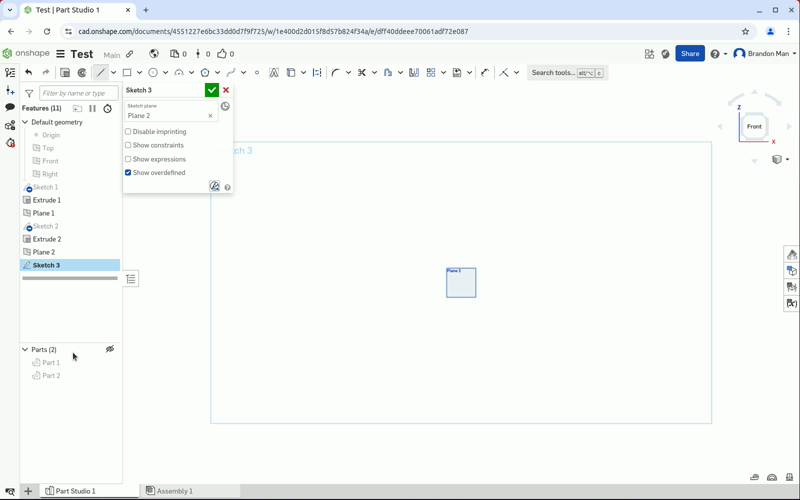
mouse_move(460, 264)
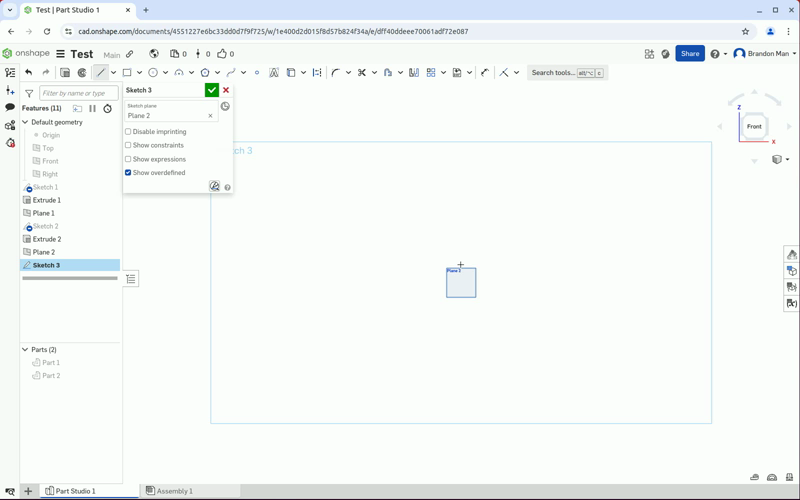
click(460, 264)
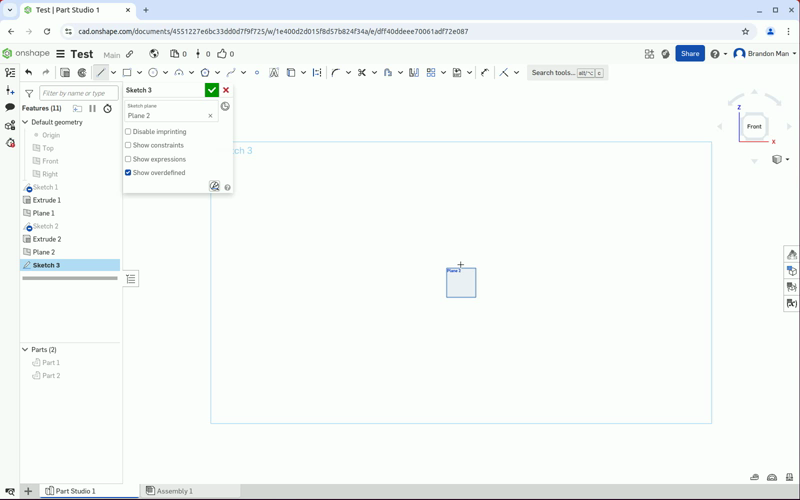
key_up(shift)
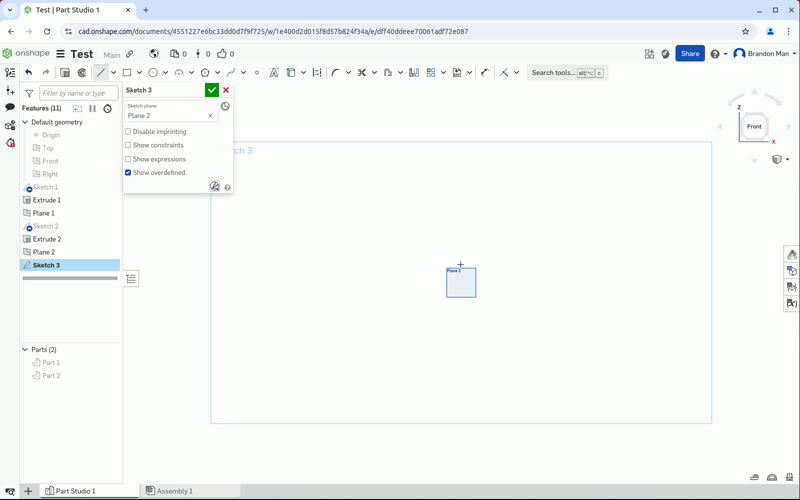
key_down(shift)
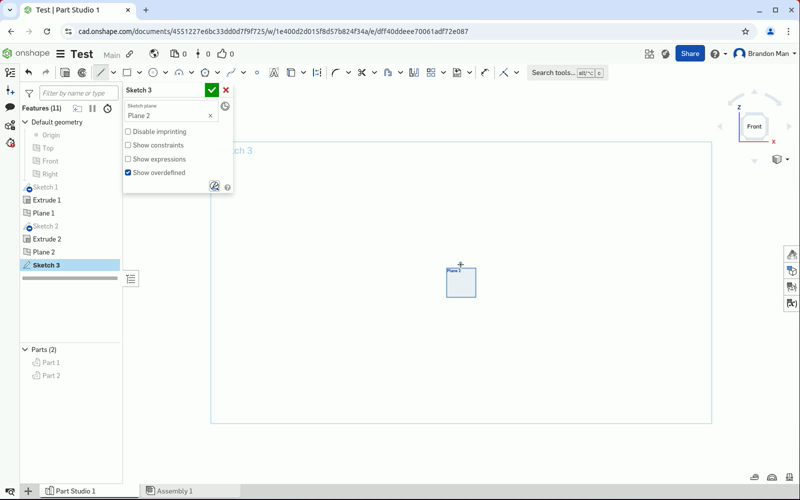
mouse_move(490, 264)
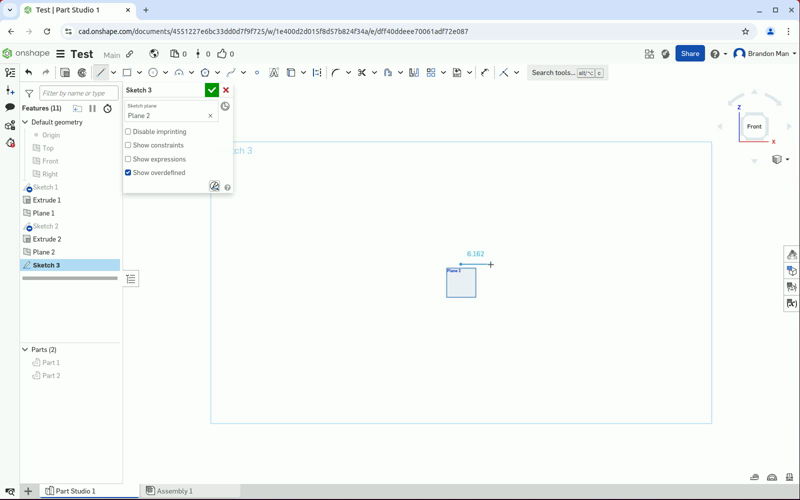
mouse_move(499, 264)
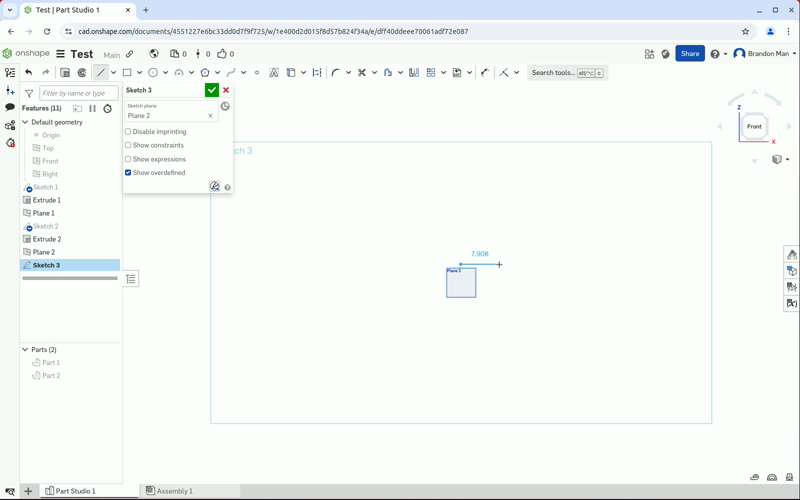
click(499, 264)
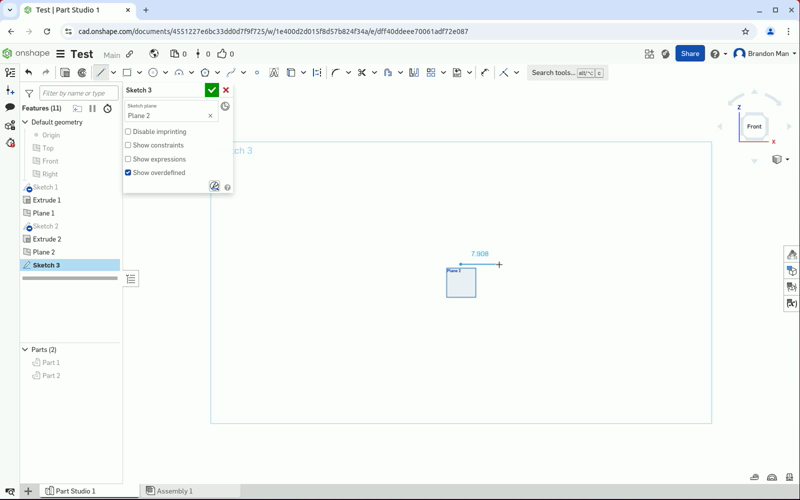
key_up(shift)
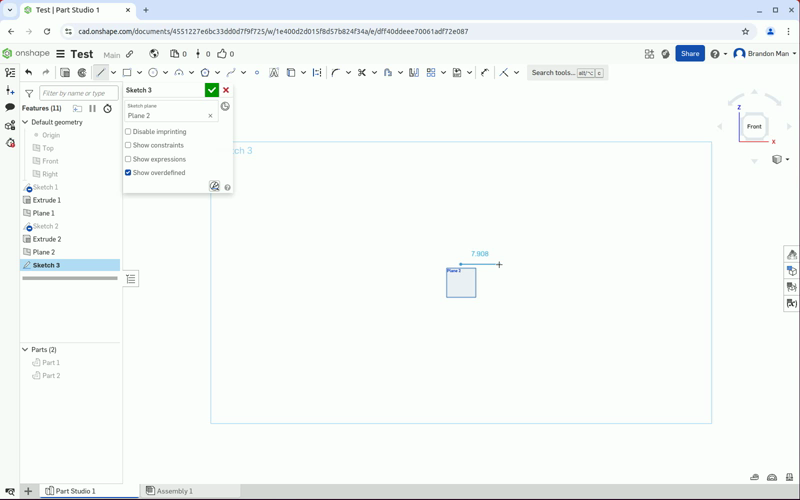
key_down(shift)
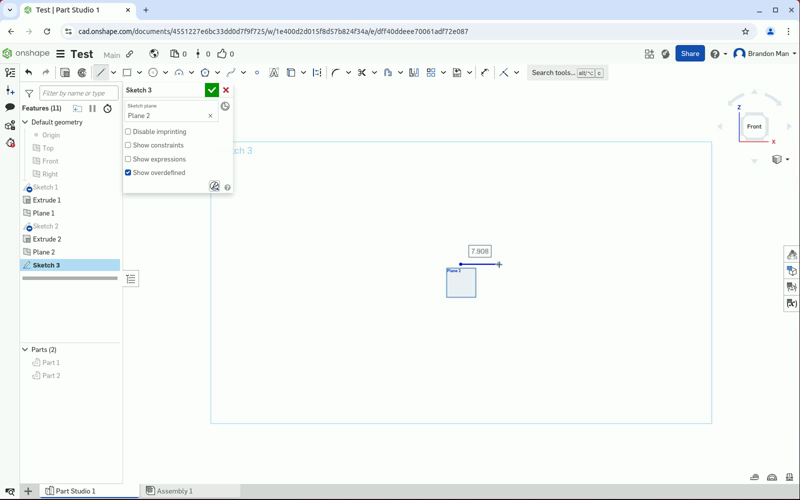
mouse_move(529, 264)
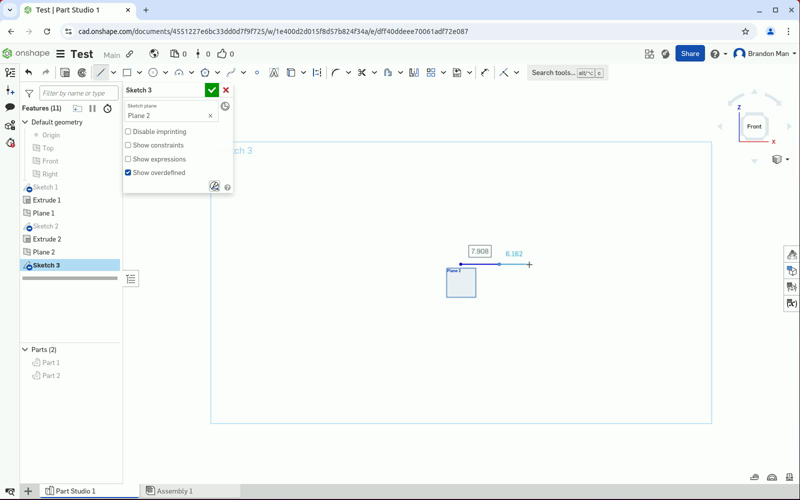
mouse_move(499, 225)
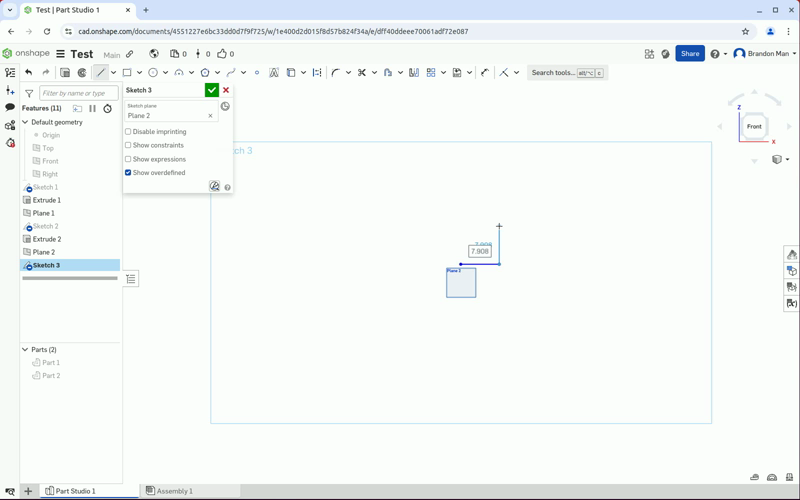
click(499, 225)
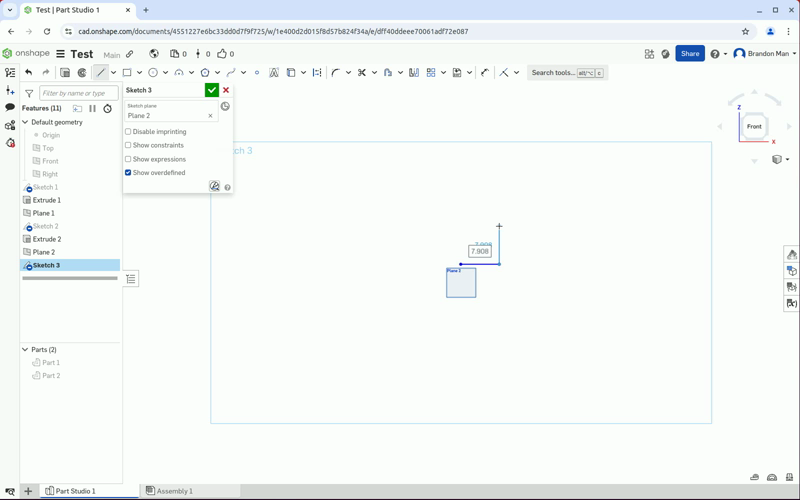
key_up(shift)
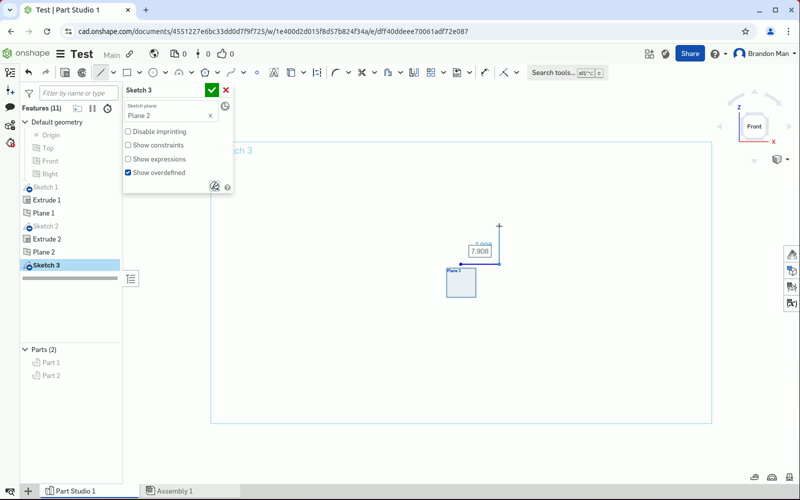
key_down(shift)
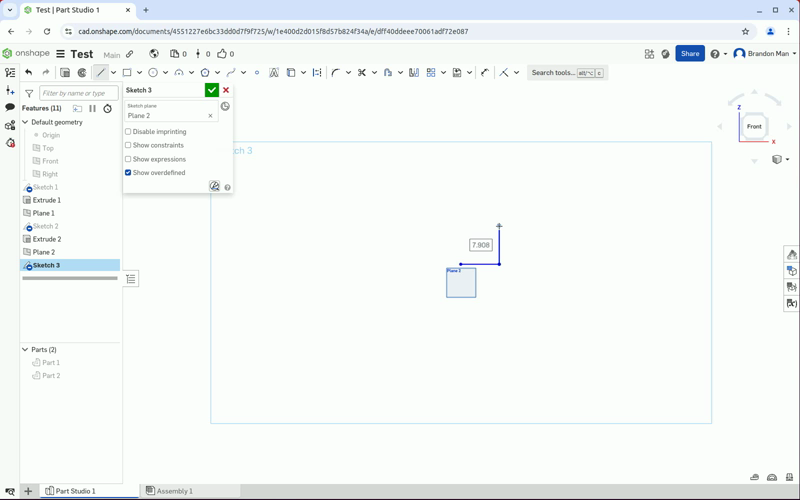
mouse_move(529, 225)
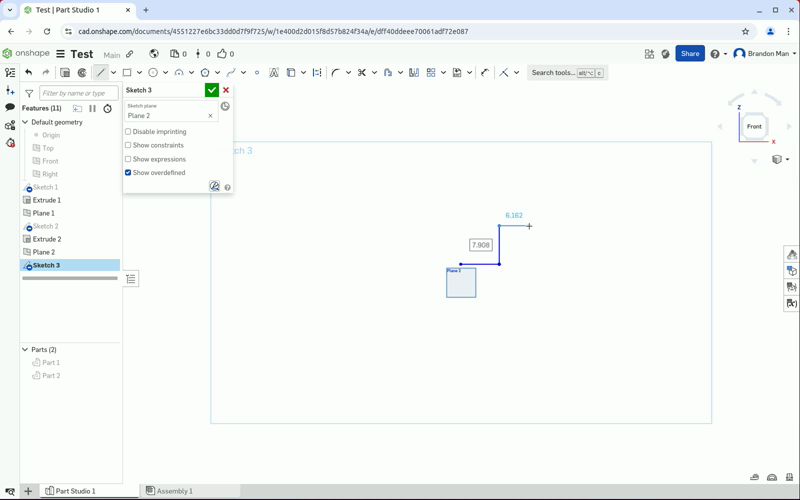
mouse_move(460, 225)
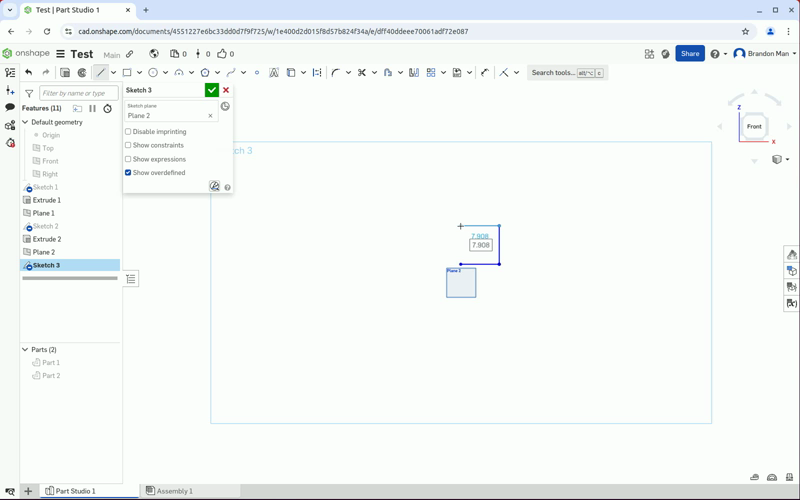
click(460, 225)
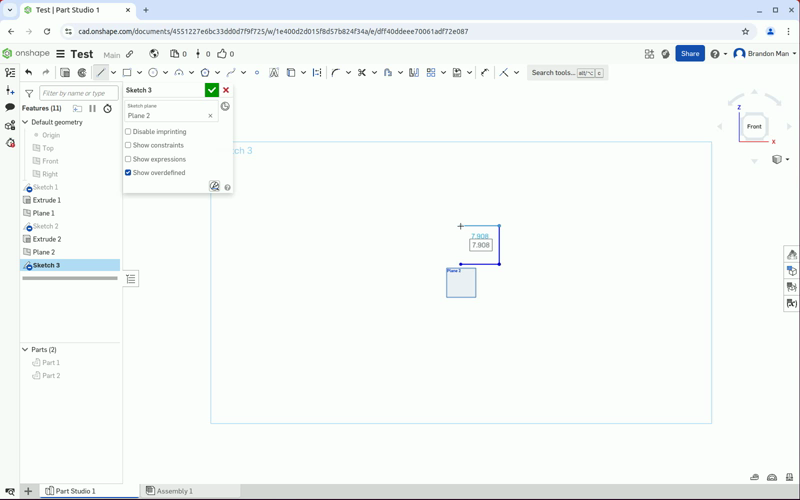
key_up(shift)
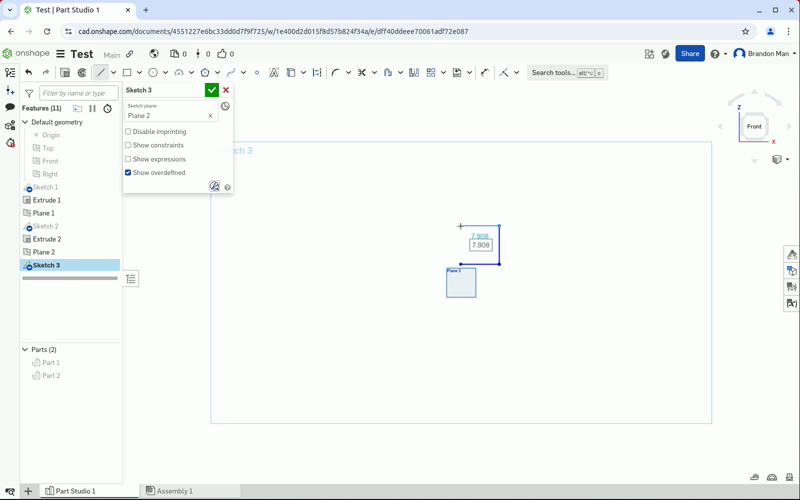
mouse_move(490, 225)
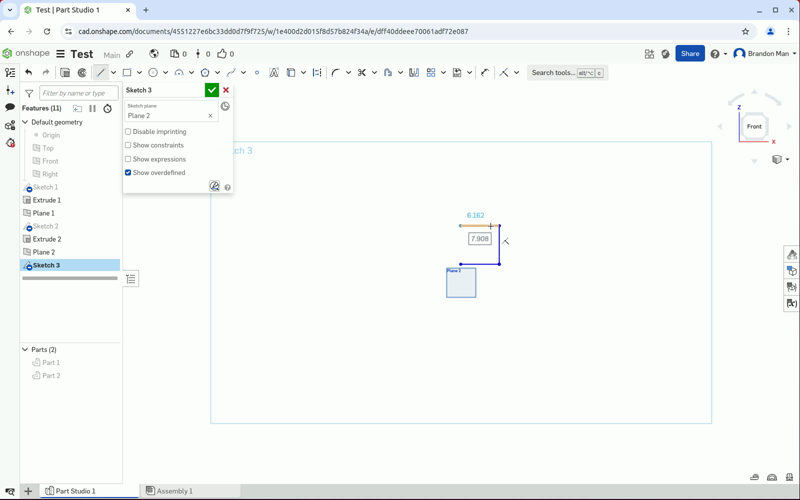
key_down(shift)
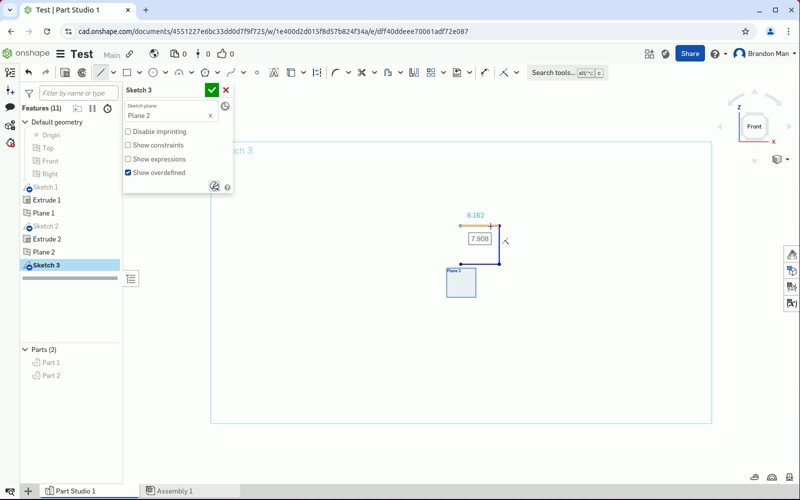
mouse_move(460, 264)
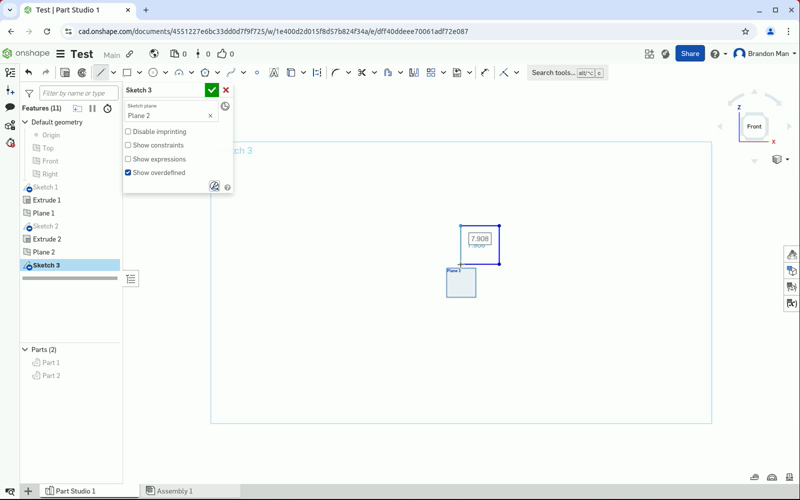
key_up(shift)
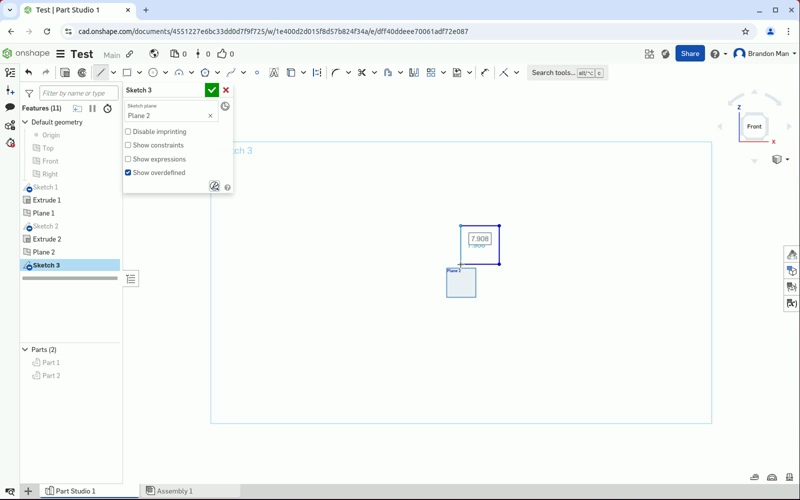
click(460, 264)
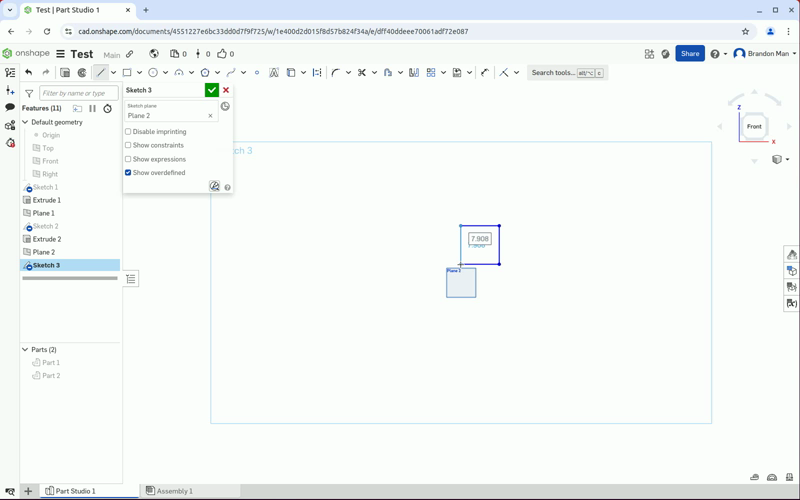
key(esc)
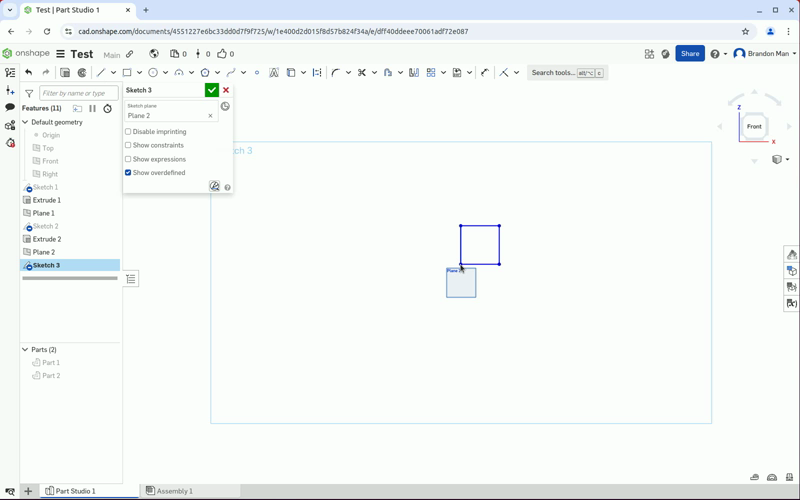
mouse_move(476, 262)
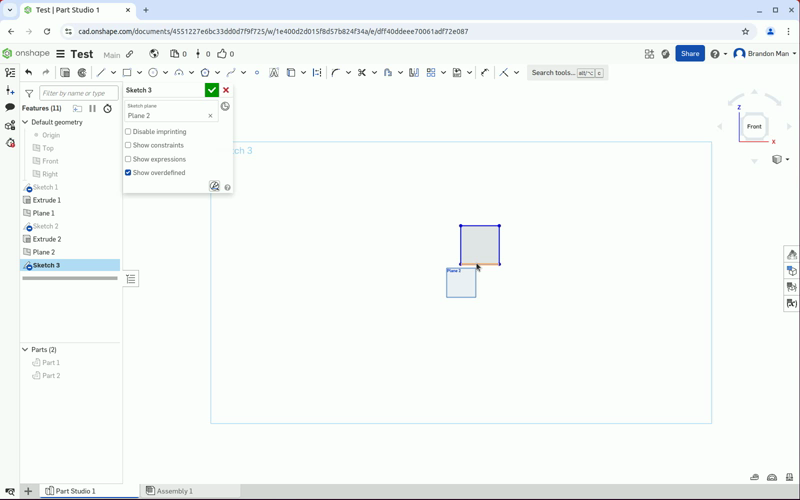
scroll(6)
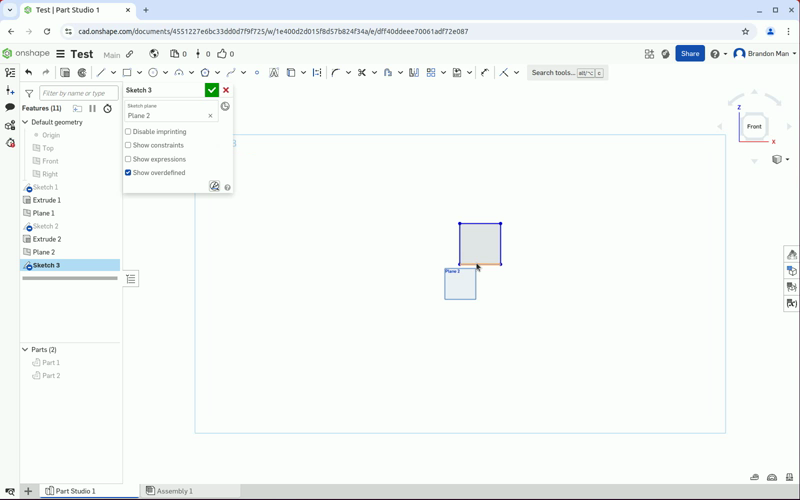
scroll(6)
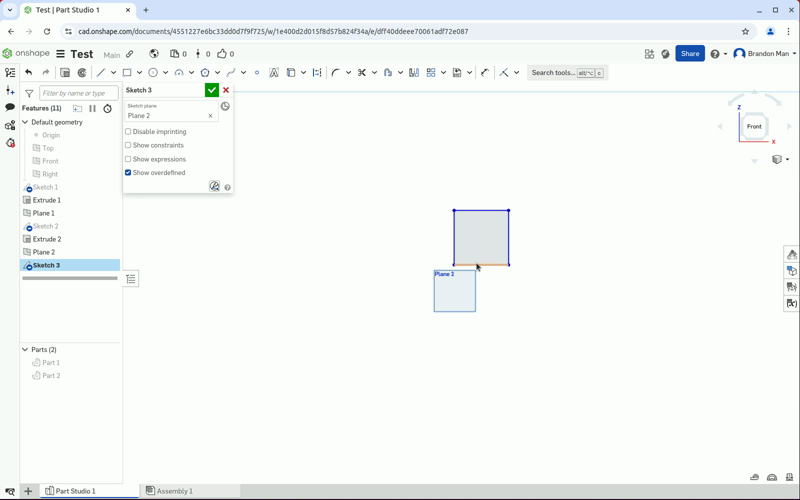
scroll(6)
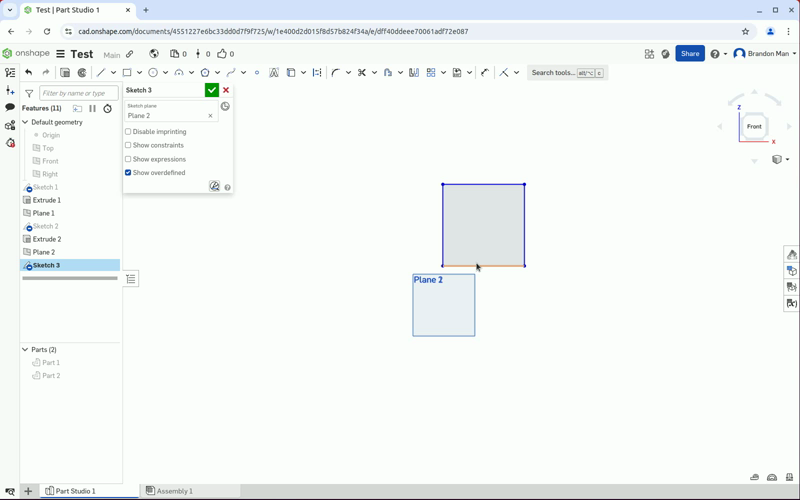
scroll(6)
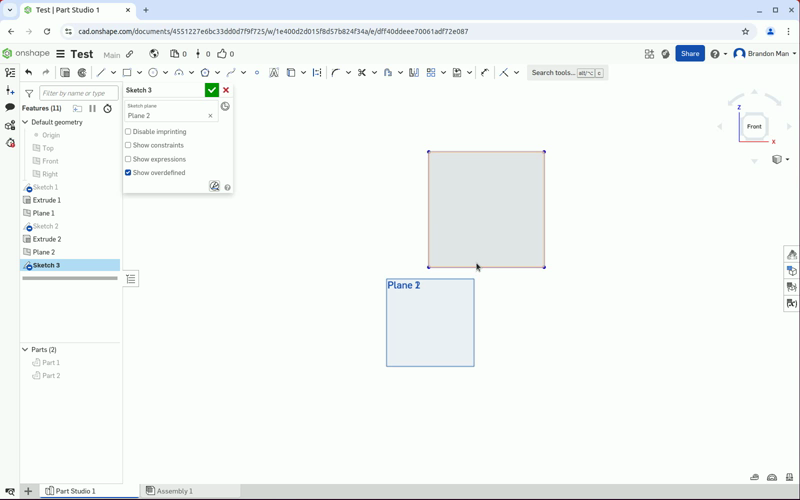
scroll(6)
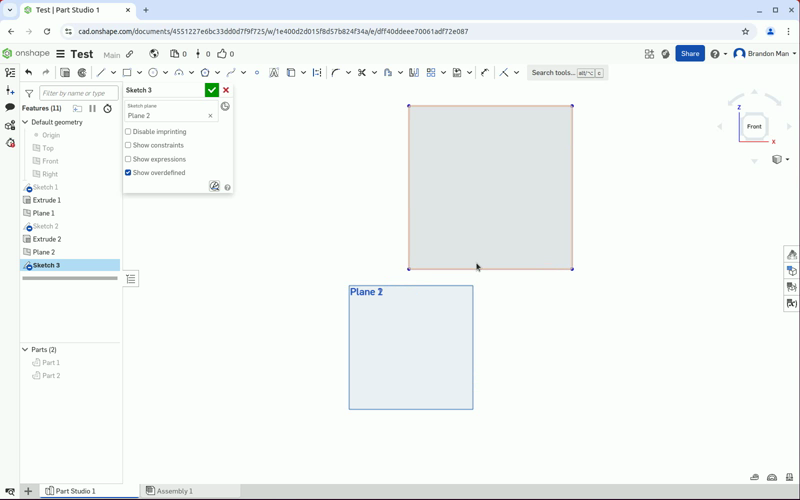
scroll(6)
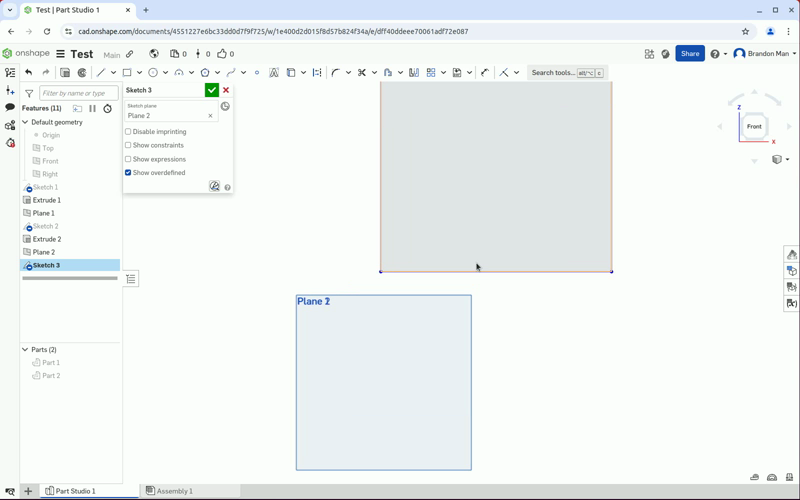
scroll(6)
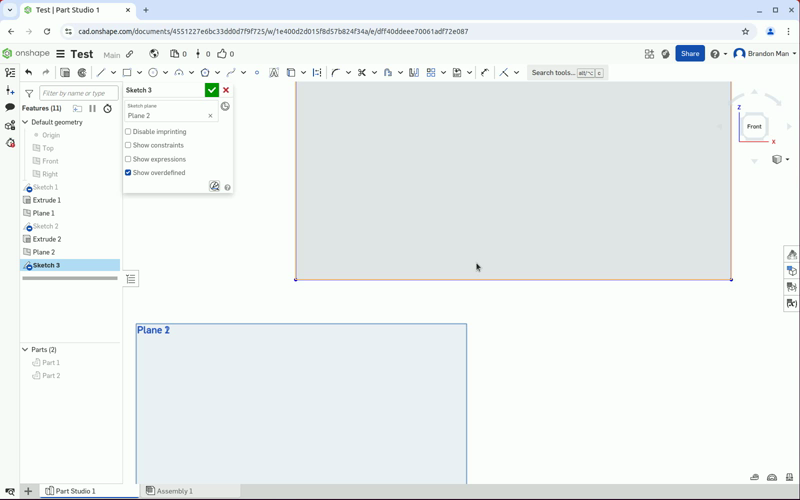
click(476, 262)
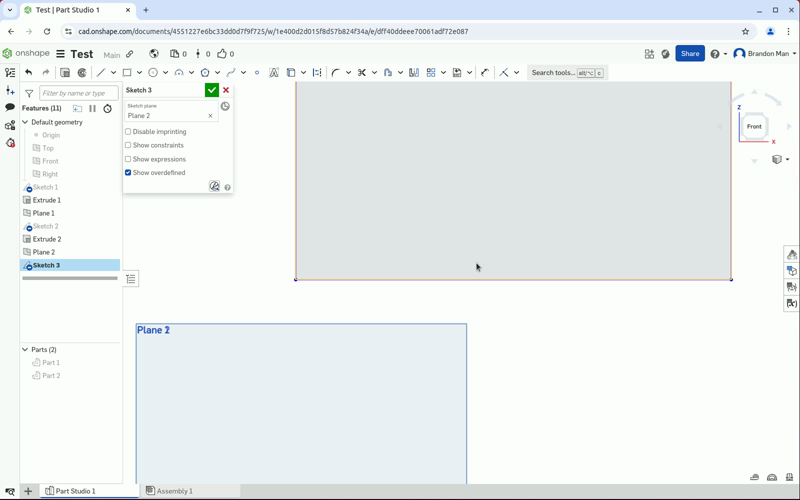
scroll(-6)
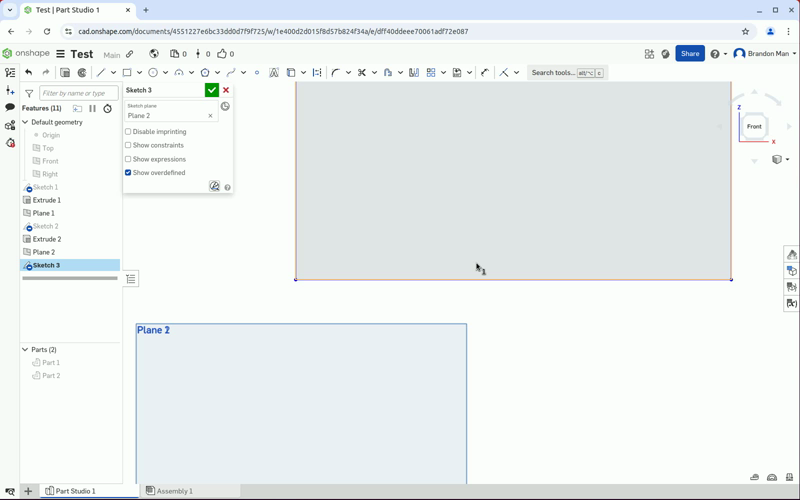
scroll(-6)
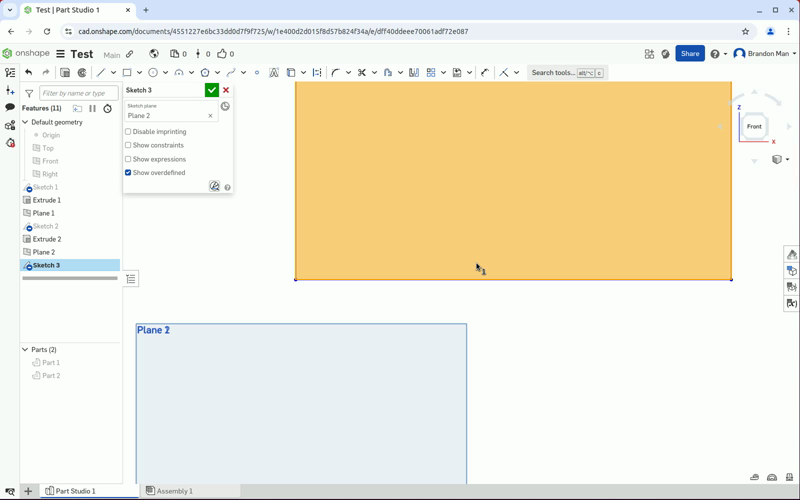
scroll(-6)
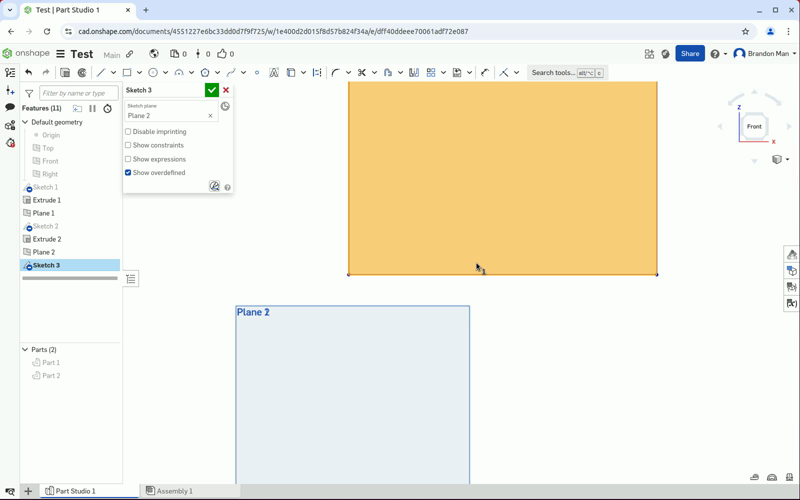
scroll(-6)
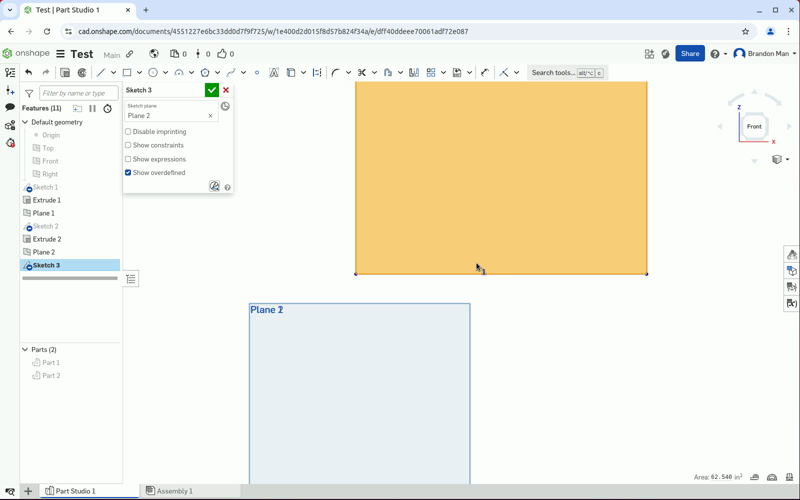
scroll(-6)
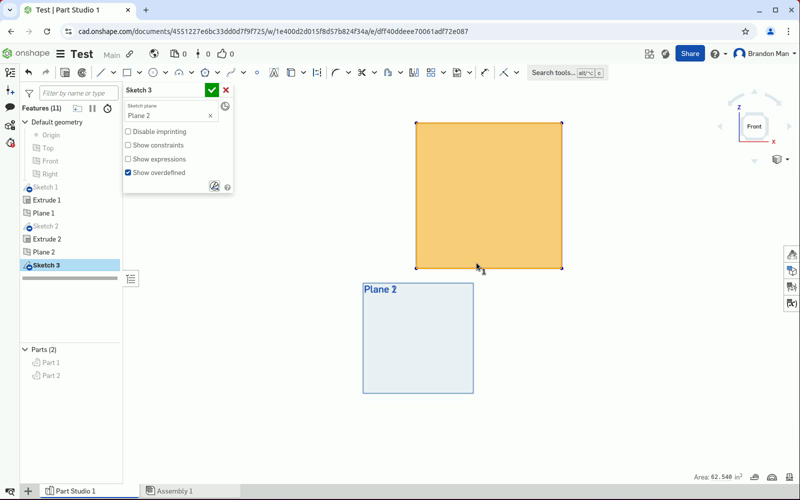
scroll(-6)
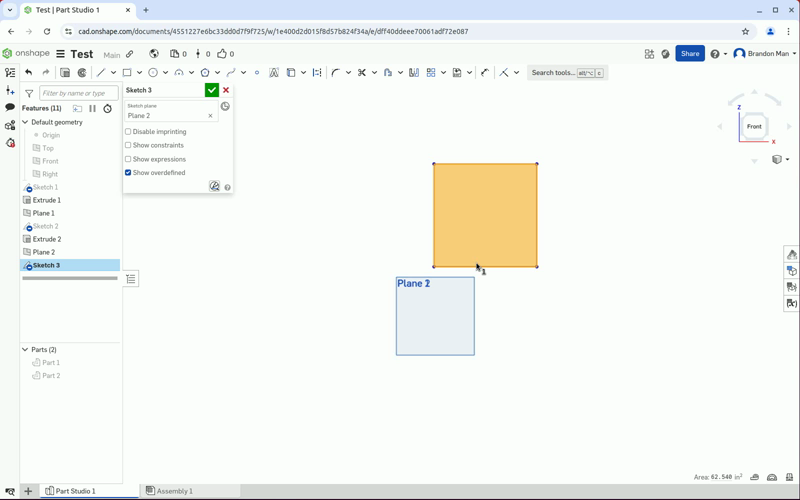
scroll(-6)
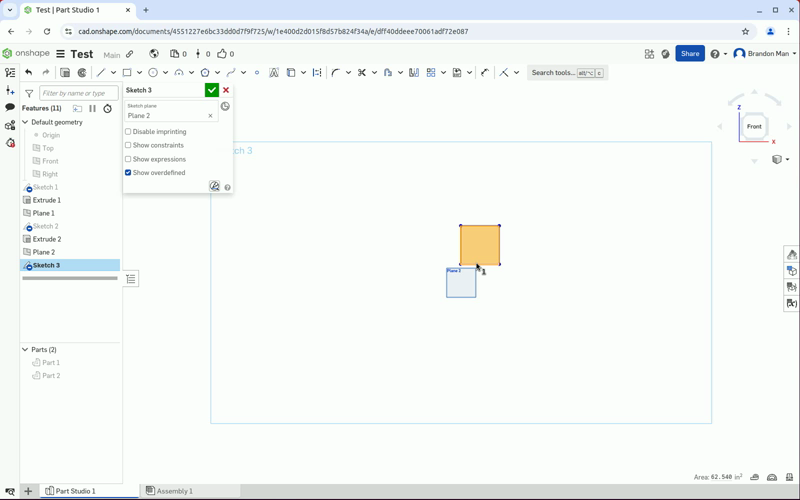
mouse_move(73, 352)
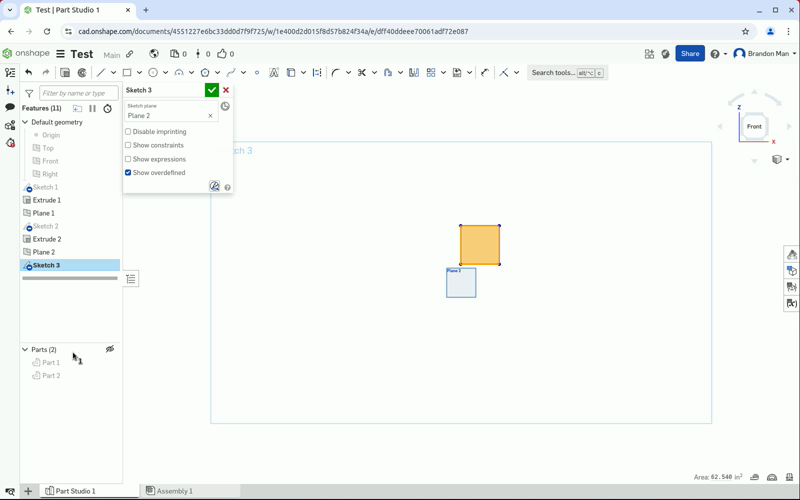
key(shift+y)
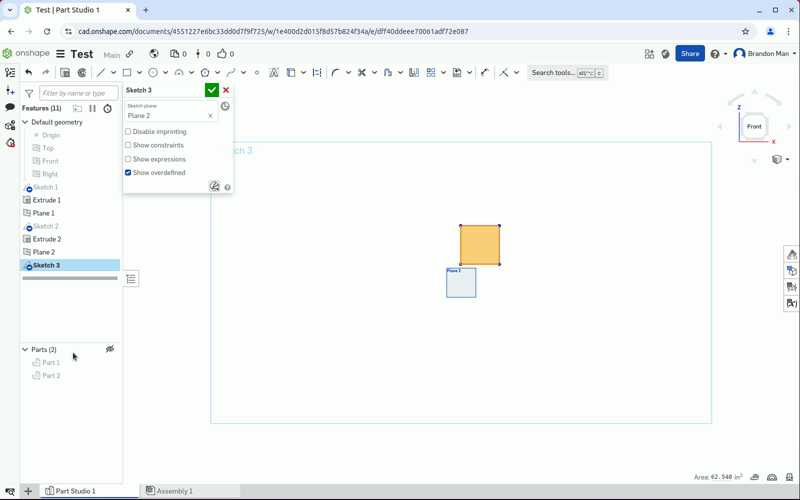
key(shift+e)
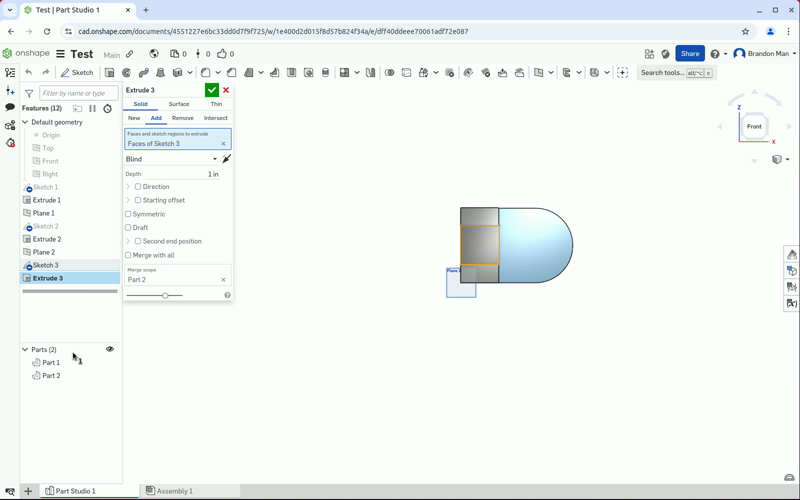
mouse_move(143, 106)
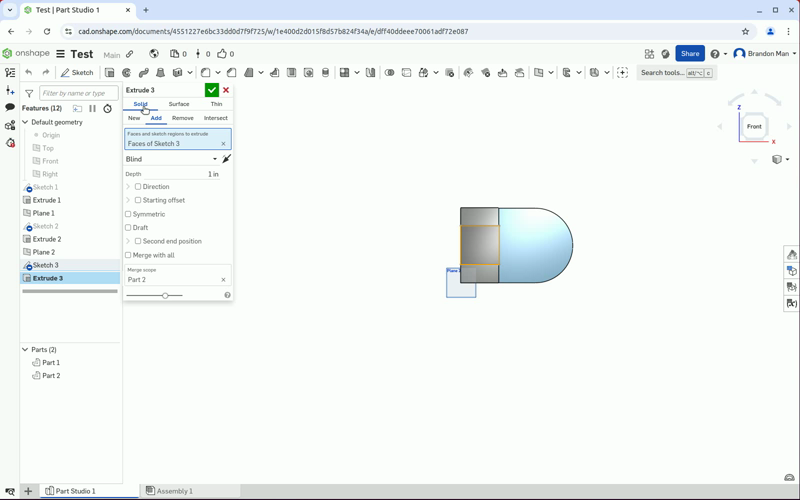
click(143, 106)
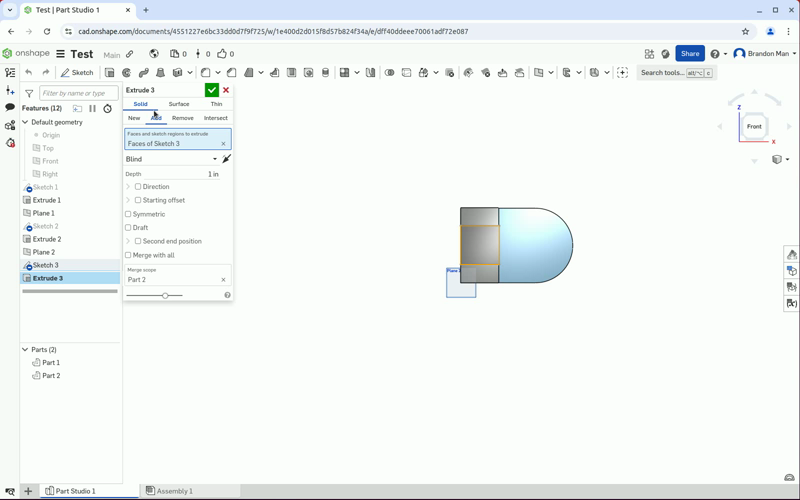
mouse_move(186, 120)
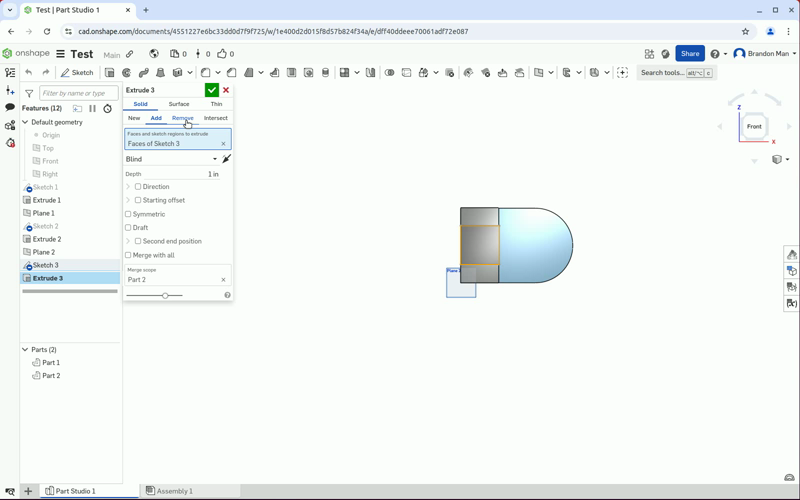
click(186, 120)
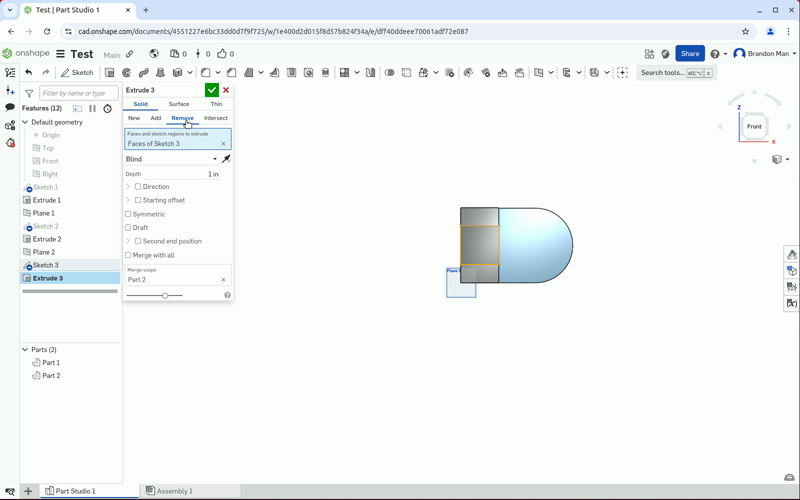
key(tab, 4)
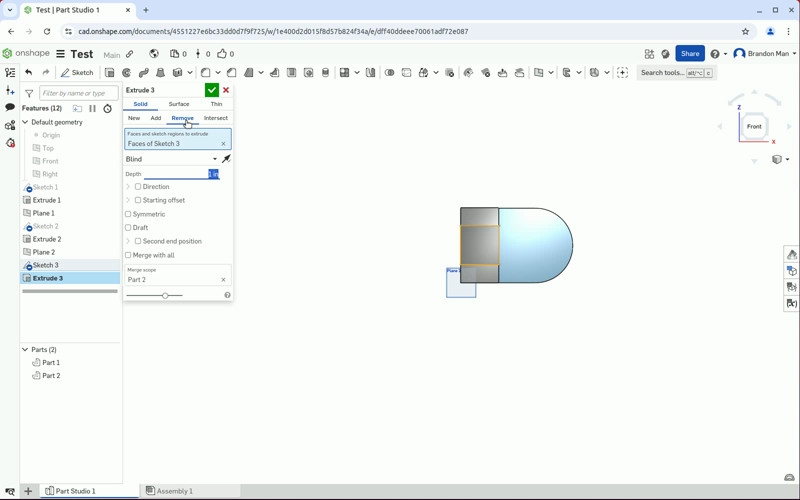
text(3.851)
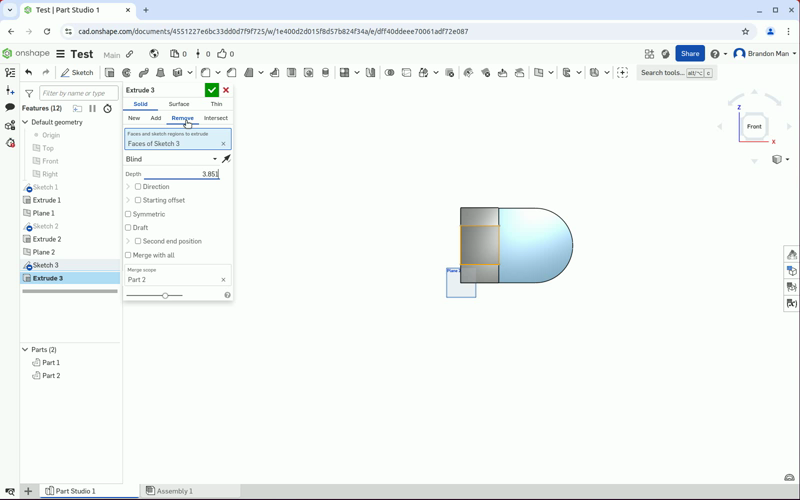
key(tab, 6)
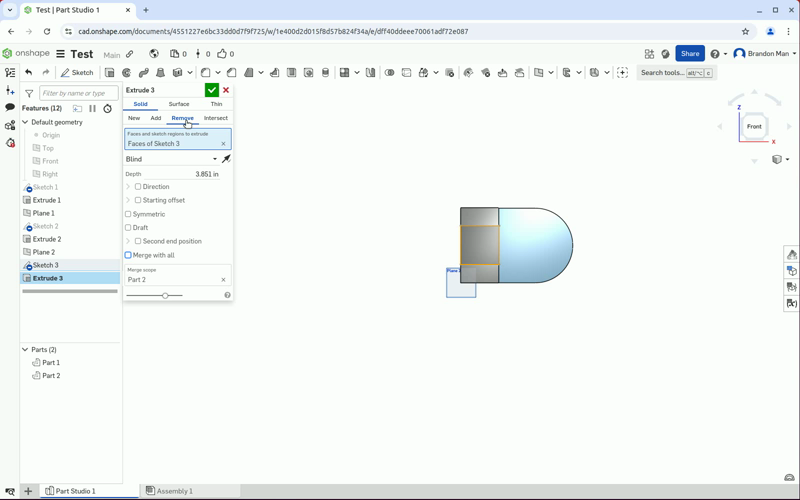
key(space)
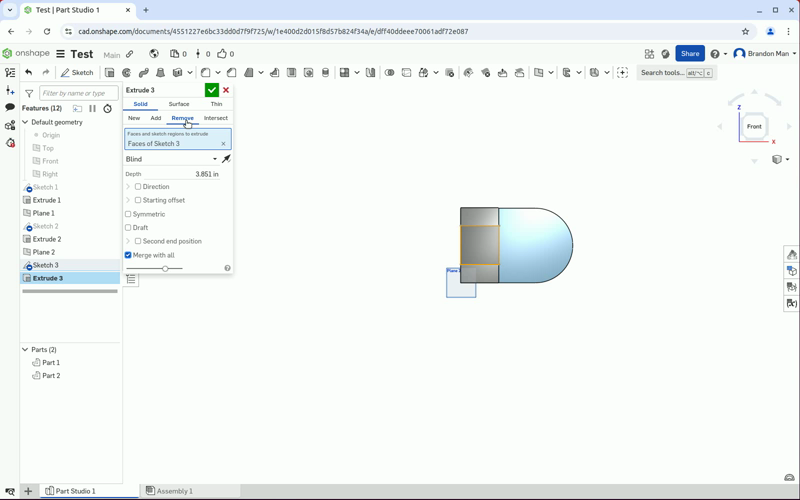
key(enter)
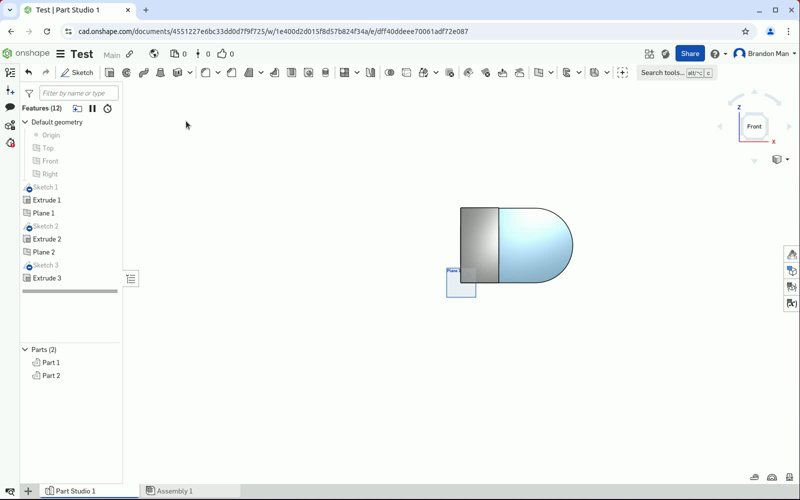
key(shift+h)
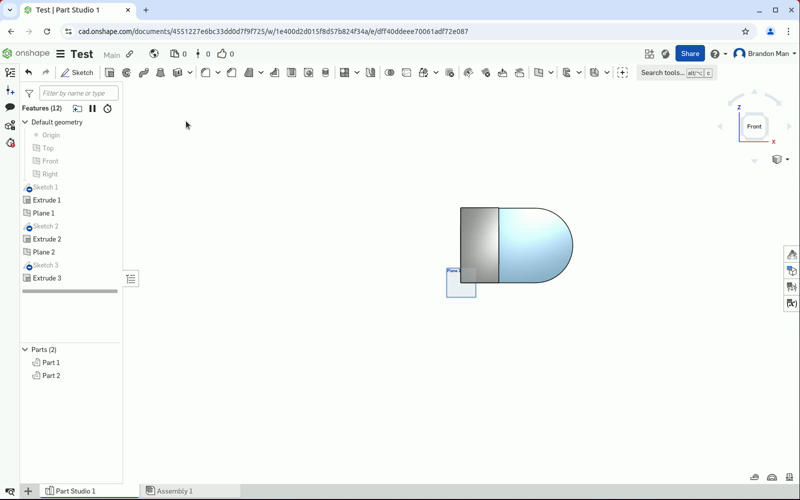
key(shift+h)
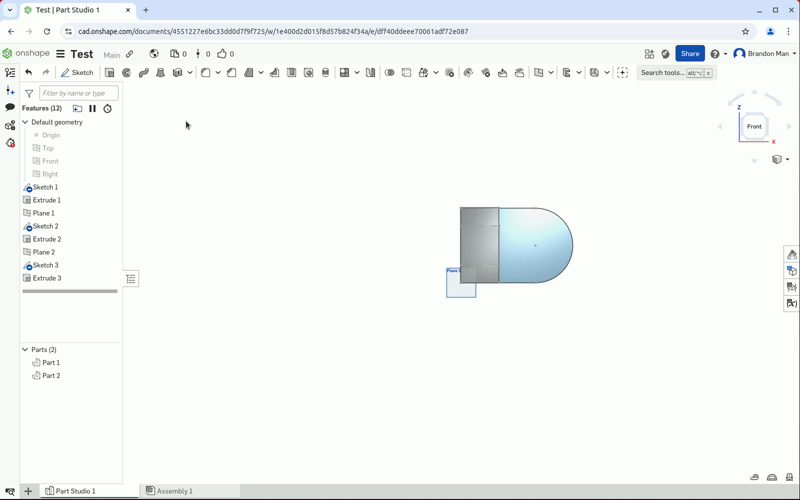
key(shift+7)
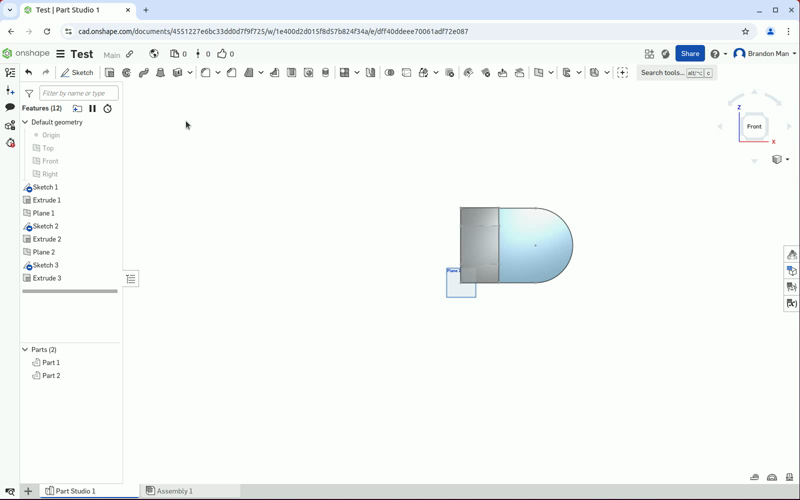
key(left, 2)
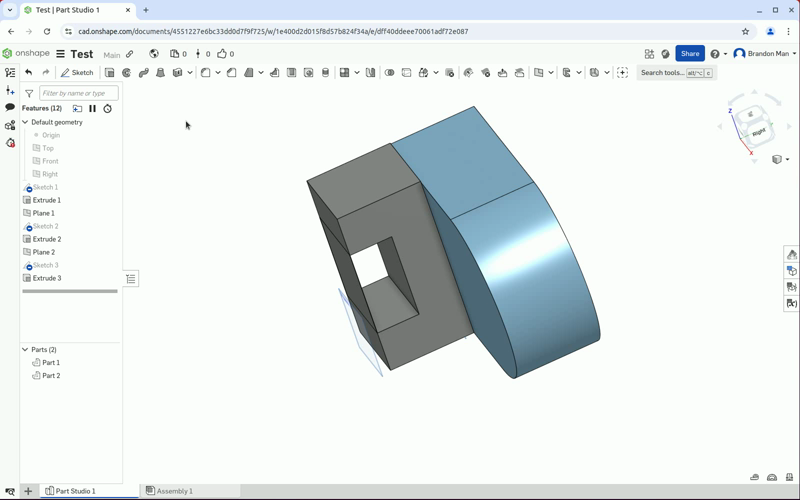
key(down, 2)
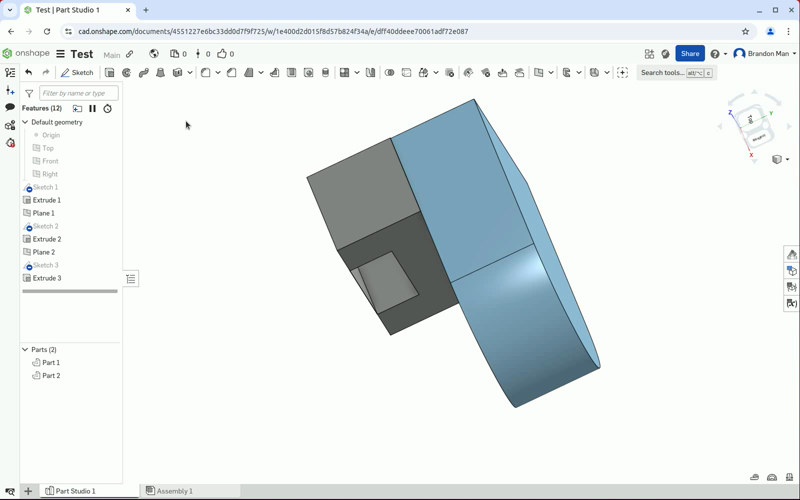
key(up, 2)
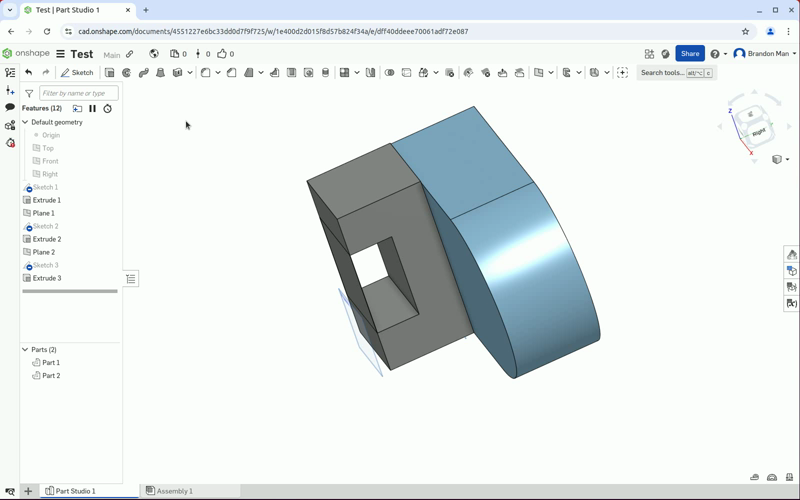
key(right, 2)
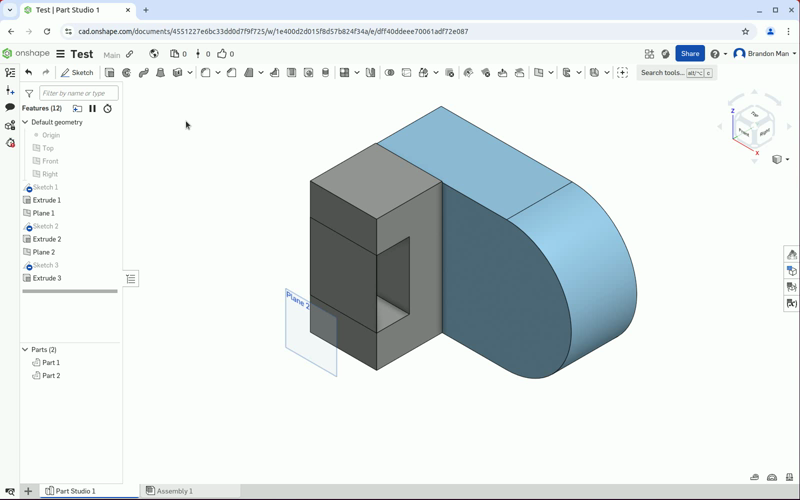
mouse_move(73, 189)
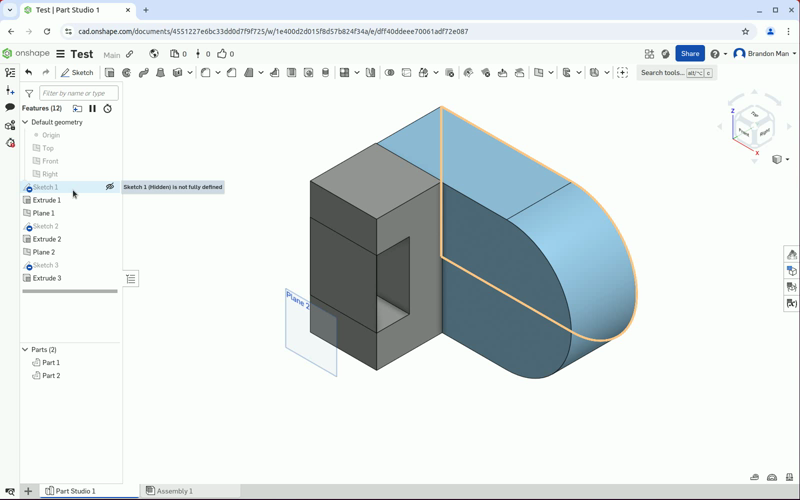
click(73, 189)